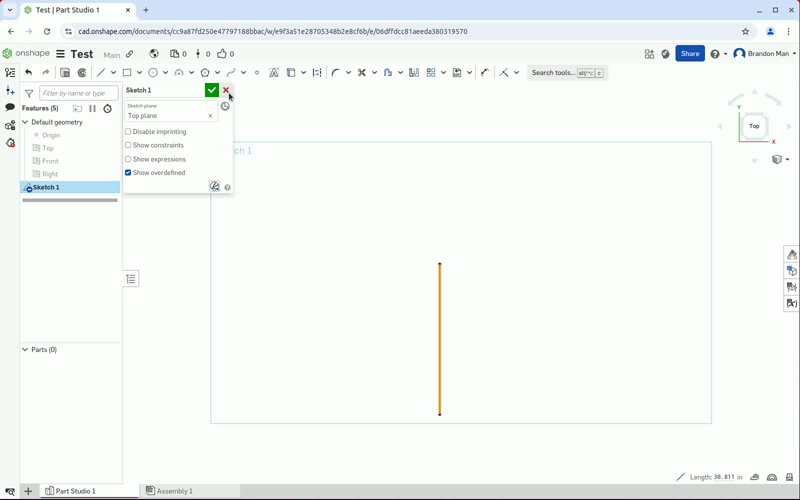
key(shift+h)
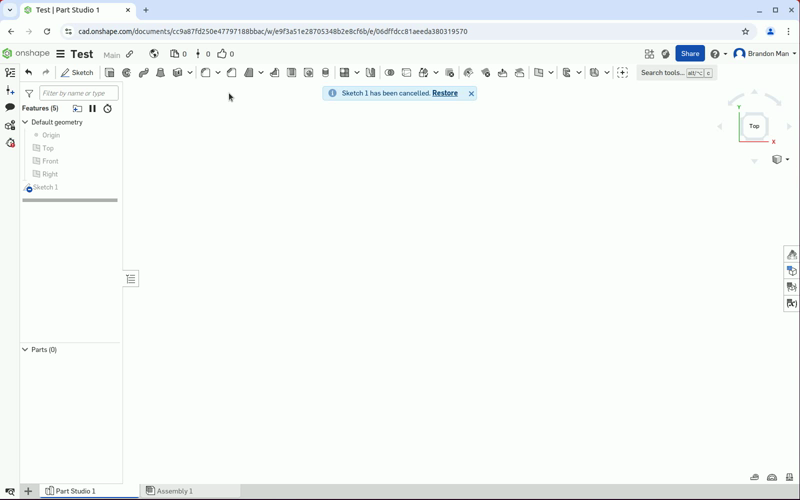
mouse_move(73, 352)
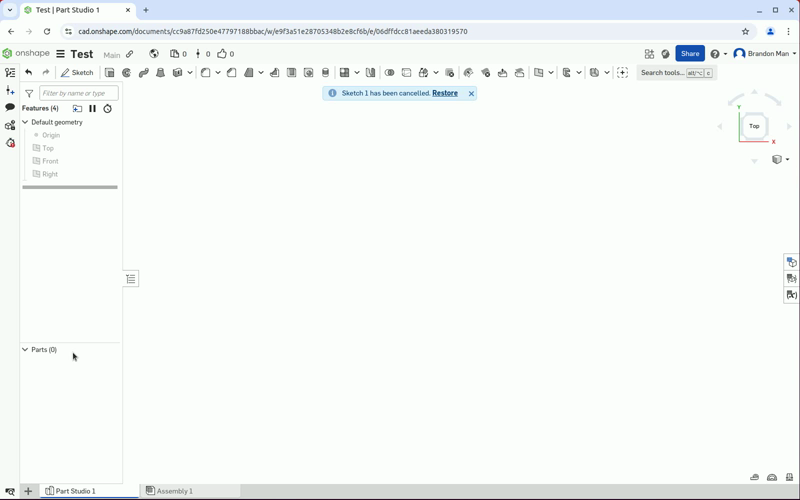
key(y)
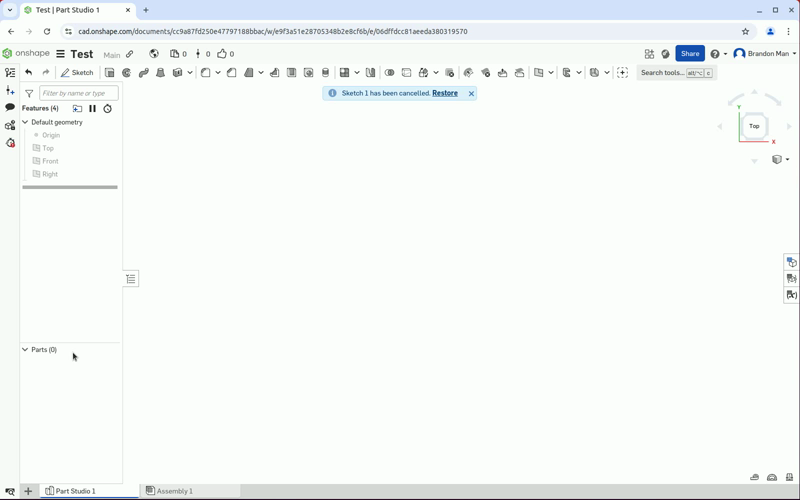
key(shift+p)
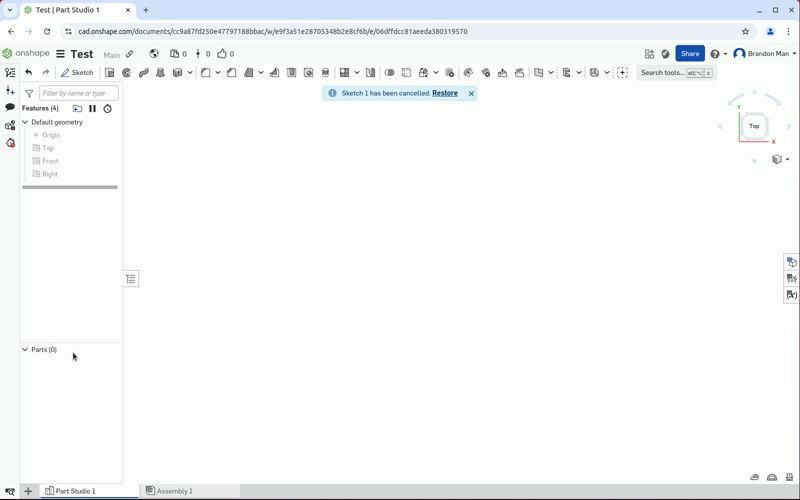
key(space)
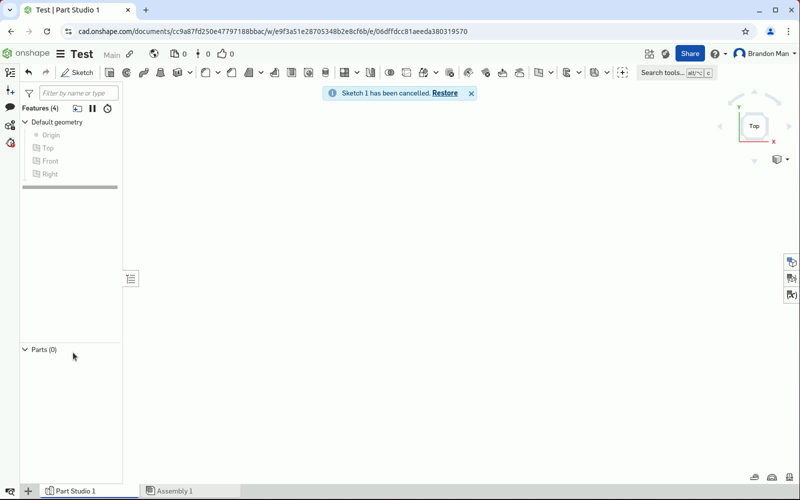
key_down(shift)
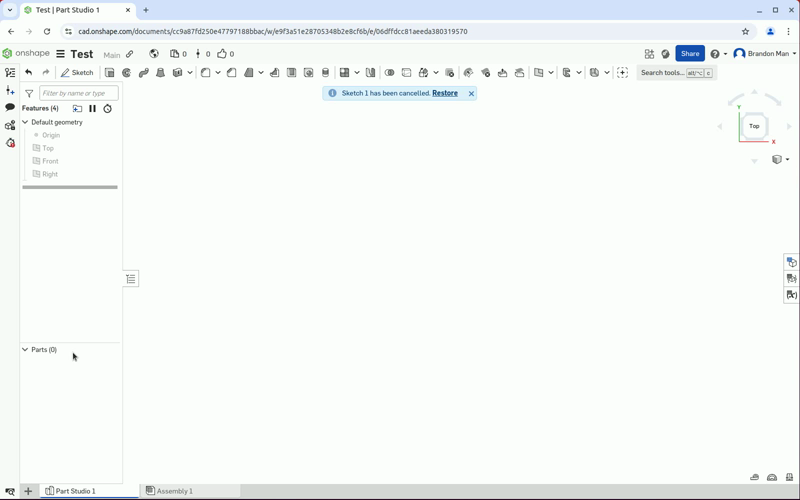
key(up)
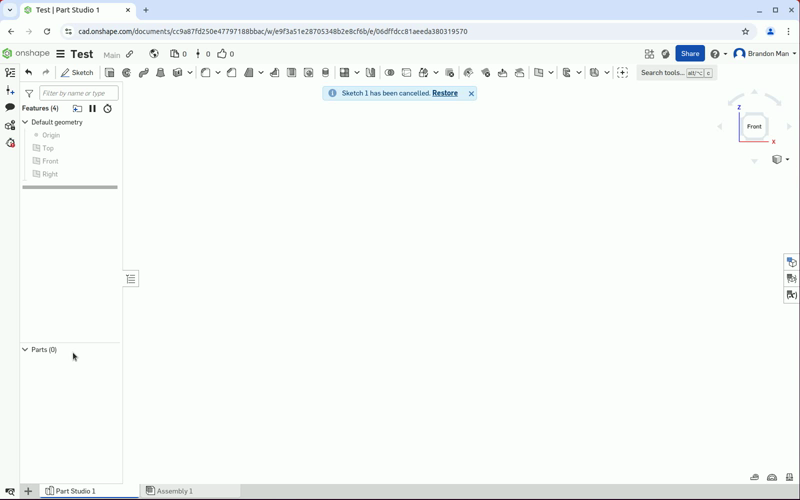
key_up(shift)
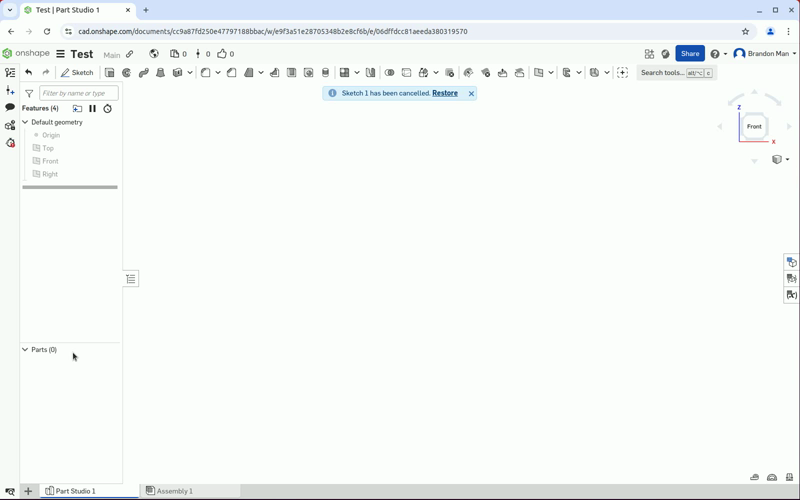
mouse_move(73, 352)
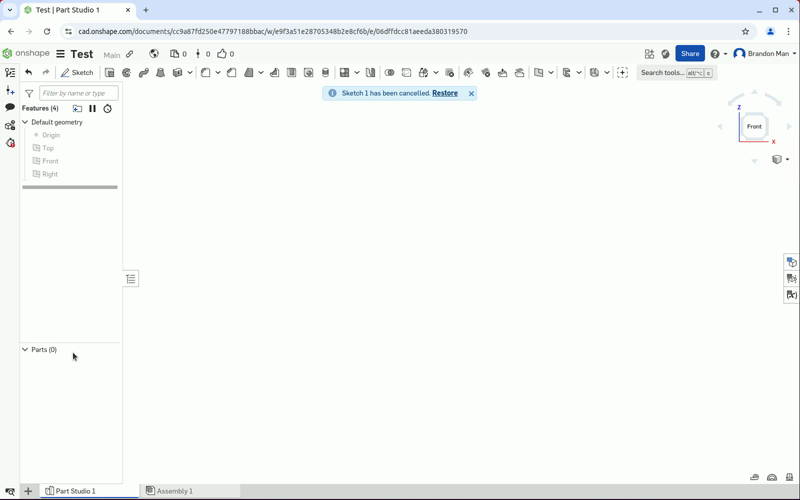
key(shift+y)
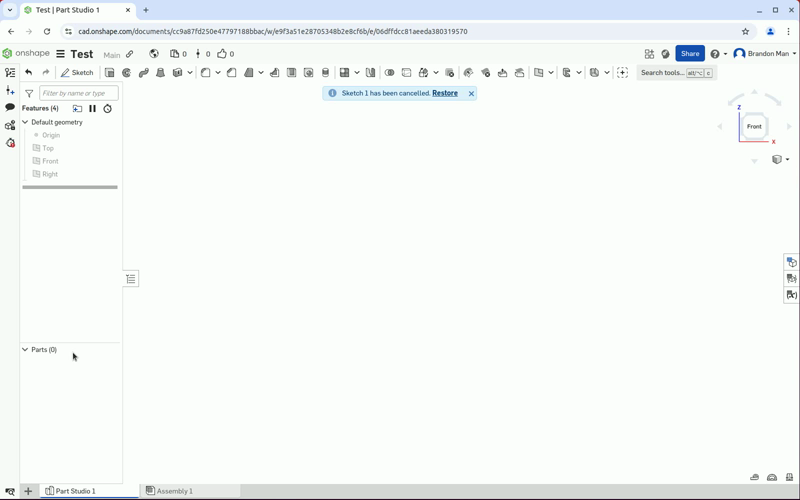
key(shift+s)
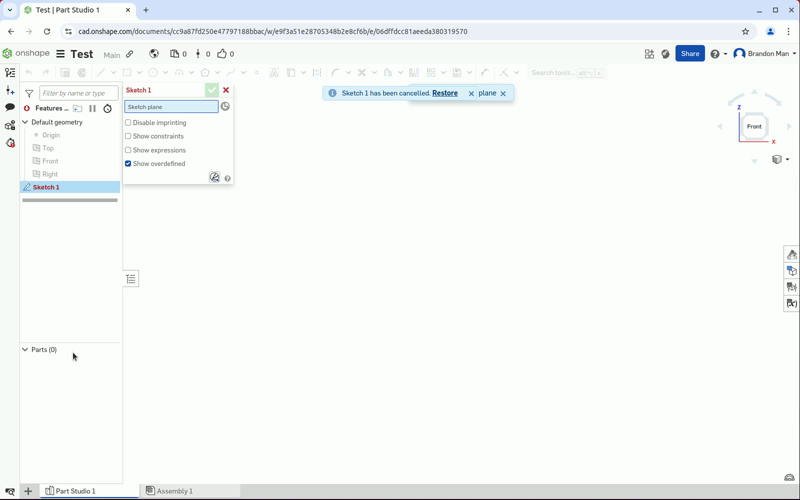
mouse_move(73, 163)
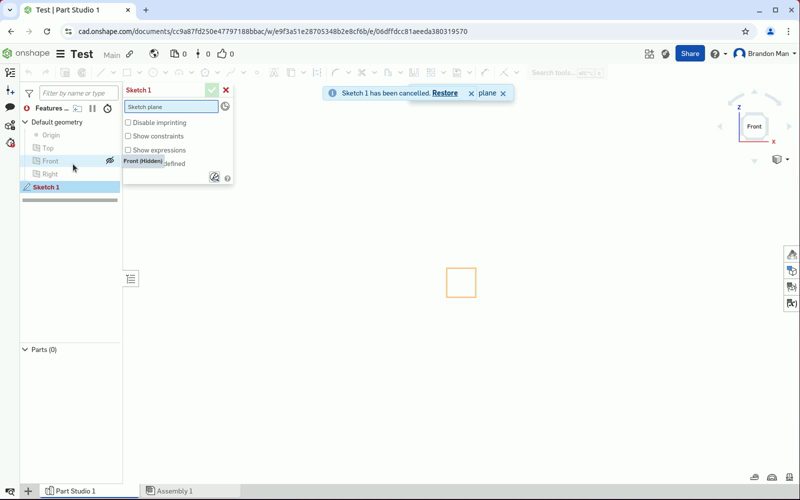
click(73, 163)
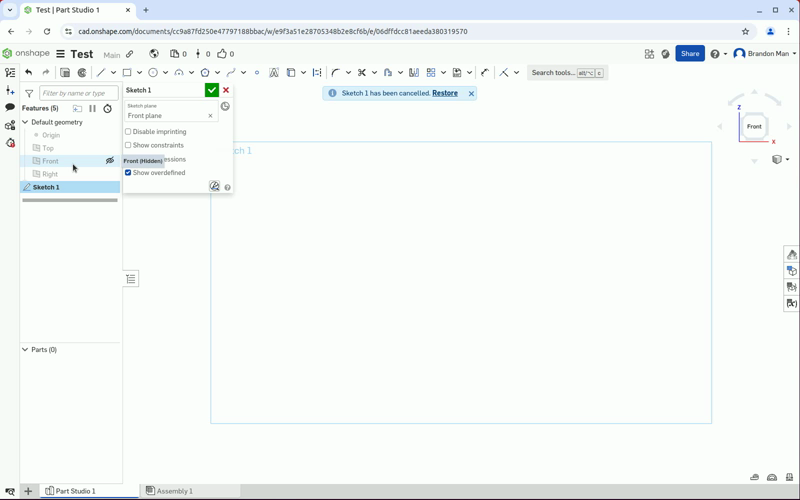
mouse_move(73, 352)
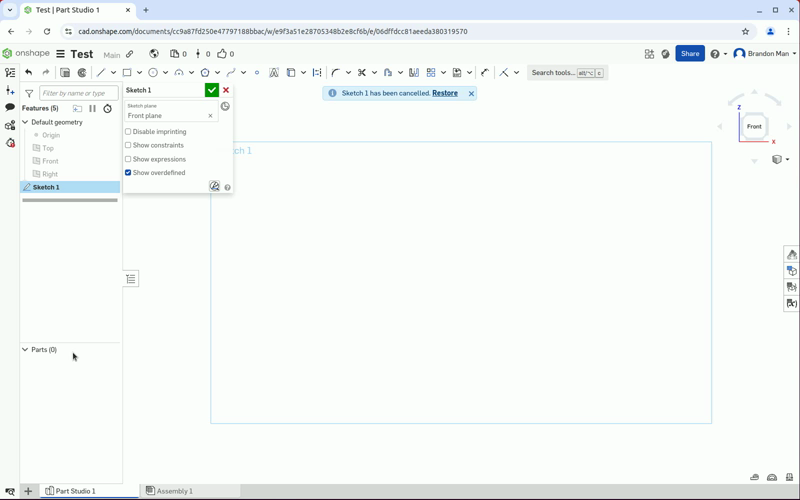
key(y)
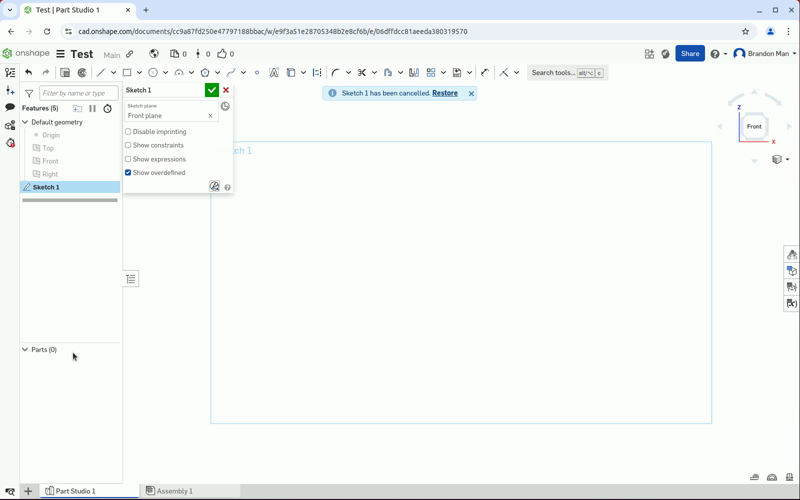
key(l)
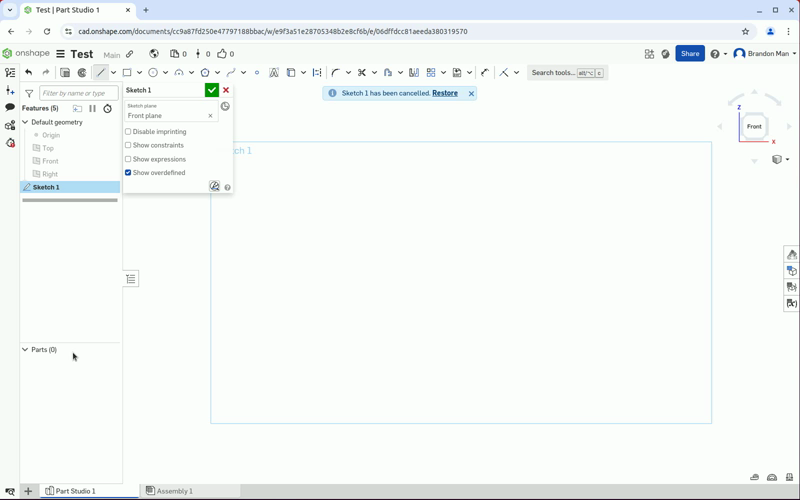
key_down(shift)
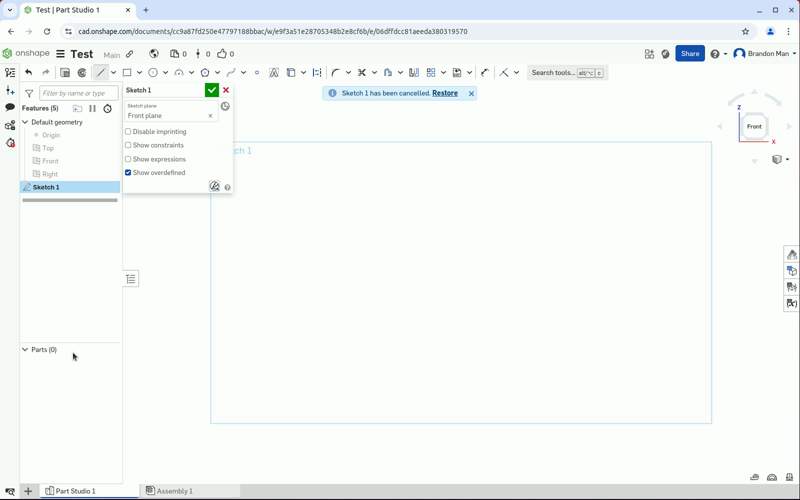
mouse_move(460, 282)
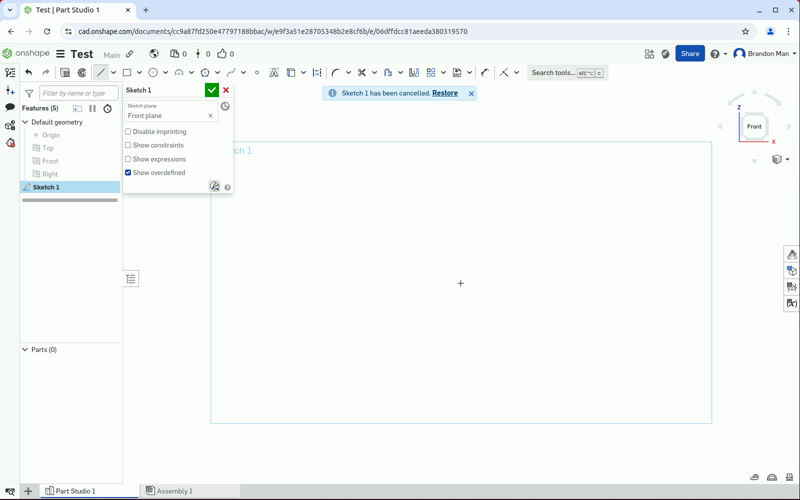
click(460, 282)
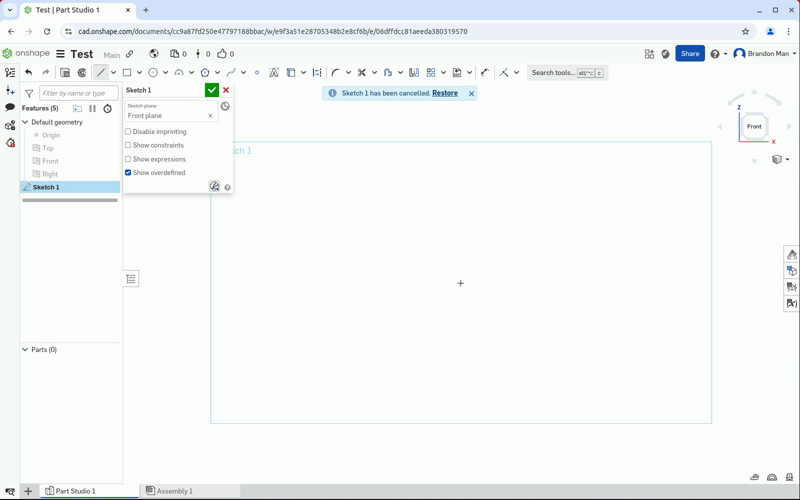
key_up(shift)
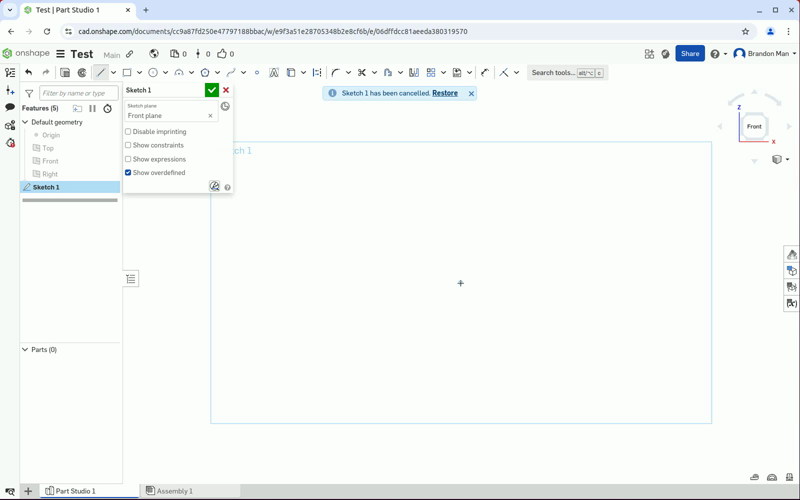
key_down(shift)
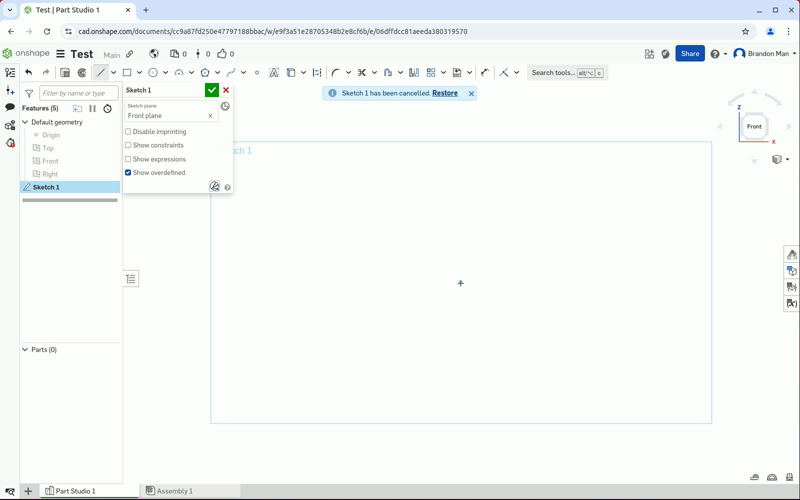
mouse_move(573, 282)
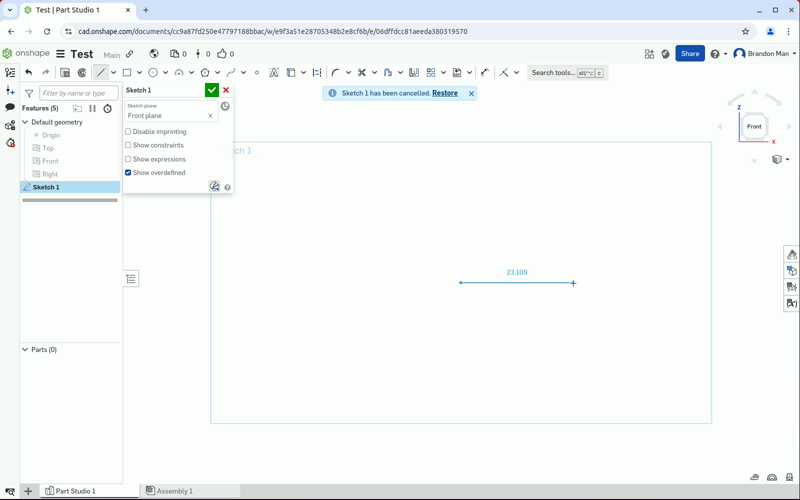
click(573, 282)
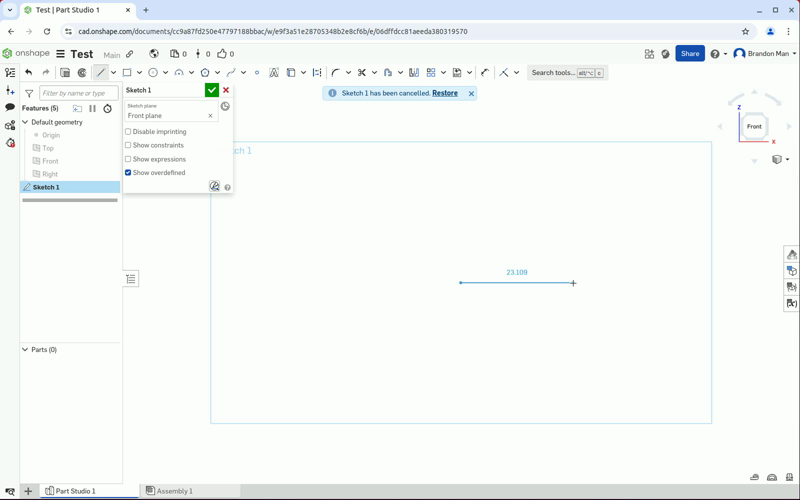
key_up(shift)
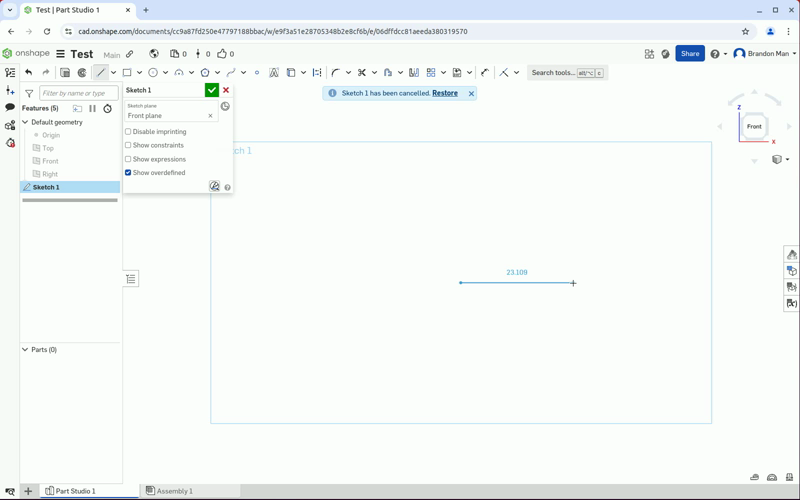
key_down(shift)
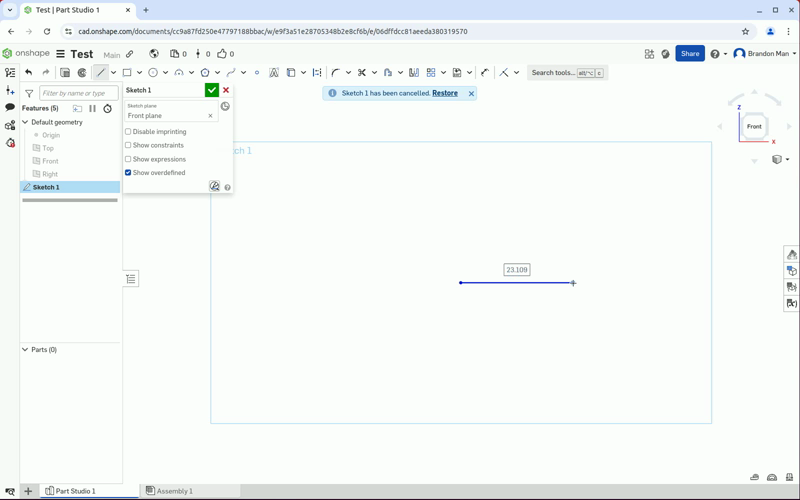
mouse_move(589, 282)
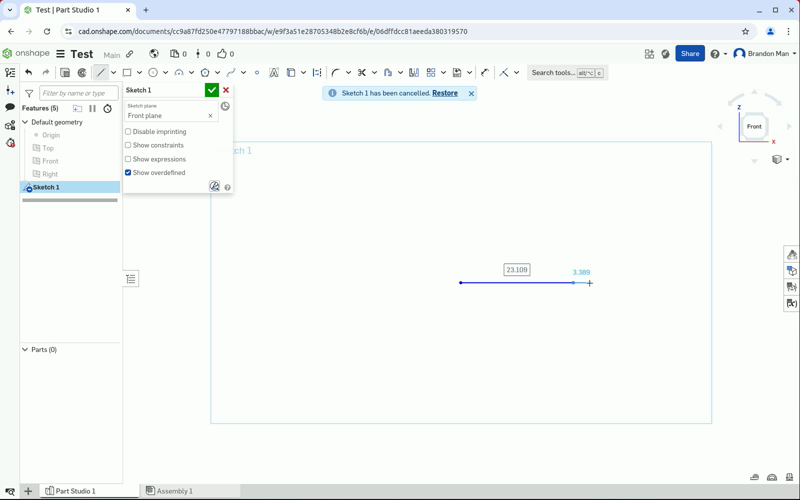
mouse_move(573, 275)
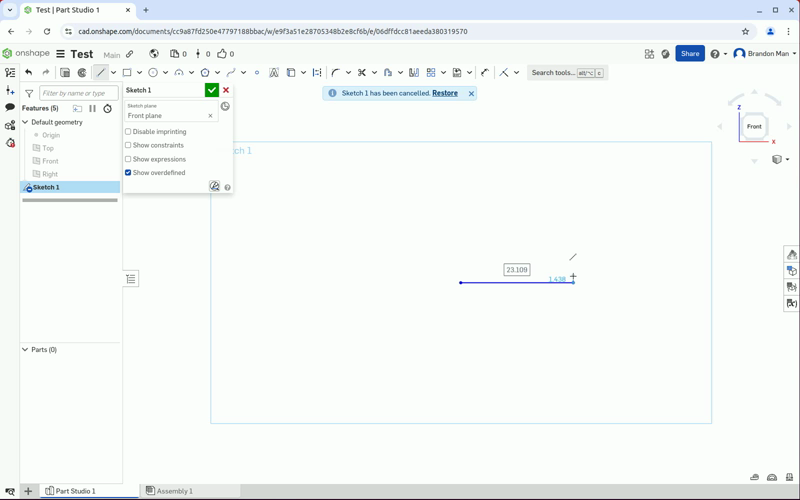
scroll(6)
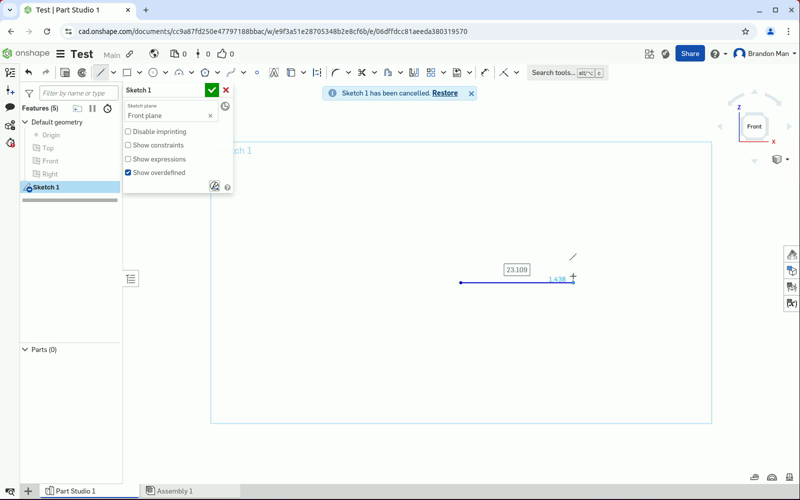
scroll(6)
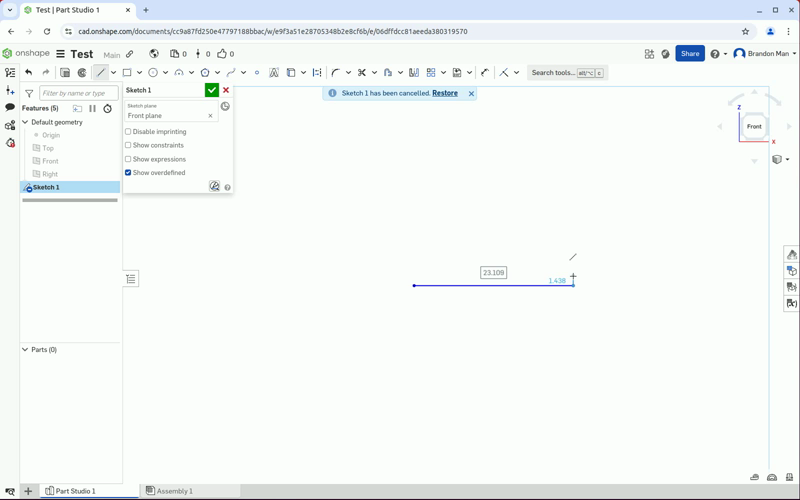
scroll(6)
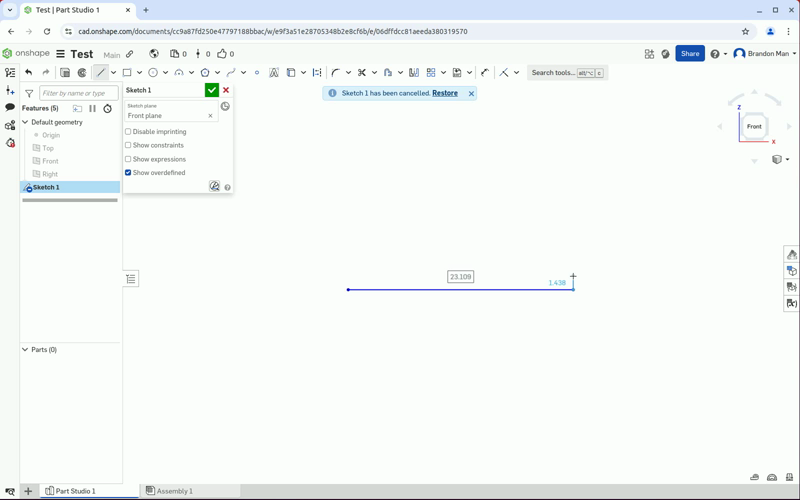
scroll(6)
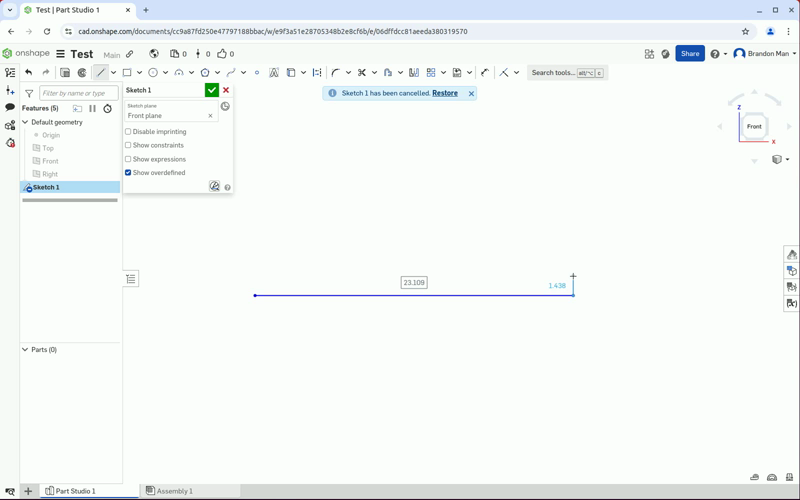
scroll(6)
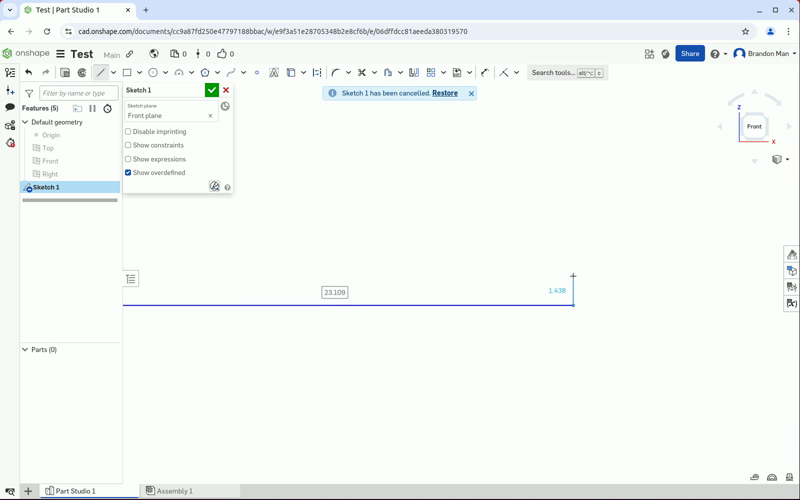
scroll(6)
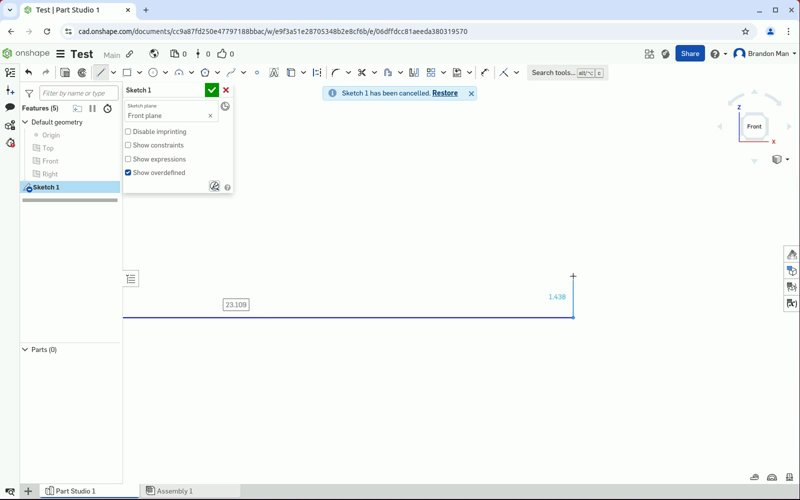
scroll(6)
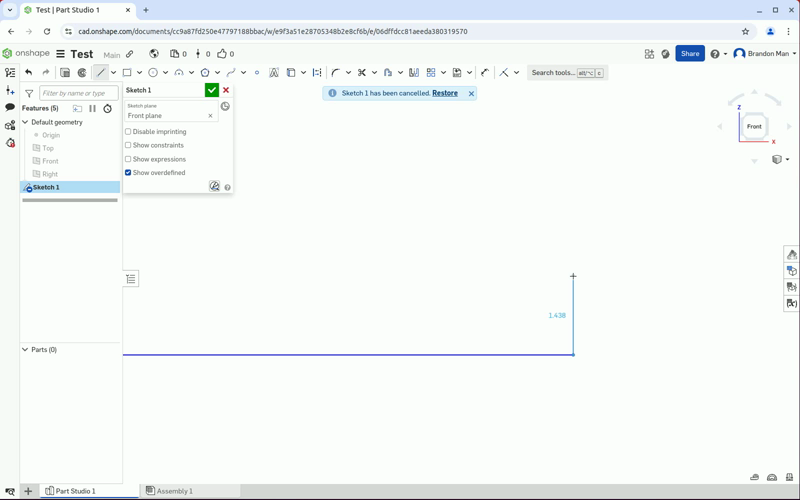
click(573, 275)
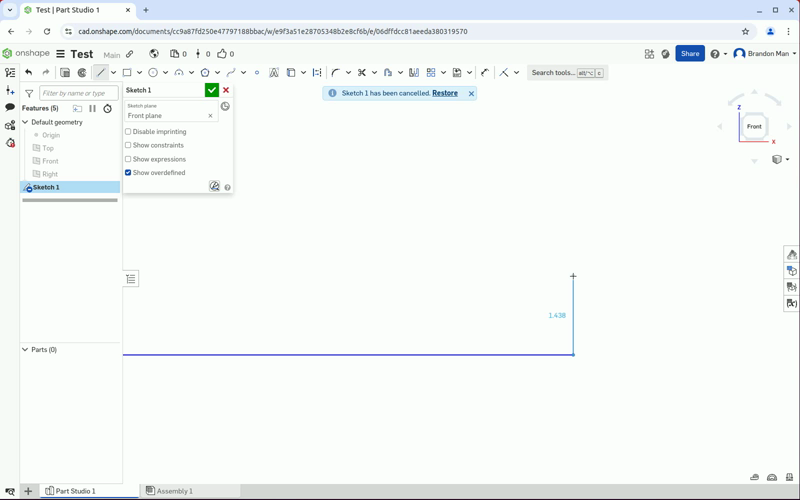
scroll(-6)
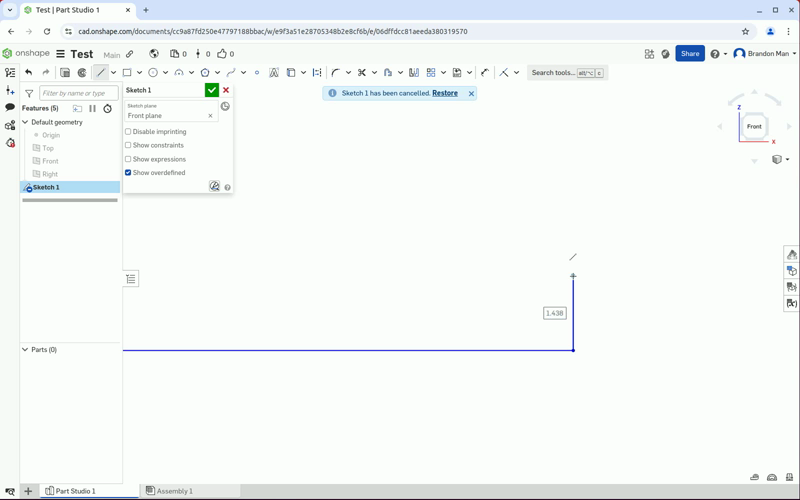
scroll(-6)
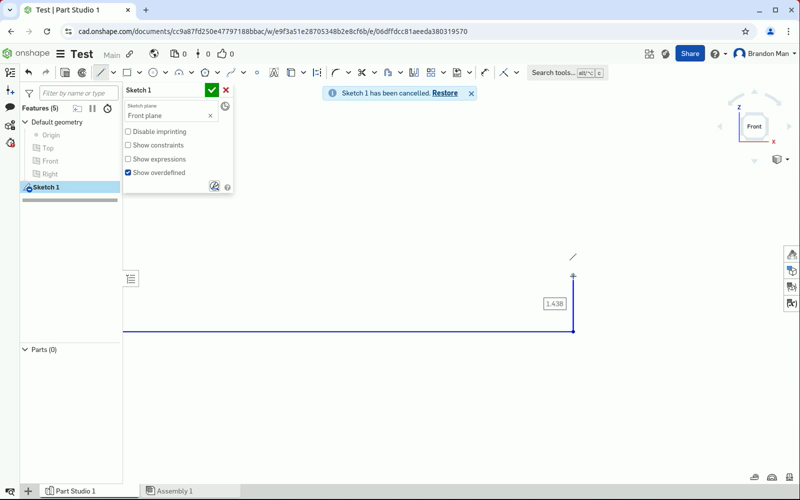
scroll(-6)
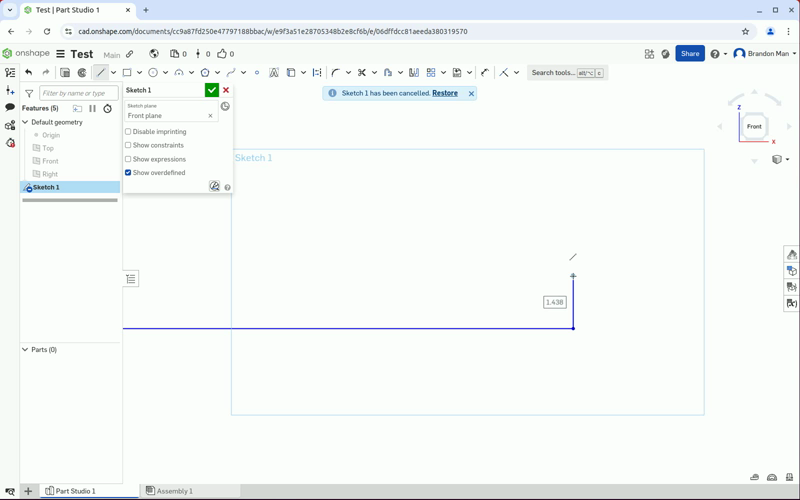
scroll(-6)
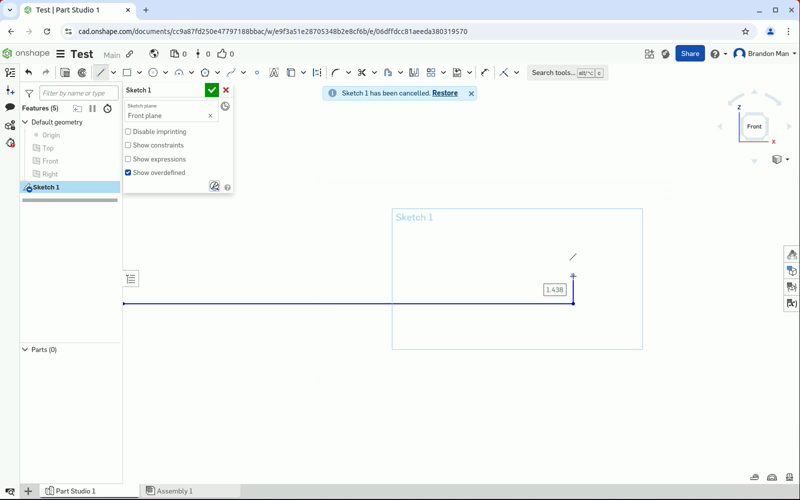
scroll(-6)
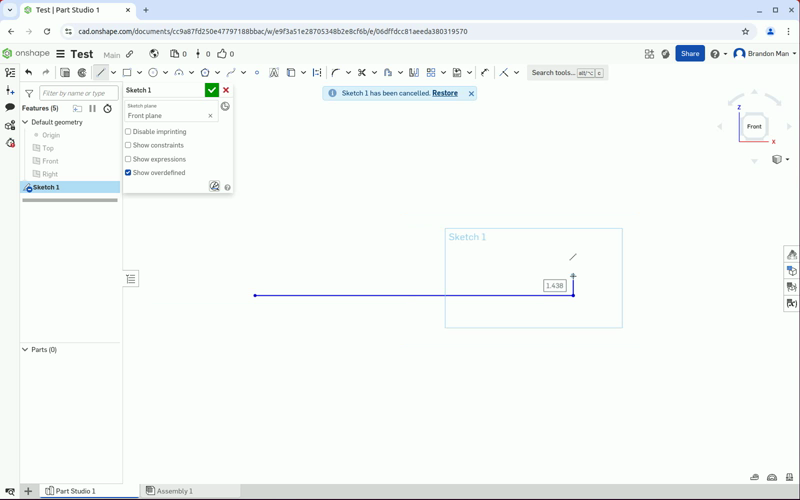
scroll(-6)
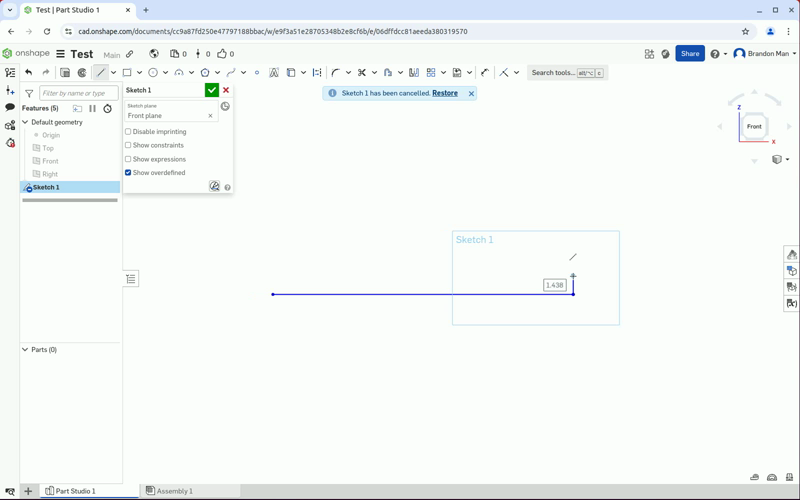
scroll(-6)
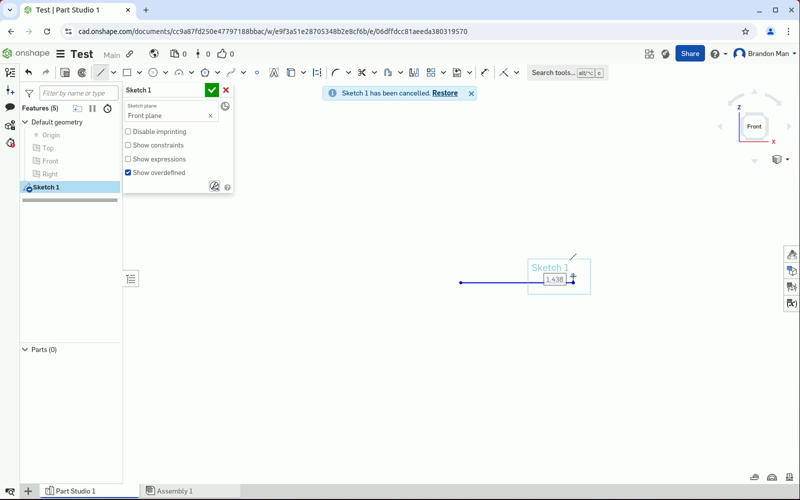
key_up(shift)
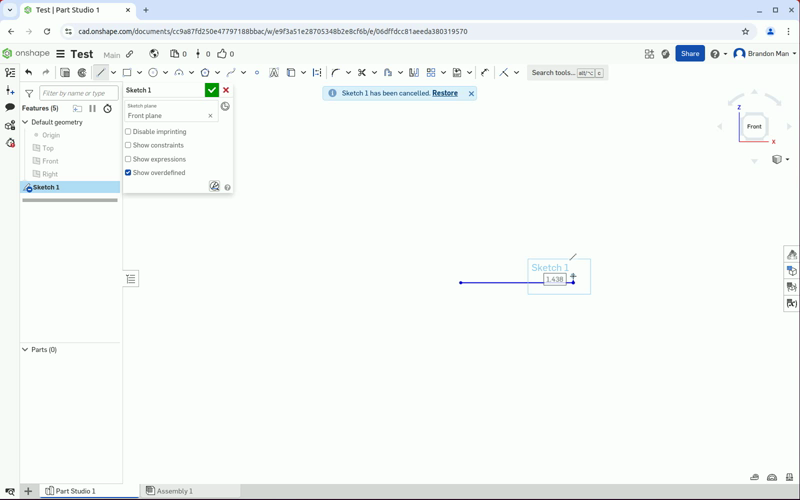
key_down(shift)
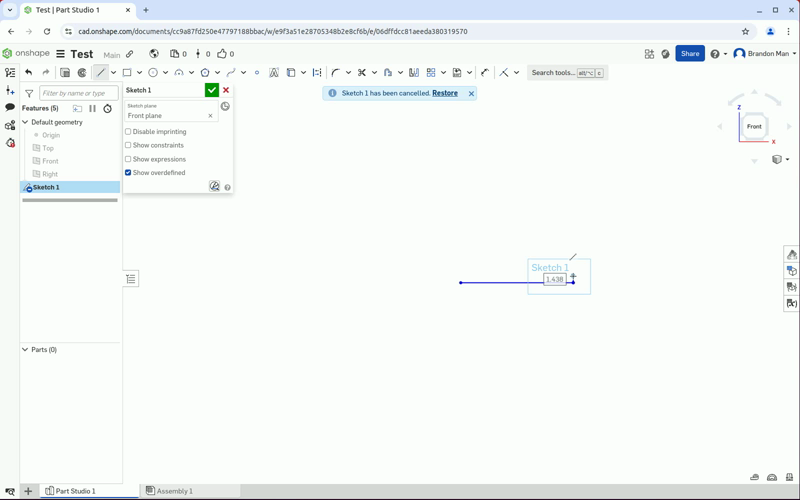
mouse_move(476, 275)
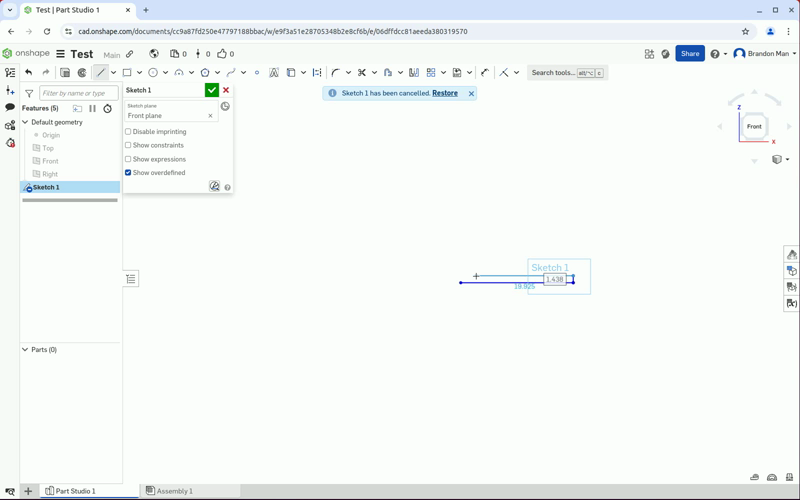
click(476, 275)
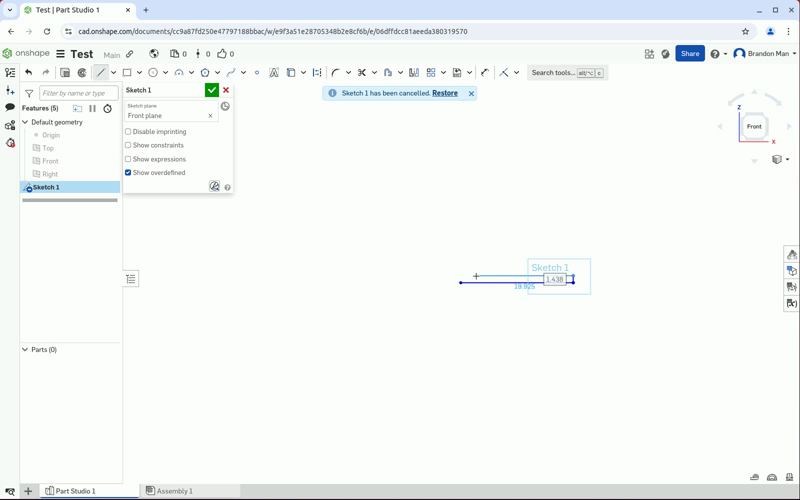
key_up(shift)
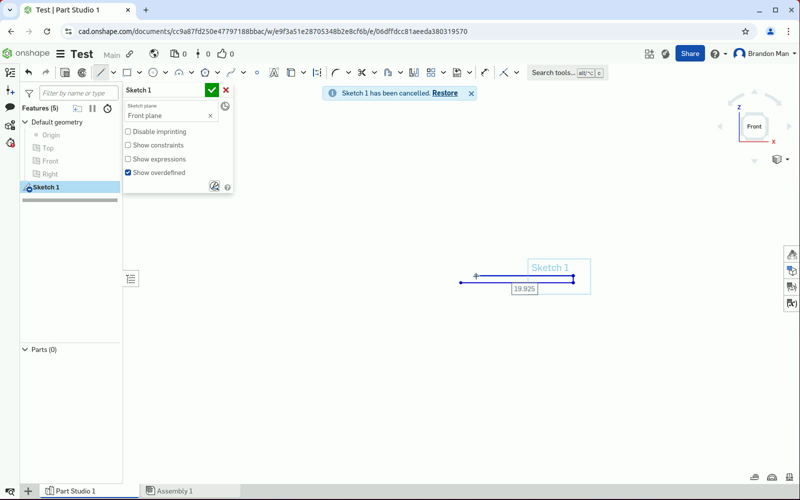
key_down(shift)
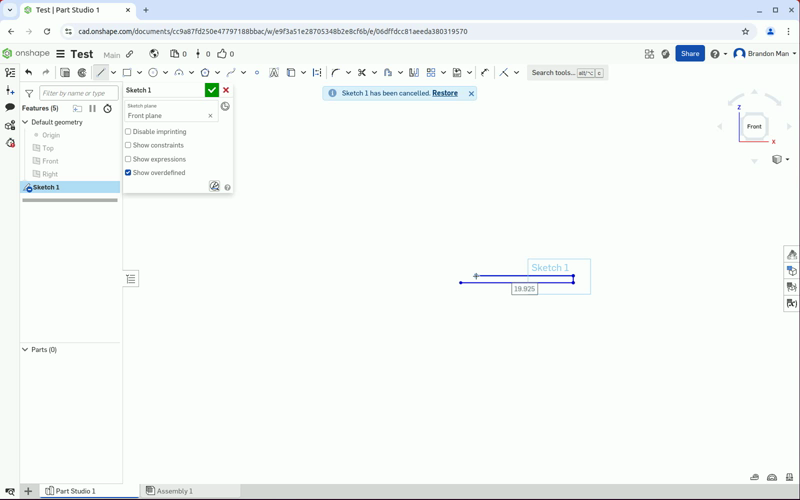
mouse_move(506, 275)
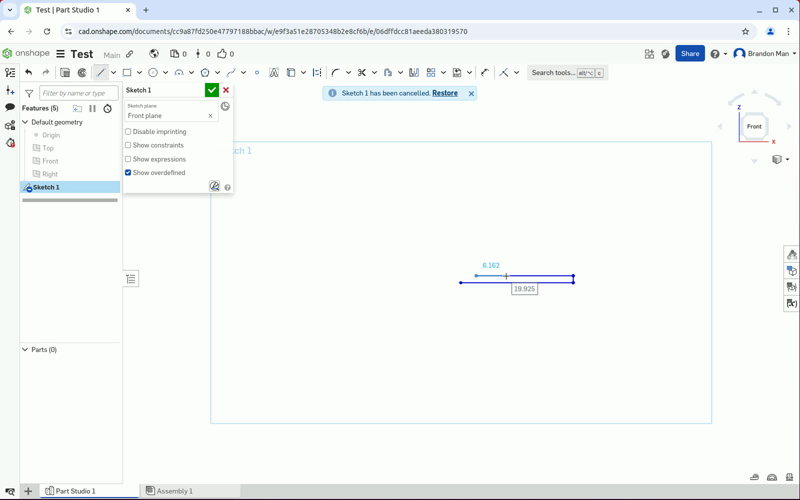
mouse_move(476, 222)
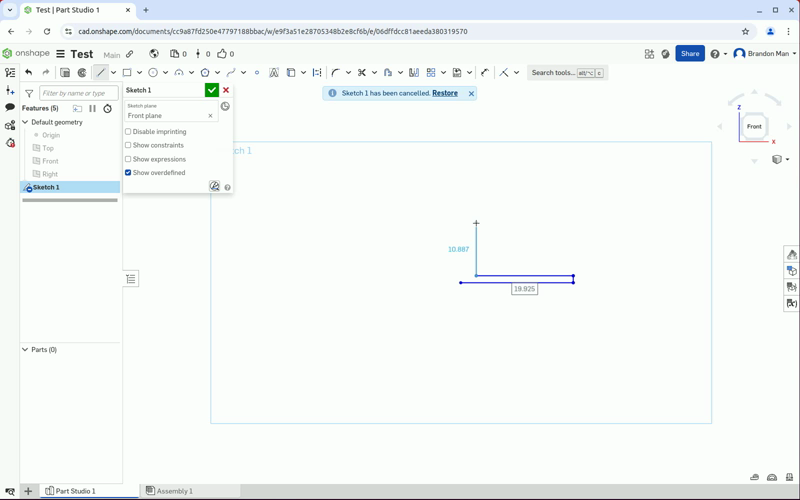
click(476, 222)
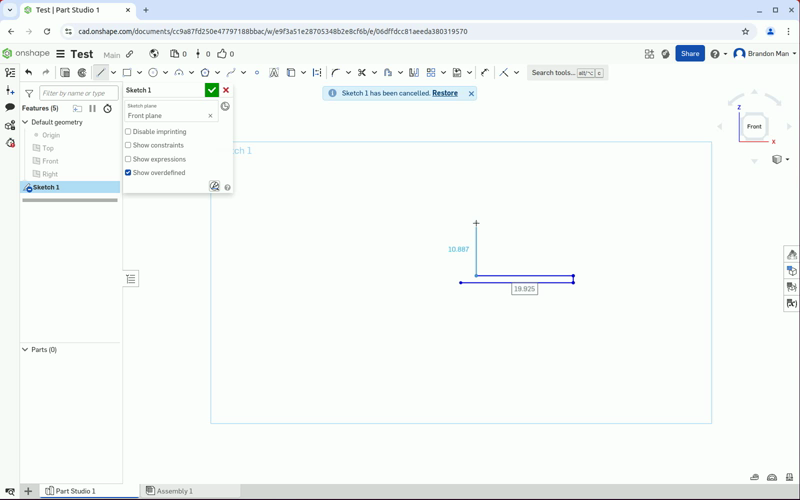
key_up(shift)
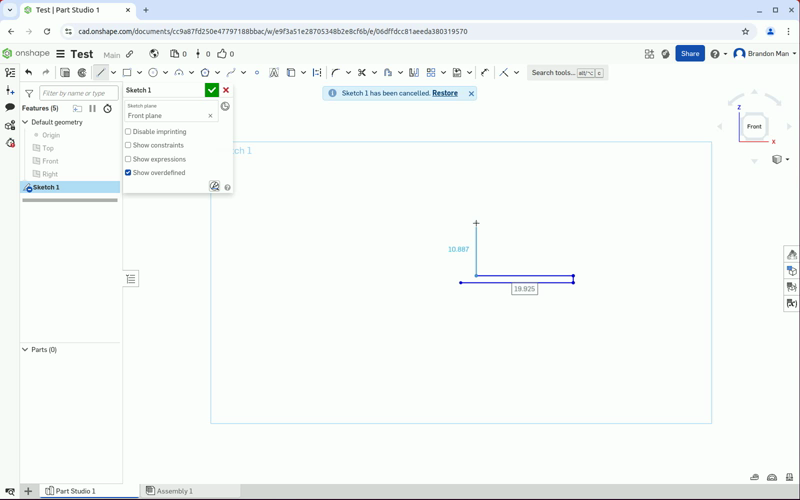
key_down(shift)
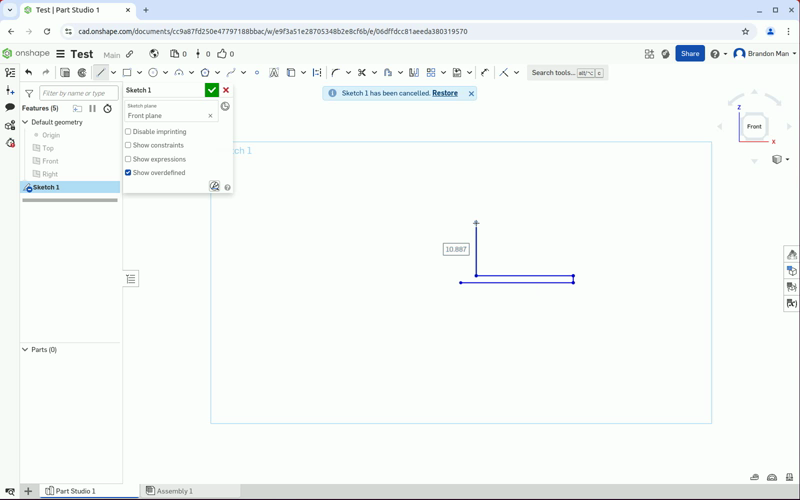
mouse_move(506, 222)
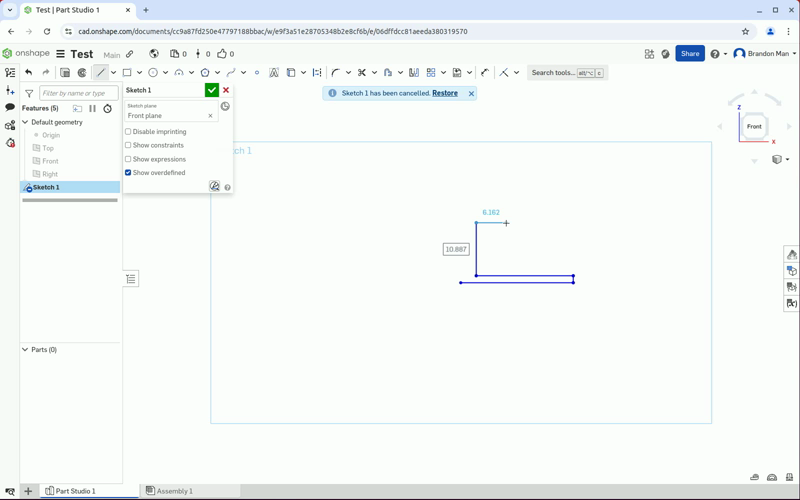
mouse_move(460, 222)
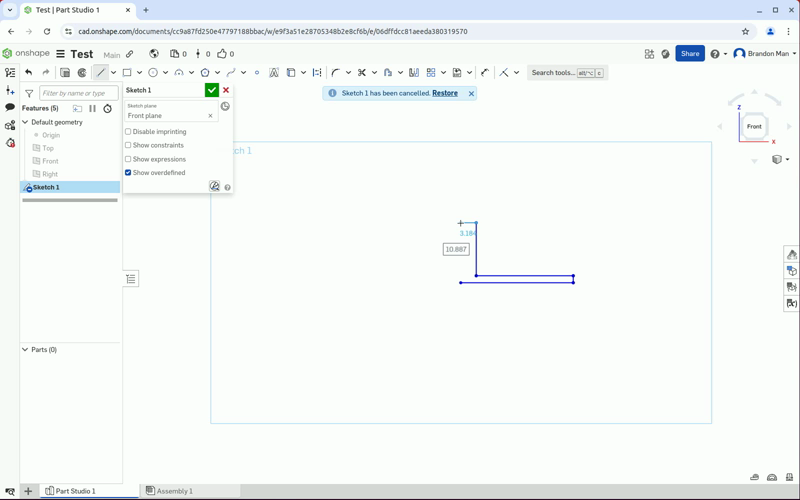
click(460, 222)
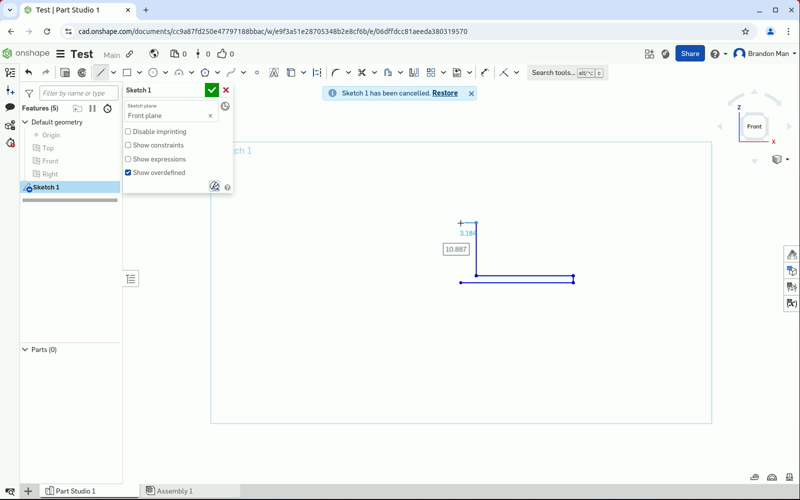
key_up(shift)
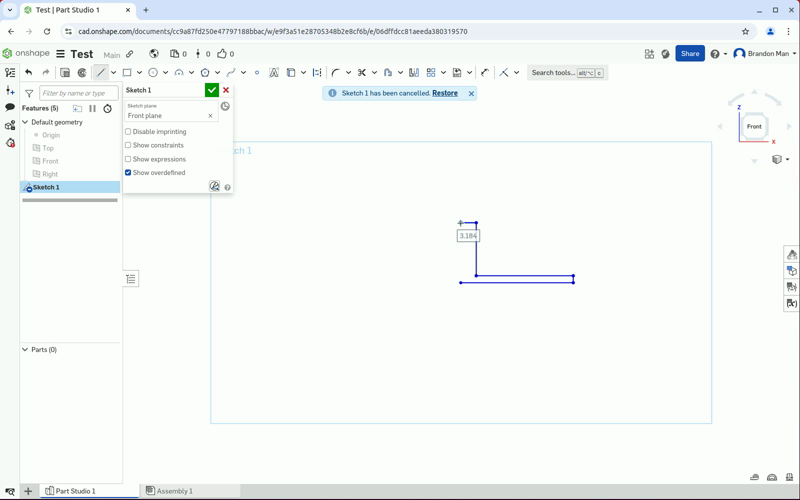
key_down(shift)
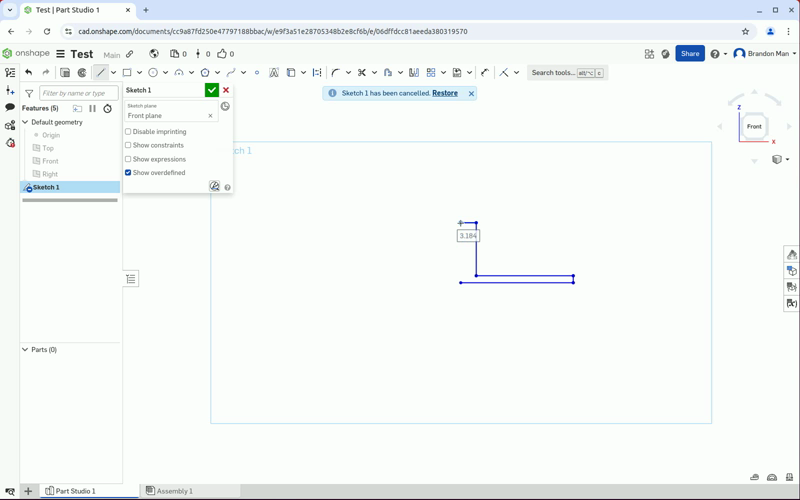
mouse_move(460, 282)
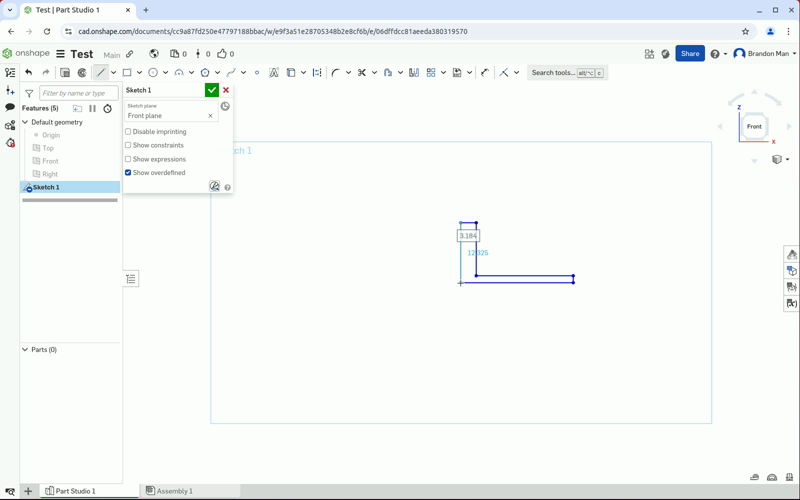
key_up(shift)
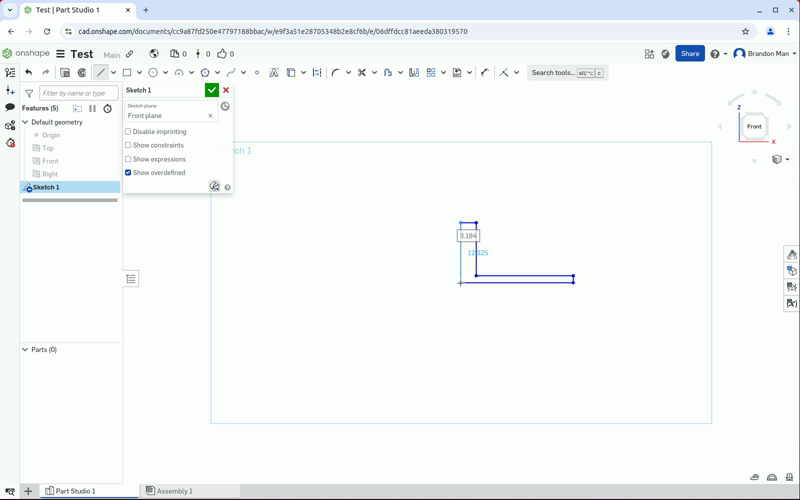
click(460, 282)
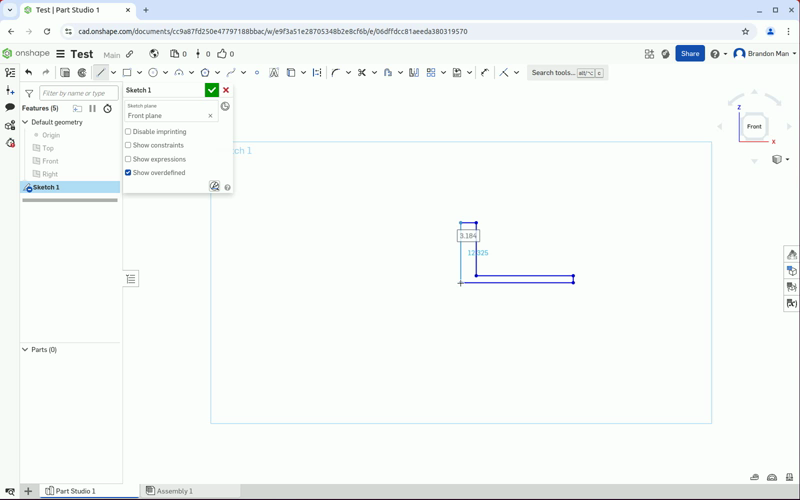
key(esc)
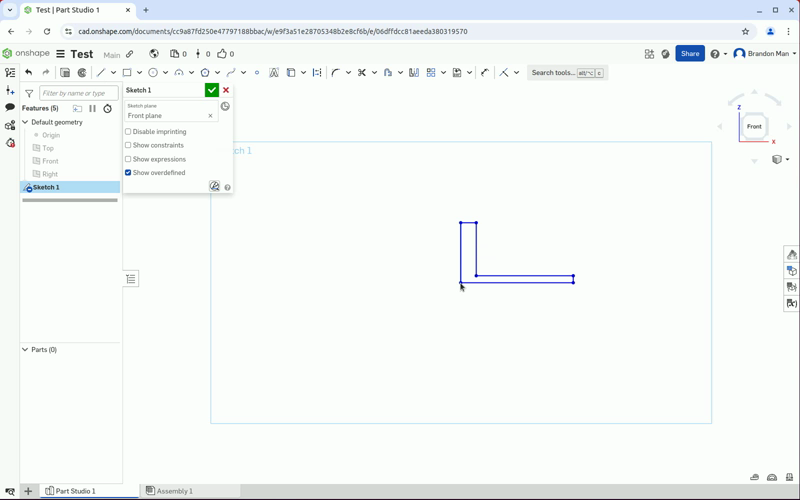
mouse_move(473, 236)
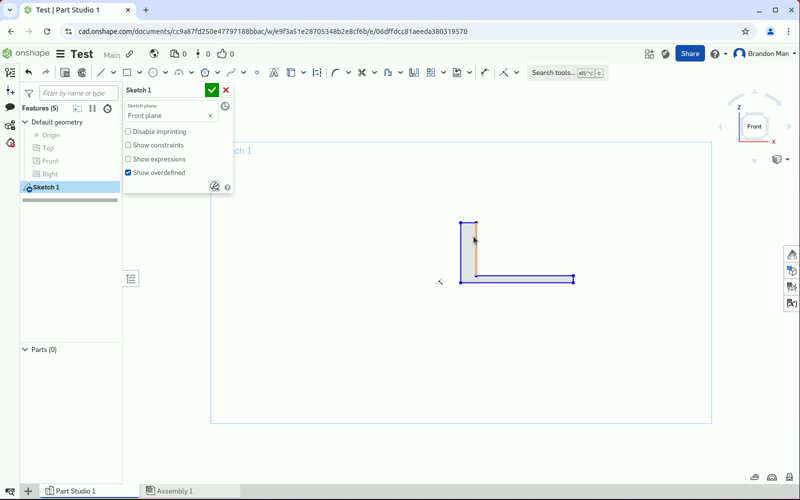
scroll(6)
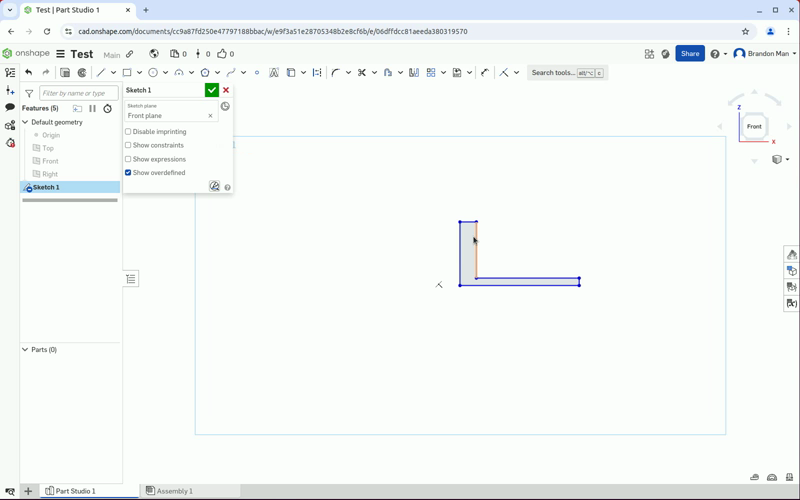
scroll(6)
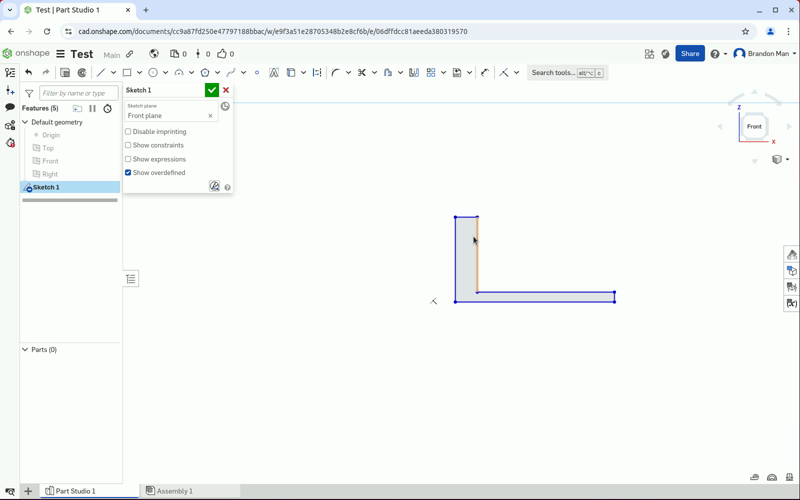
scroll(6)
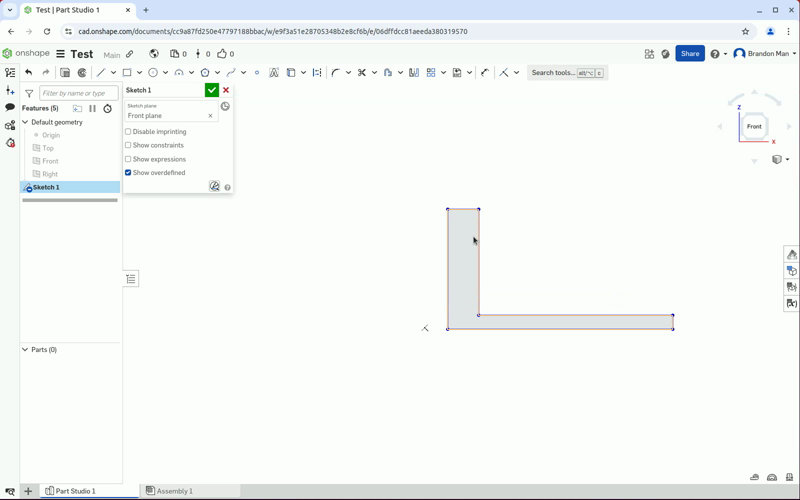
scroll(6)
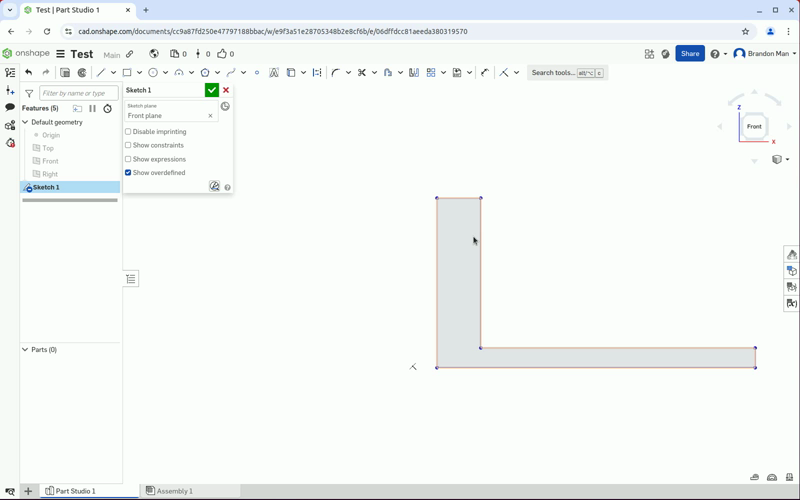
scroll(6)
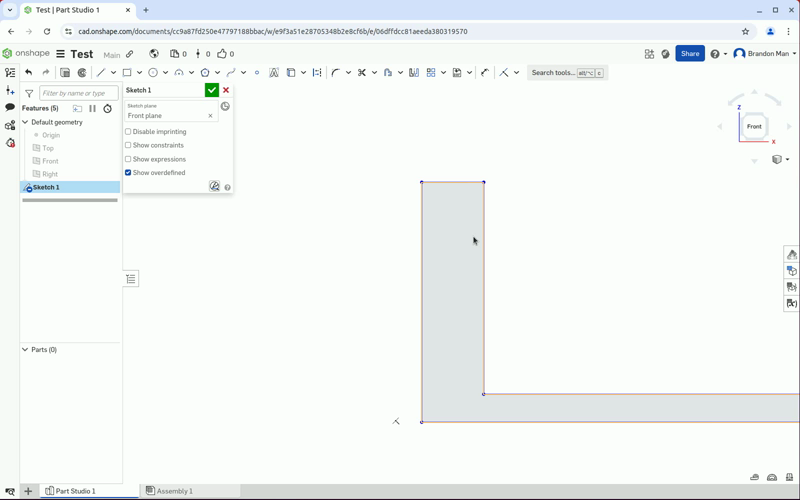
scroll(6)
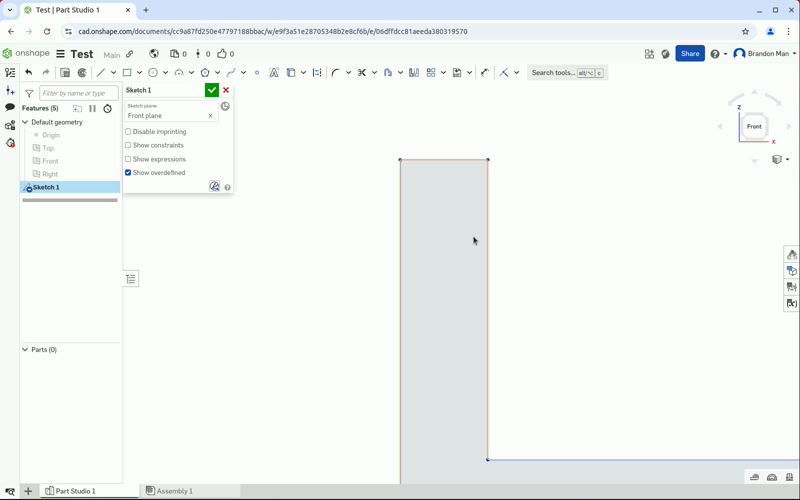
scroll(6)
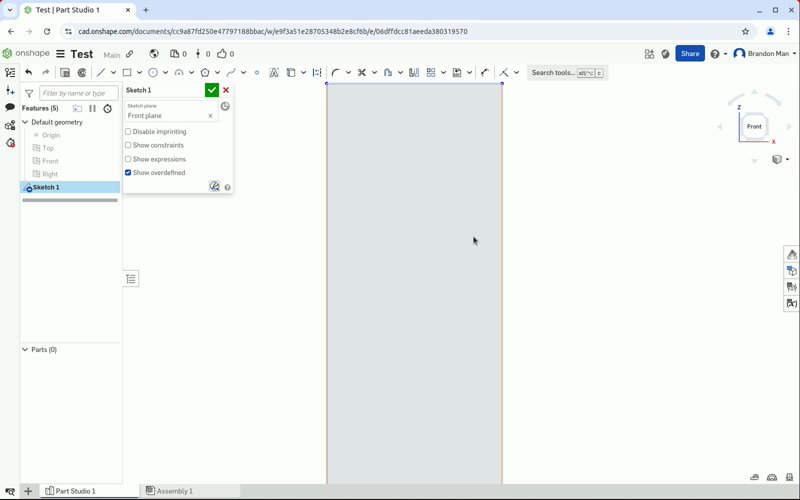
click(473, 236)
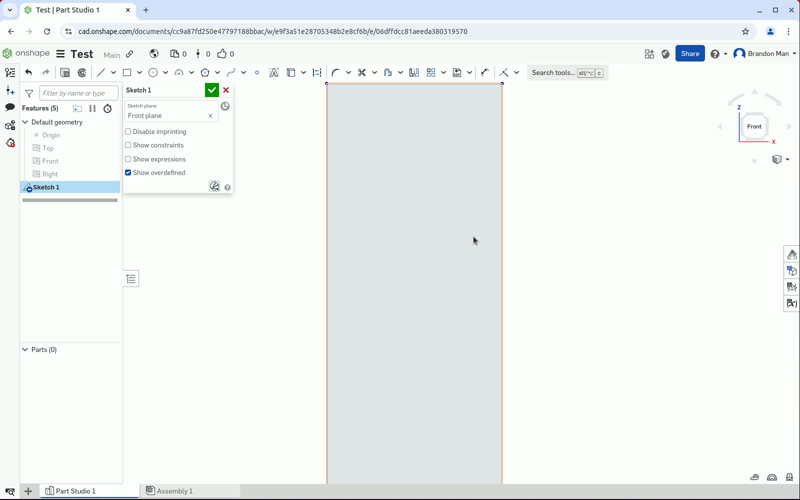
scroll(-6)
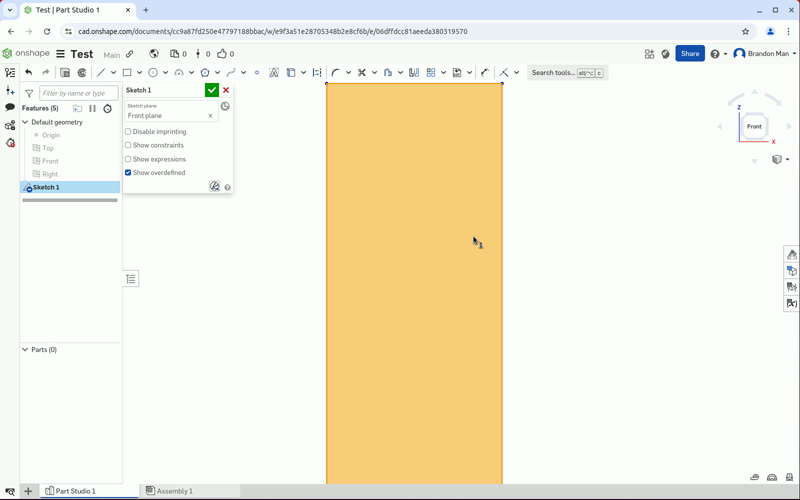
scroll(-6)
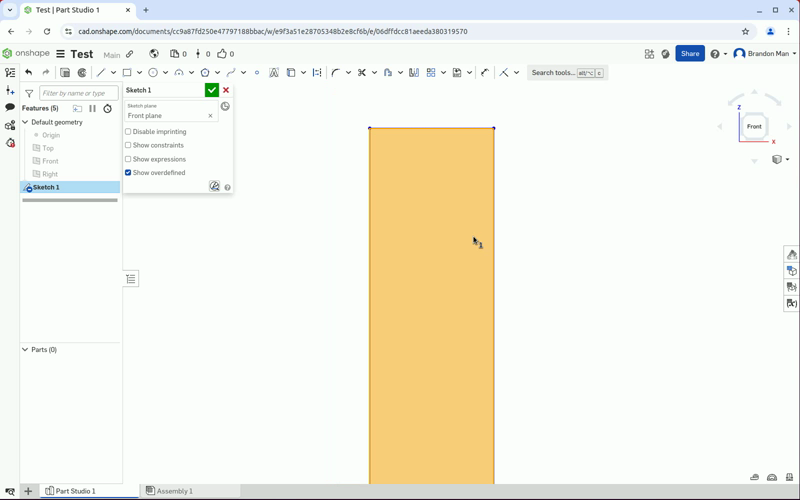
scroll(-6)
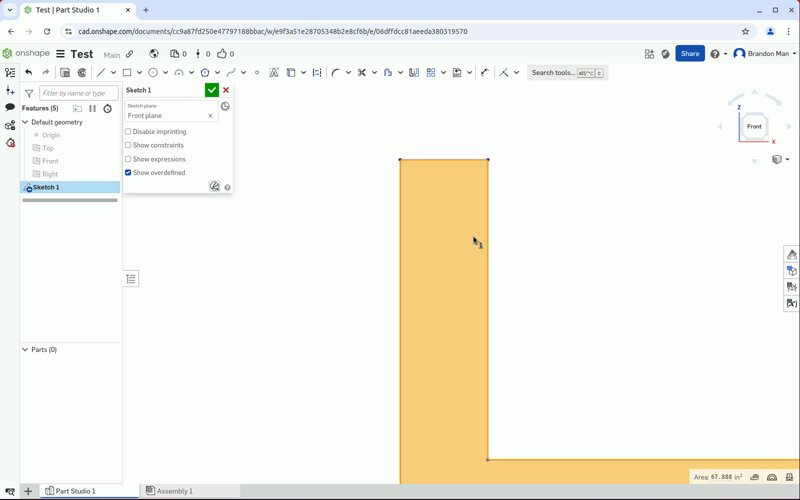
scroll(-6)
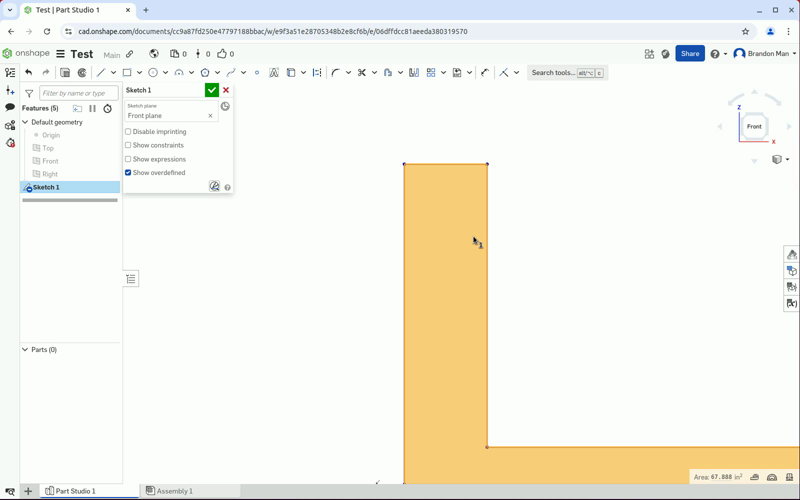
scroll(-6)
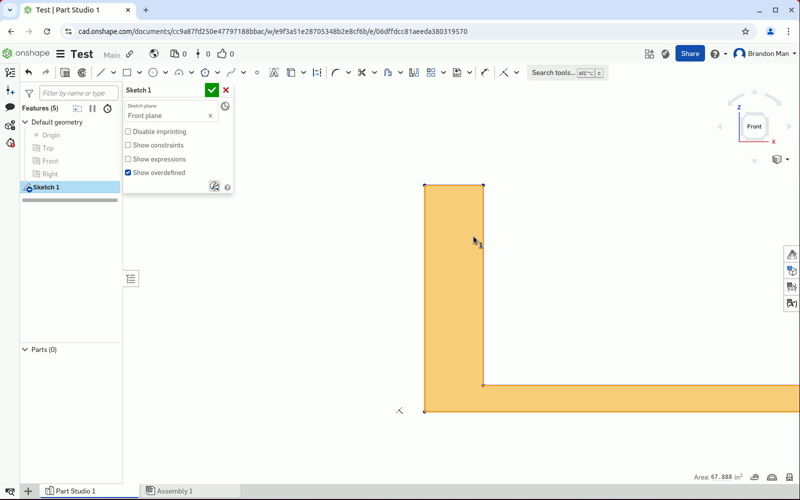
scroll(-6)
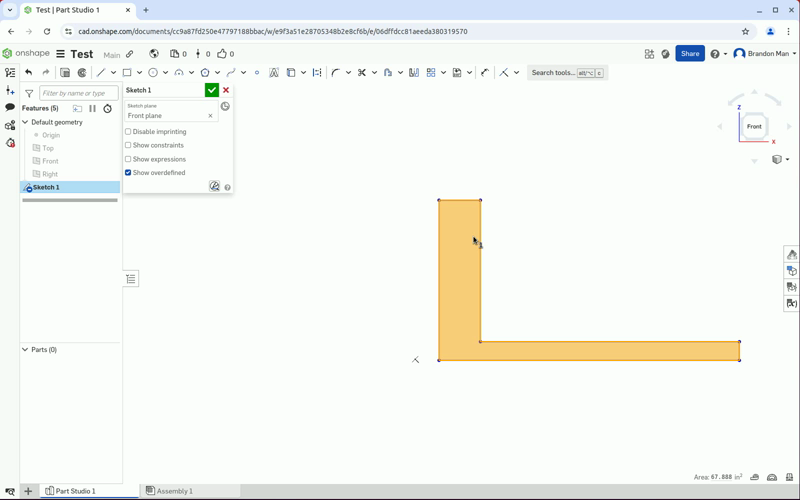
scroll(-6)
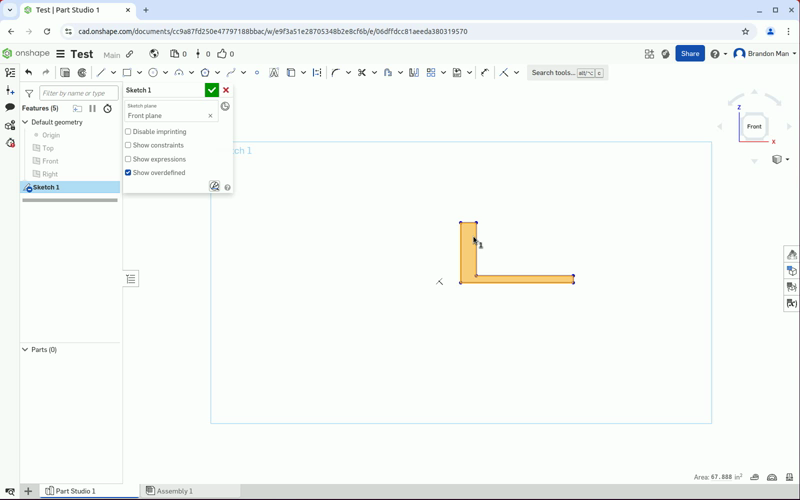
mouse_move(73, 352)
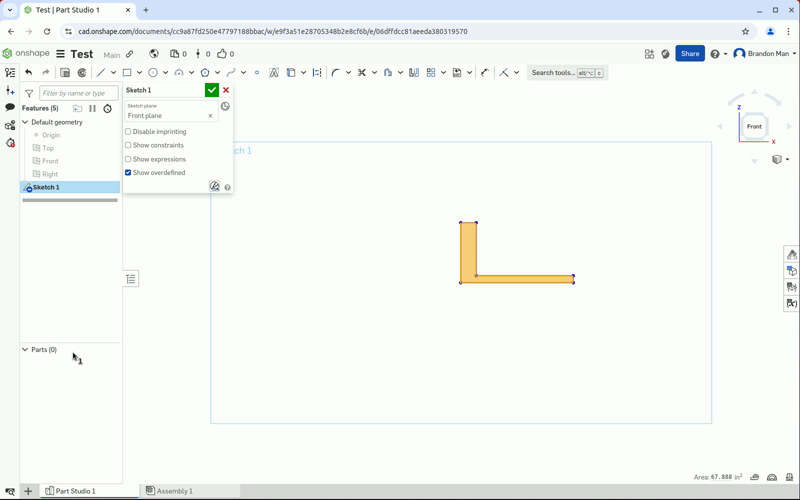
key(shift+y)
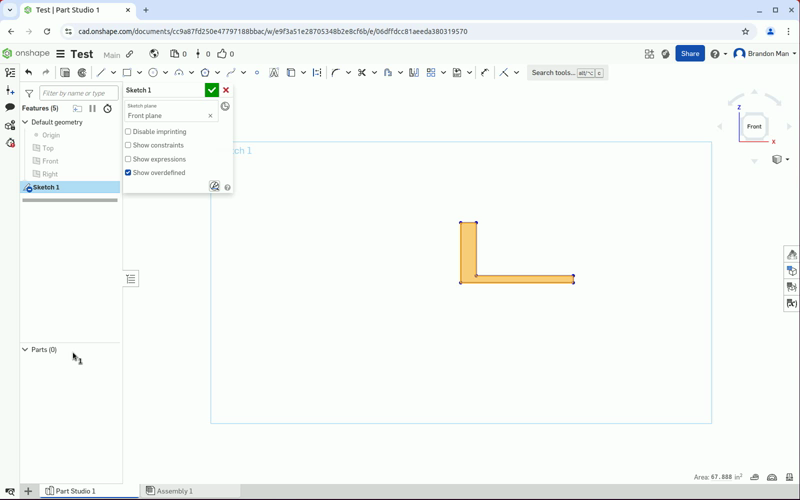
key(shift+e)
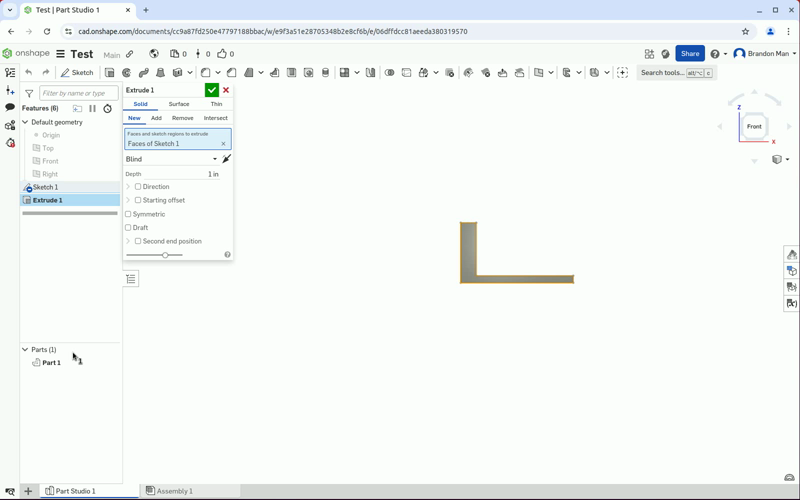
mouse_move(143, 106)
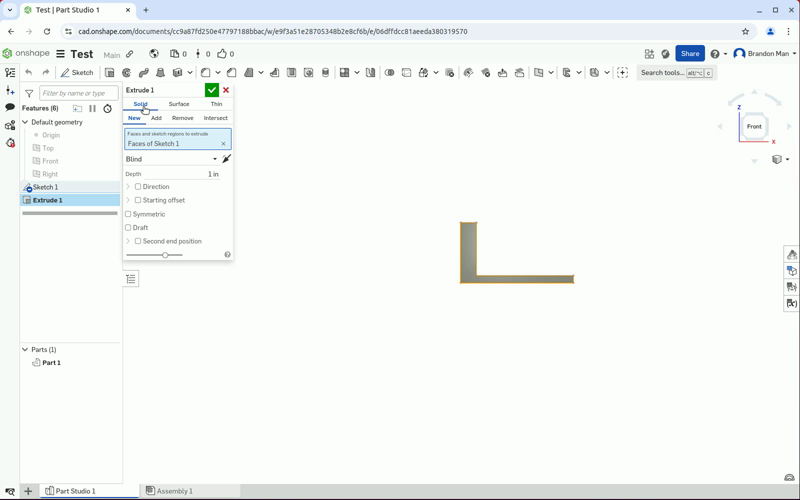
click(143, 106)
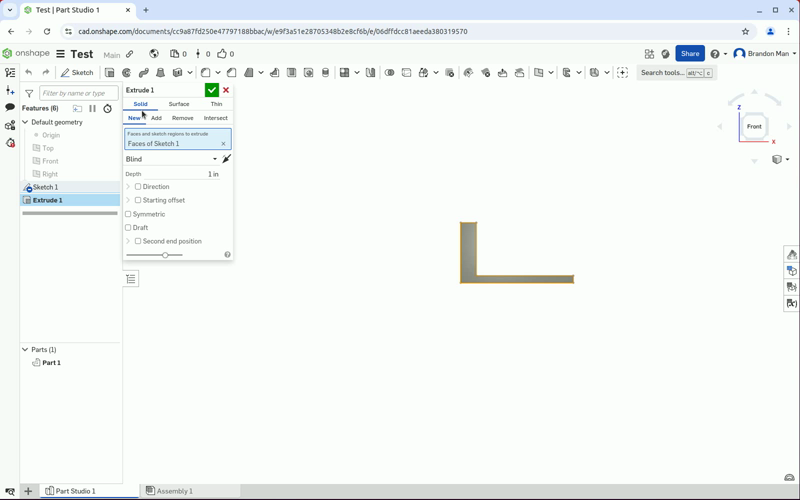
mouse_move(137, 120)
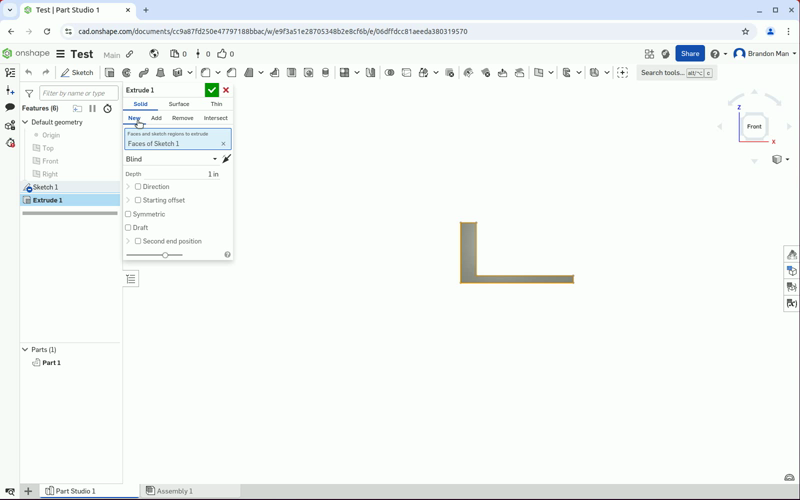
click(137, 120)
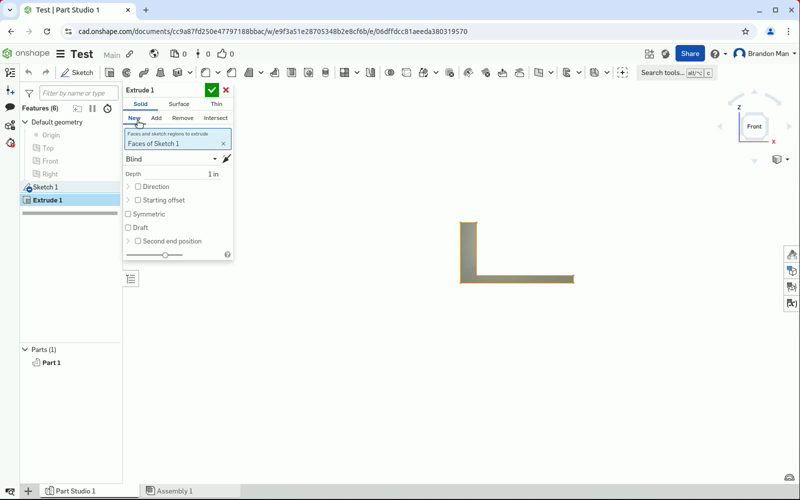
key(tab, 4)
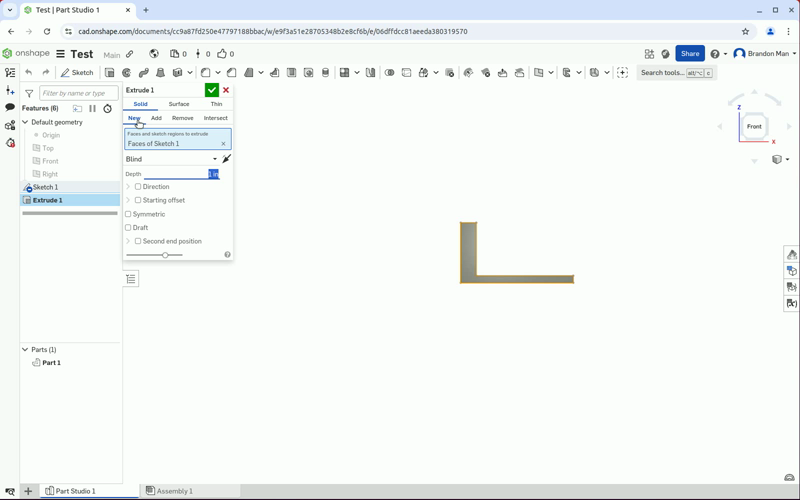
text(10.11)
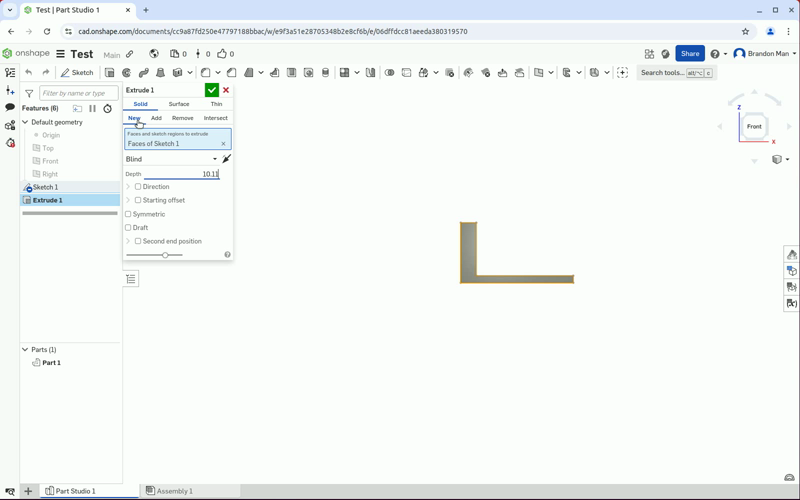
key(enter)
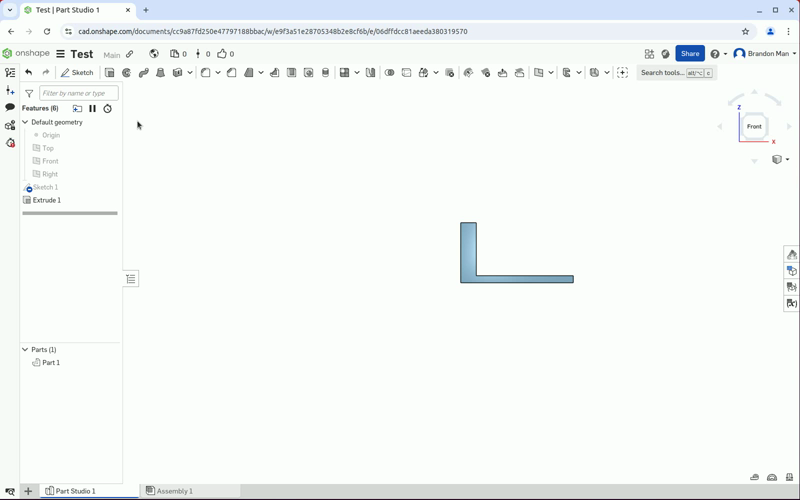
key(shift+h)
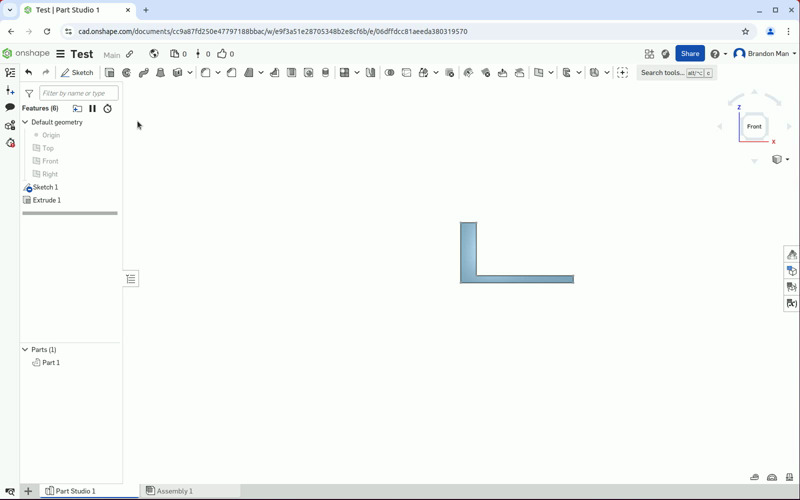
key(shift+h)
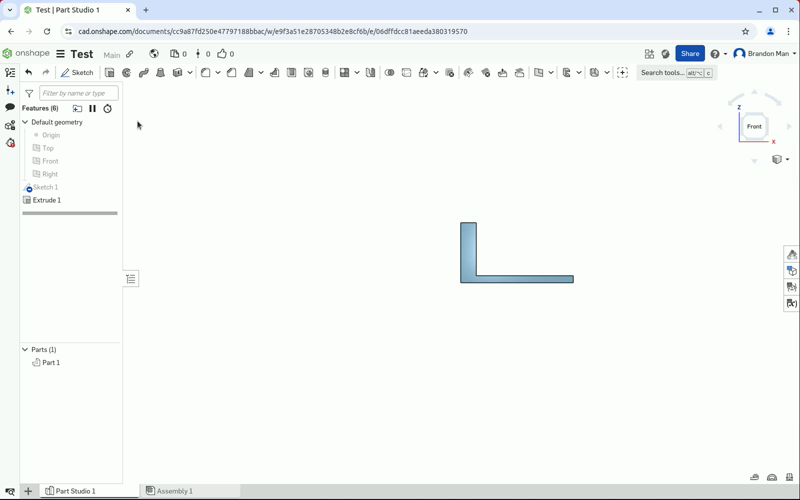
mouse_move(73, 189)
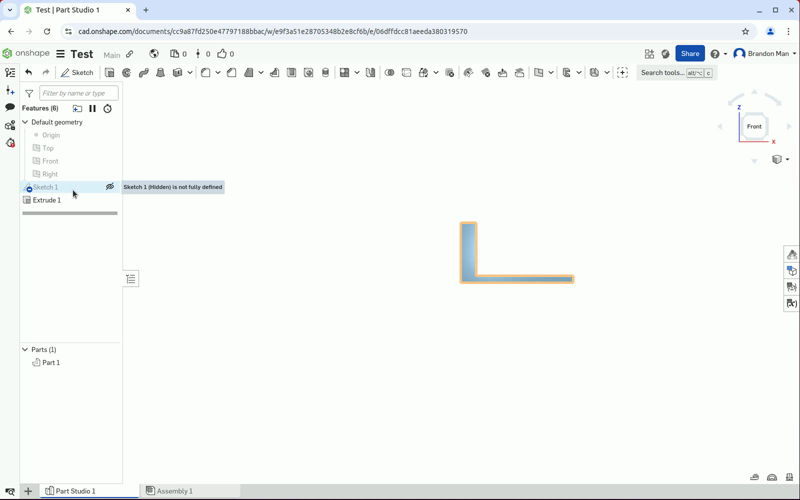
click(73, 189)
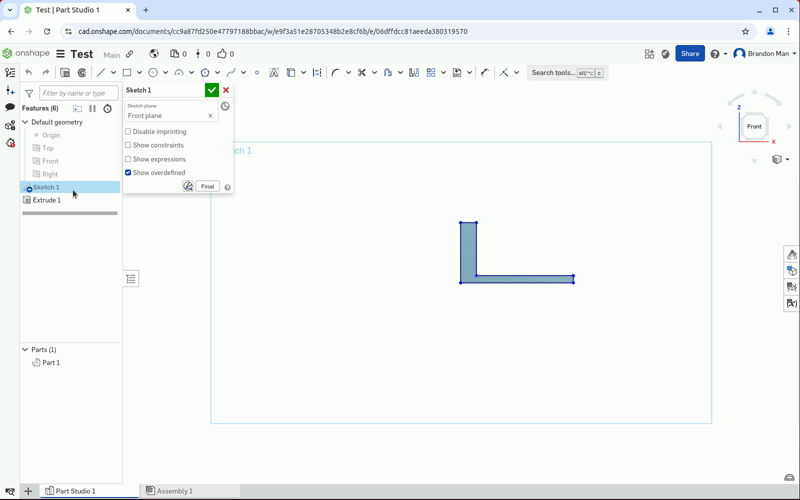
mouse_move(229, 92)
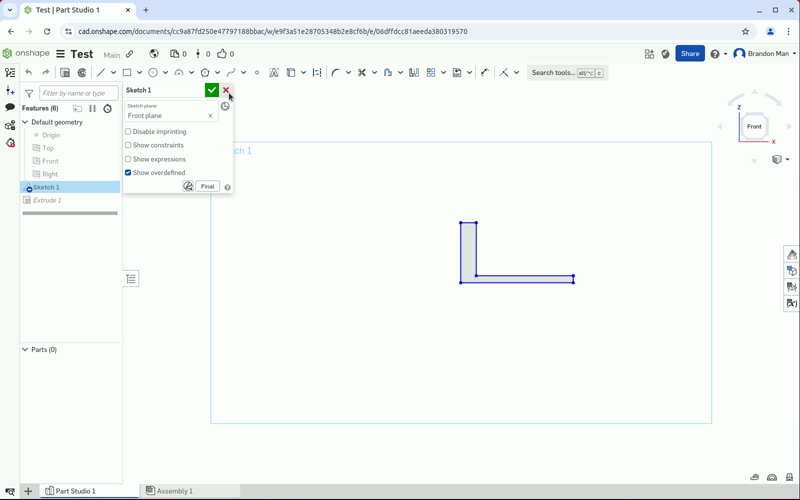
click(229, 92)
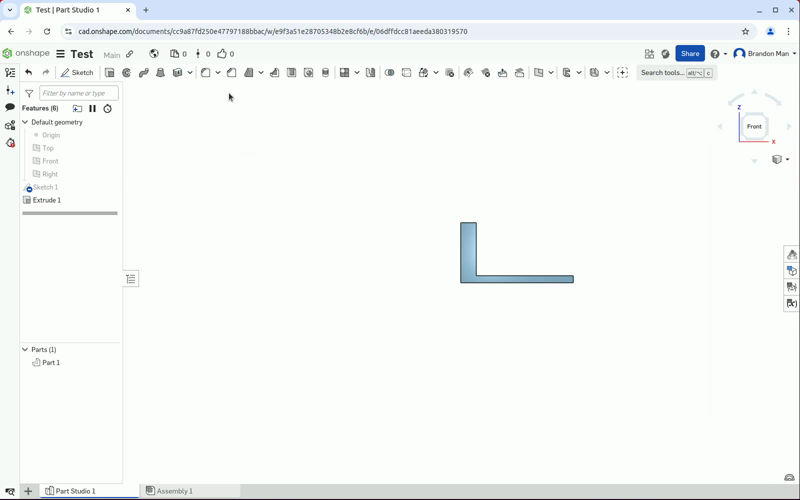
mouse_move(73, 352)
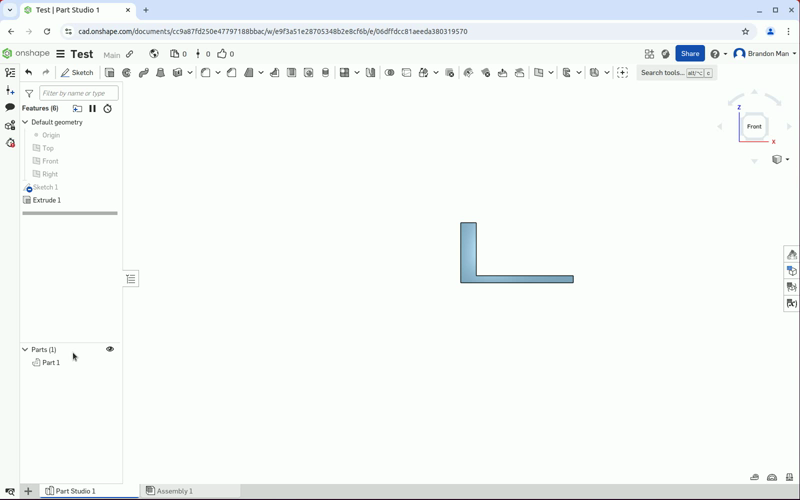
key(y)
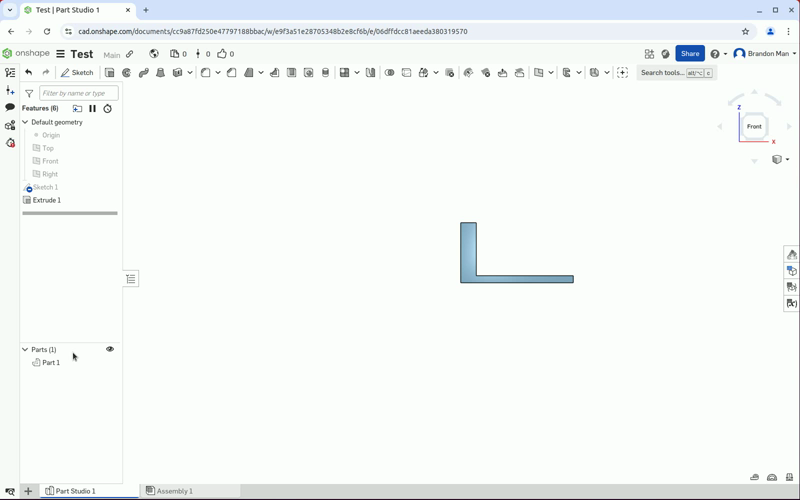
key(shift+p)
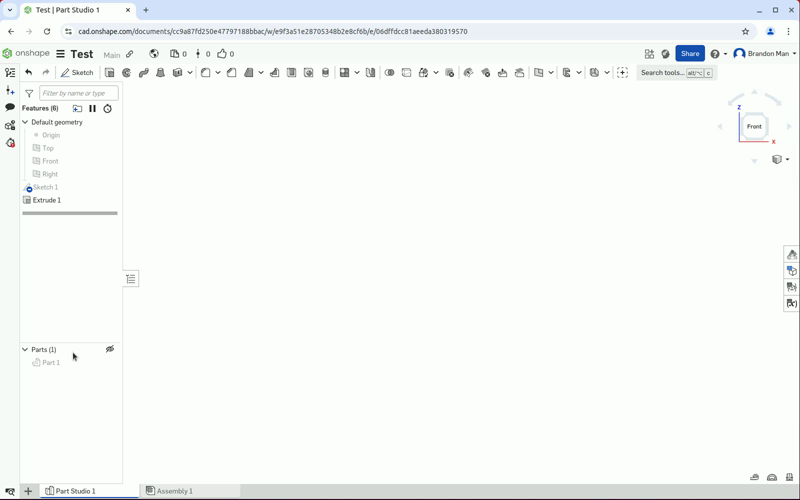
key(space)
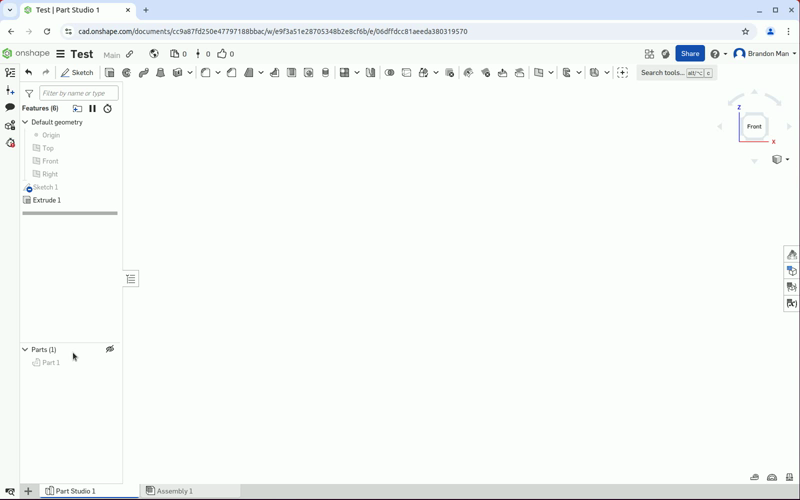
key_down(shift)
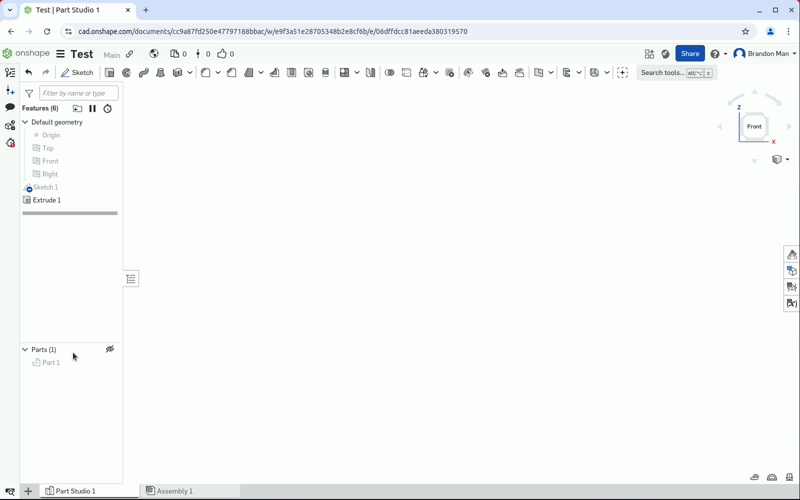
key(down)
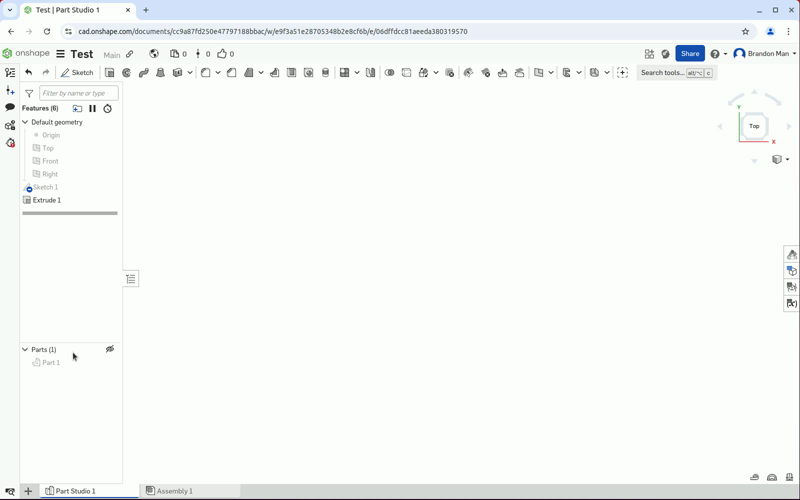
key_up(shift)
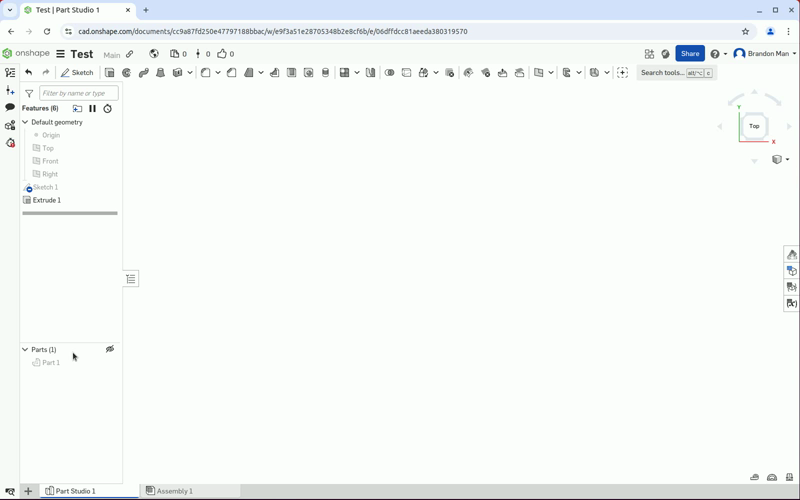
mouse_move(73, 352)
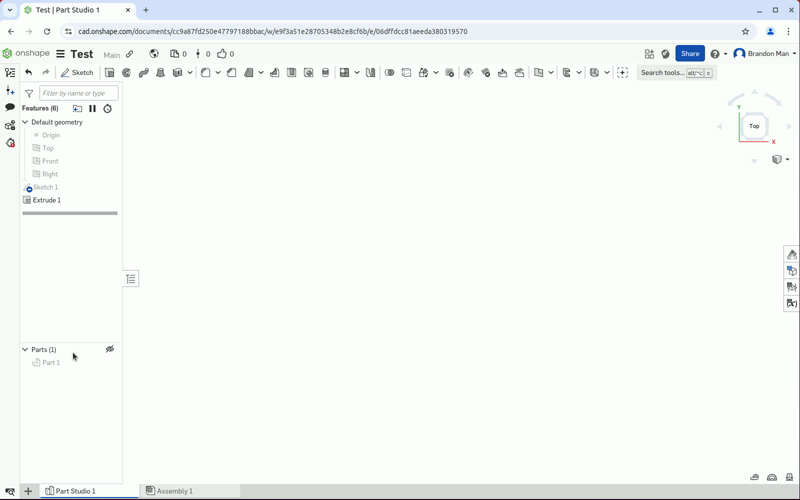
key(shift+y)
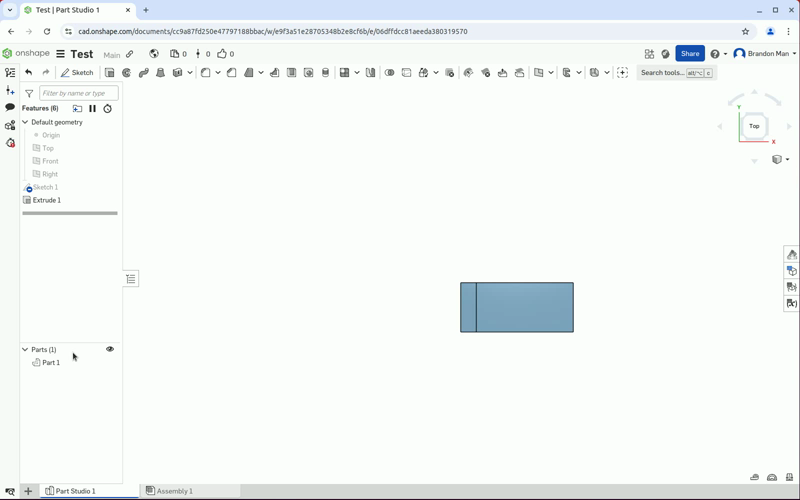
mouse_move(541, 75)
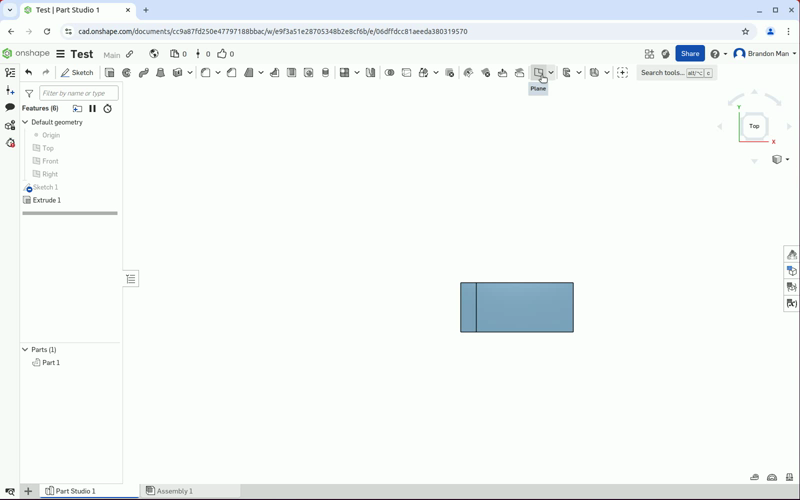
click(541, 75)
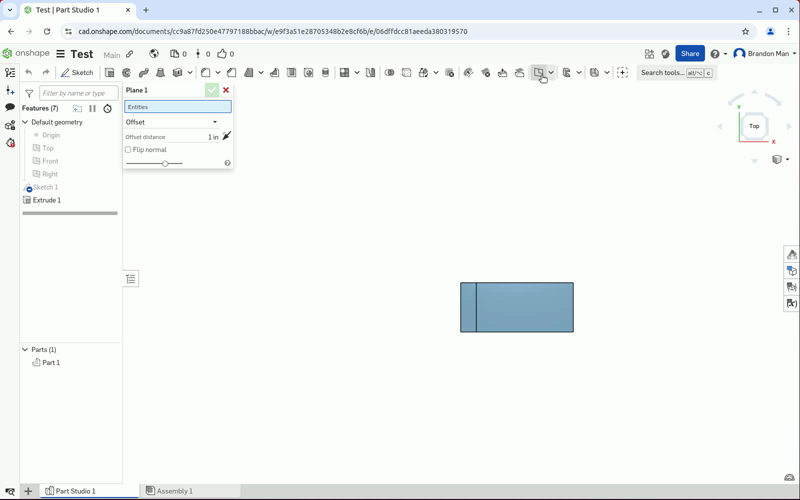
mouse_move(73, 150)
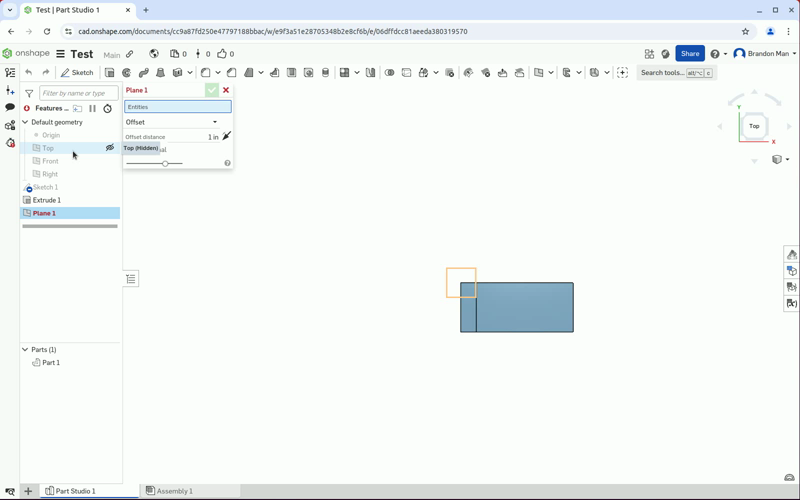
click(73, 150)
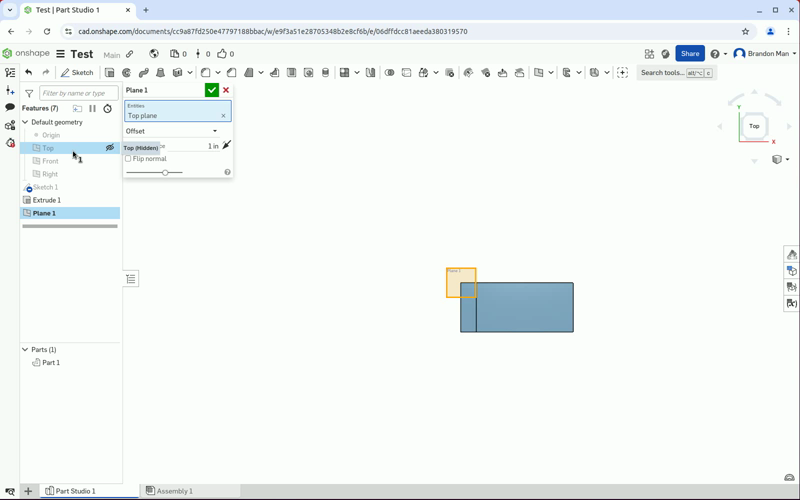
key(tab, 2)
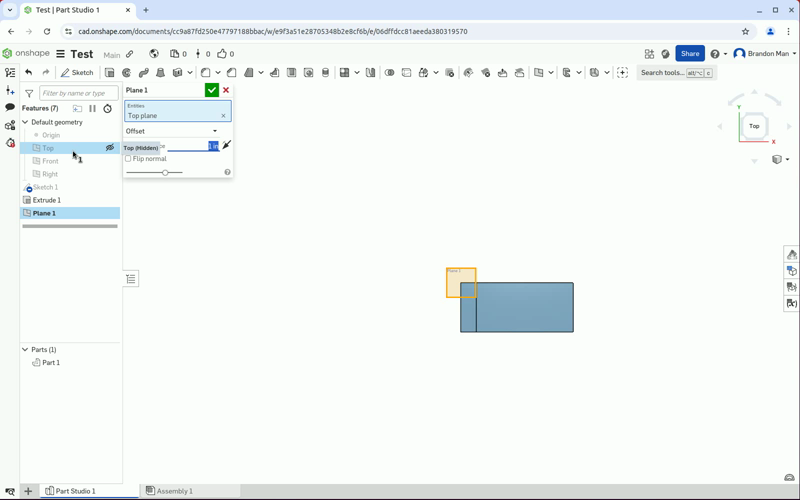
text(1.448)
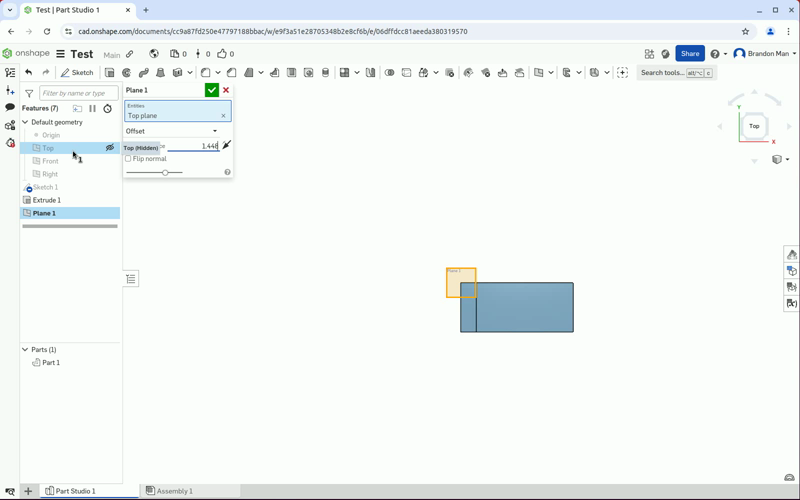
key(enter, 2)
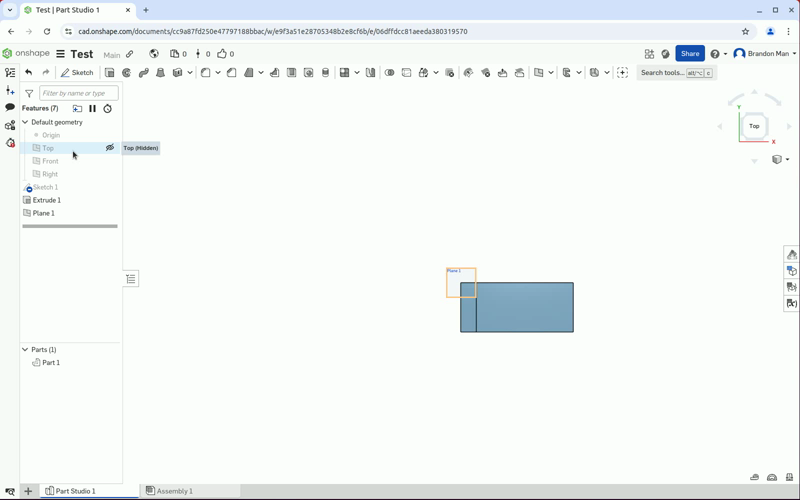
key(shift+s)
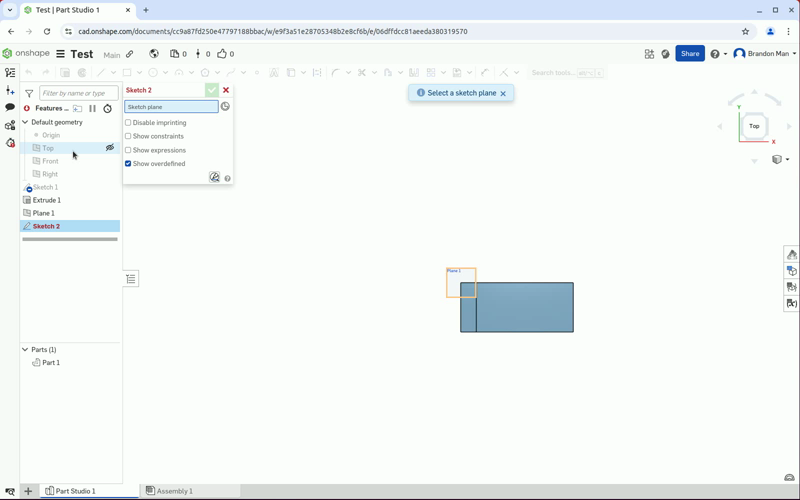
mouse_move(73, 215)
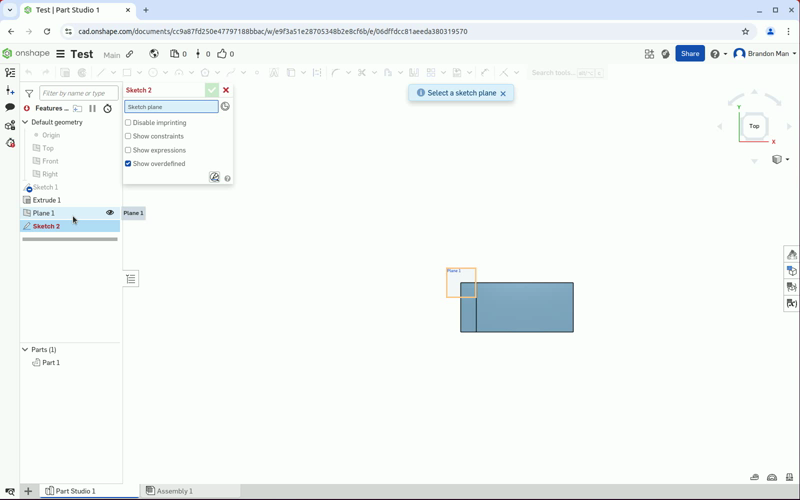
click(73, 215)
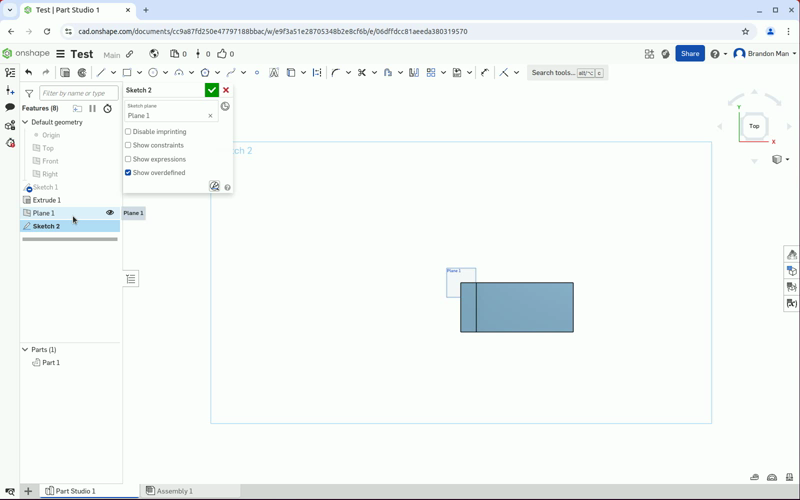
mouse_move(73, 352)
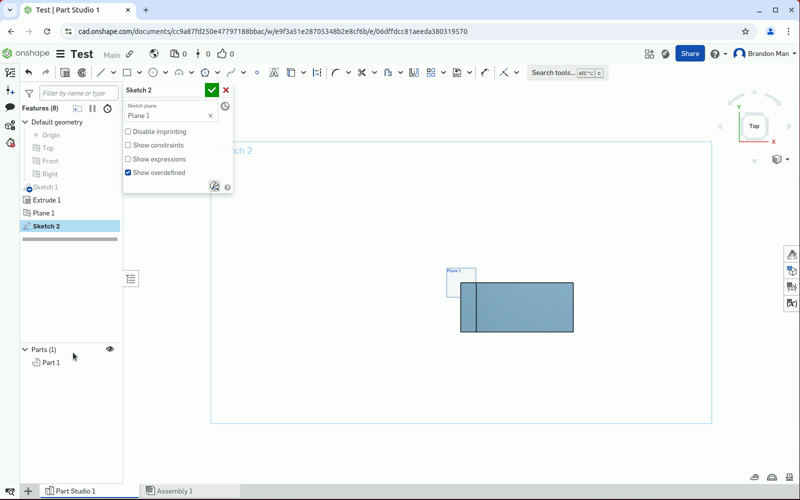
key(y)
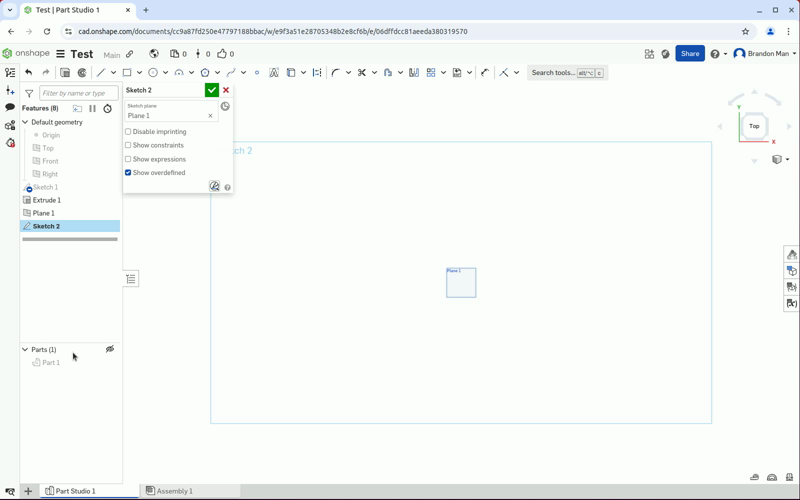
key(c)
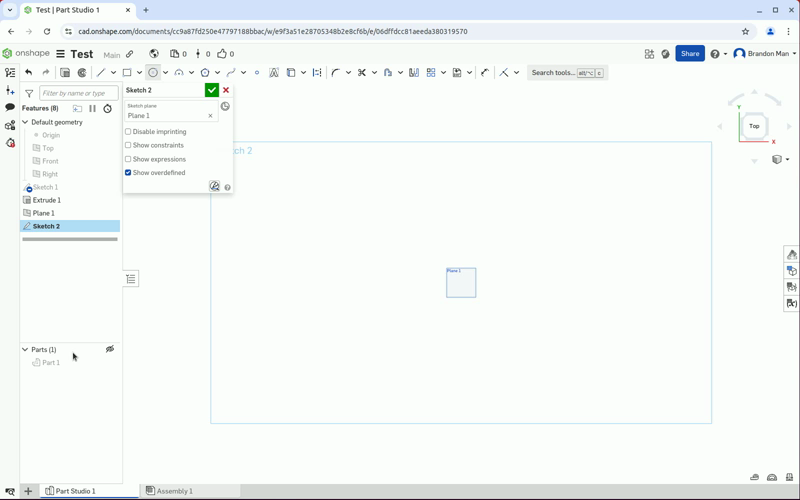
key_down(shift)
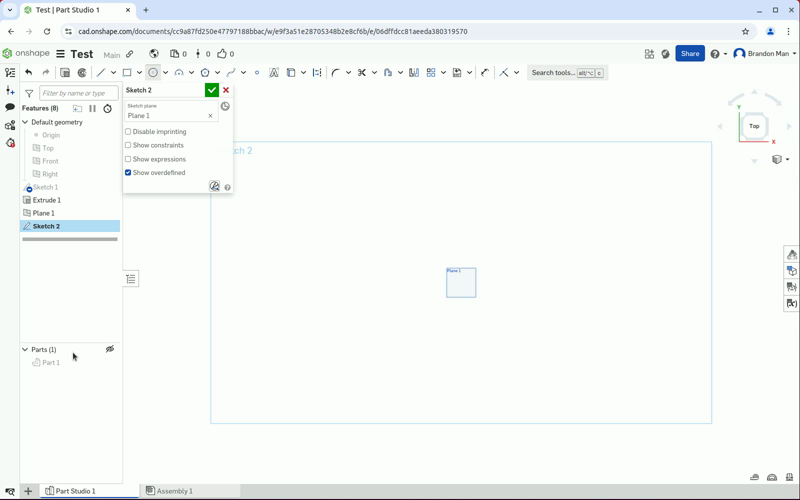
mouse_move(507, 305)
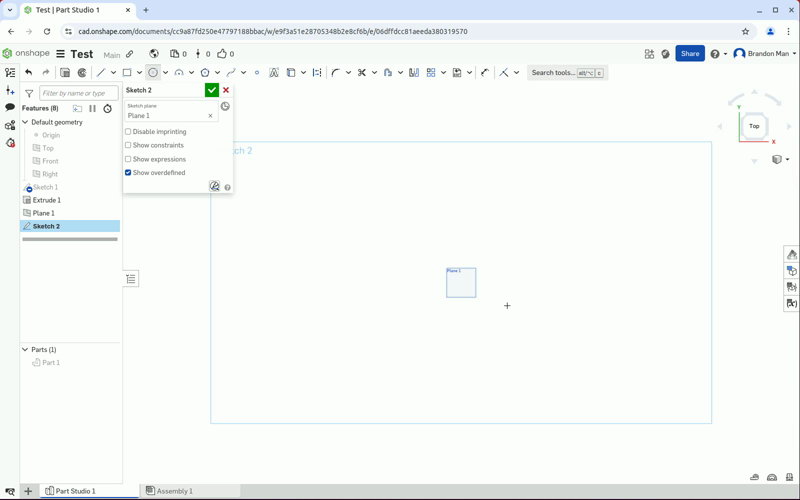
click(507, 305)
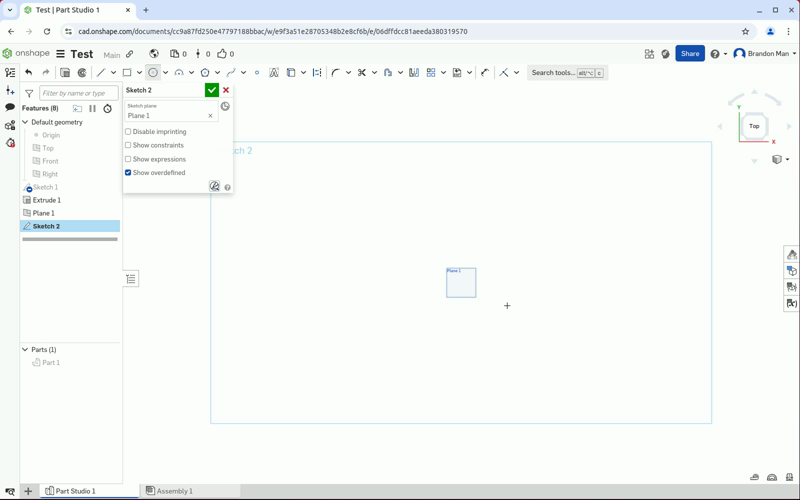
key_up(shift)
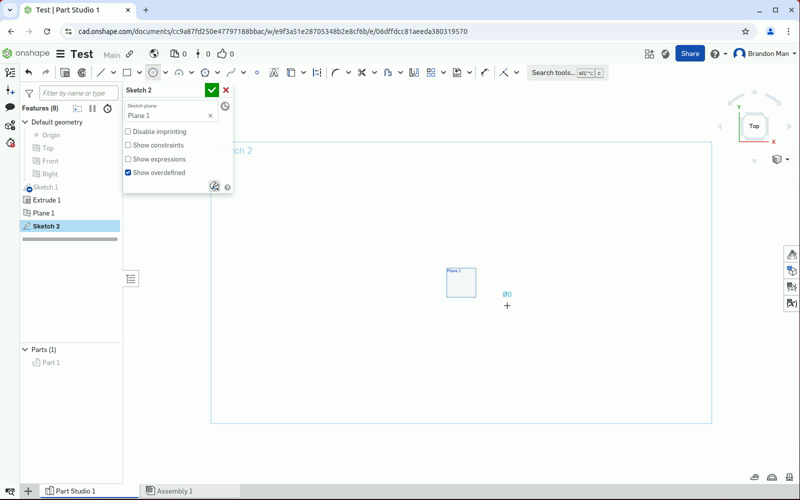
mouse_move(518, 305)
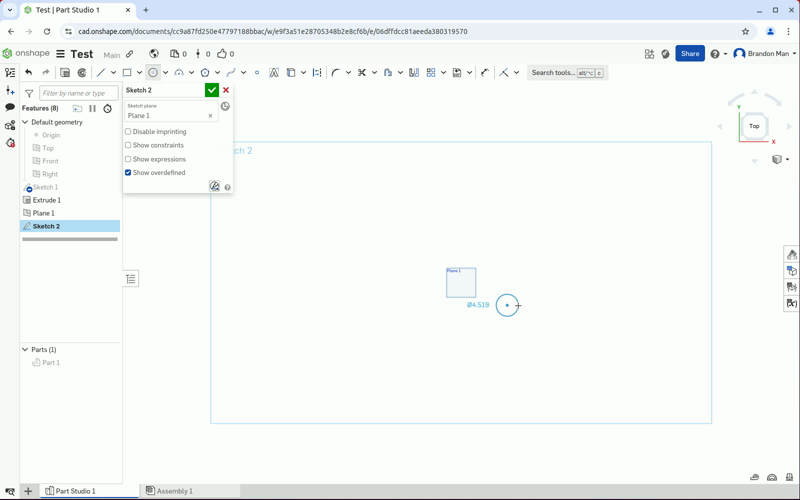
click(518, 305)
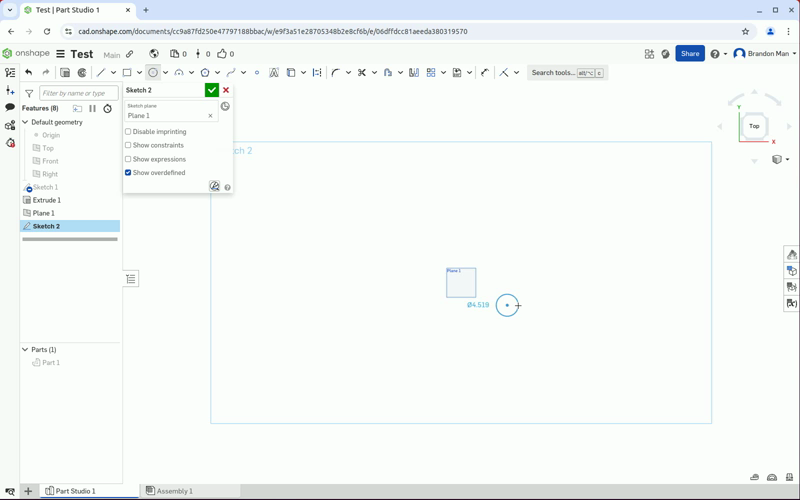
key(esc)
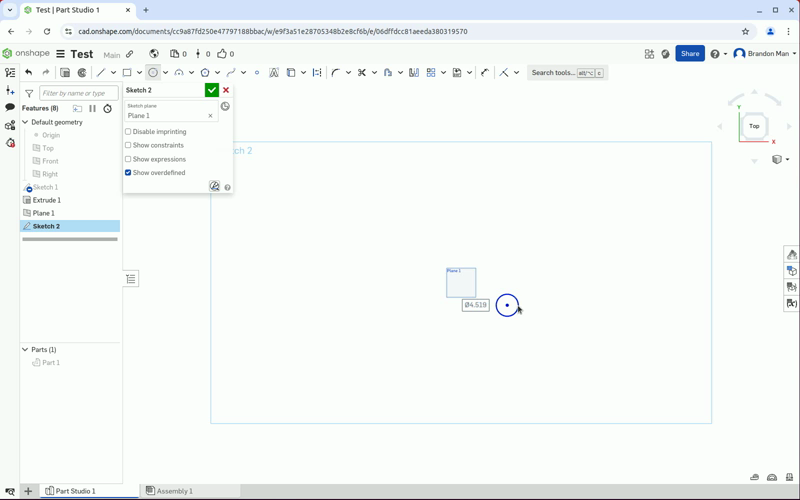
mouse_move(506, 311)
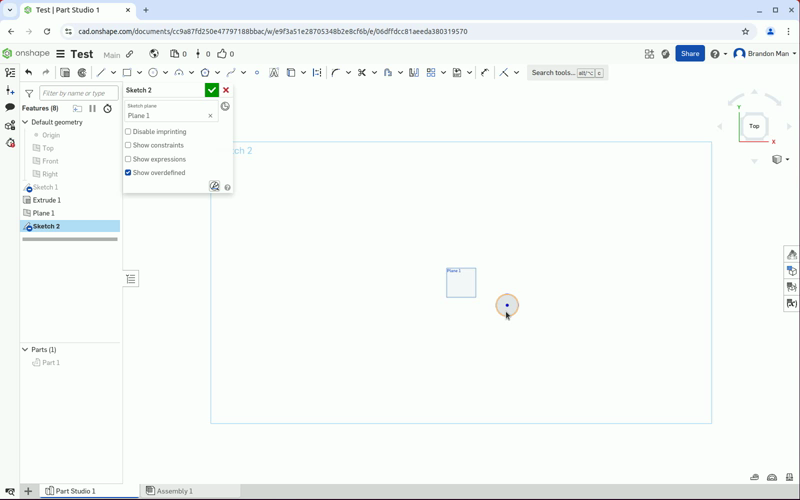
scroll(6)
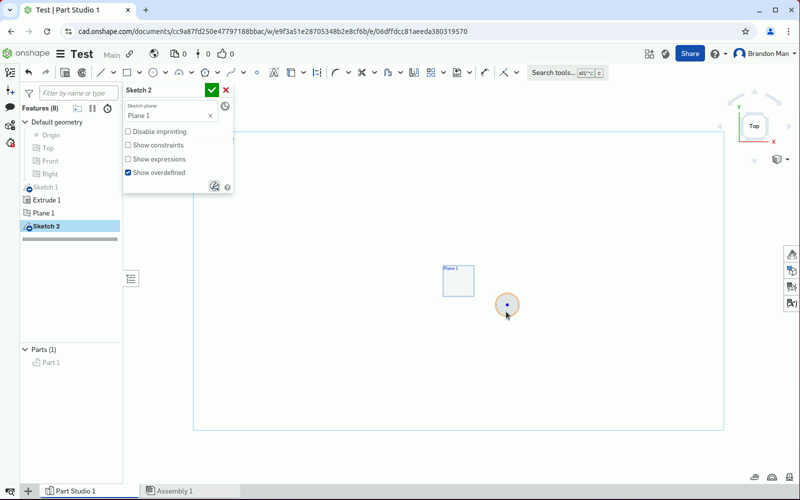
scroll(6)
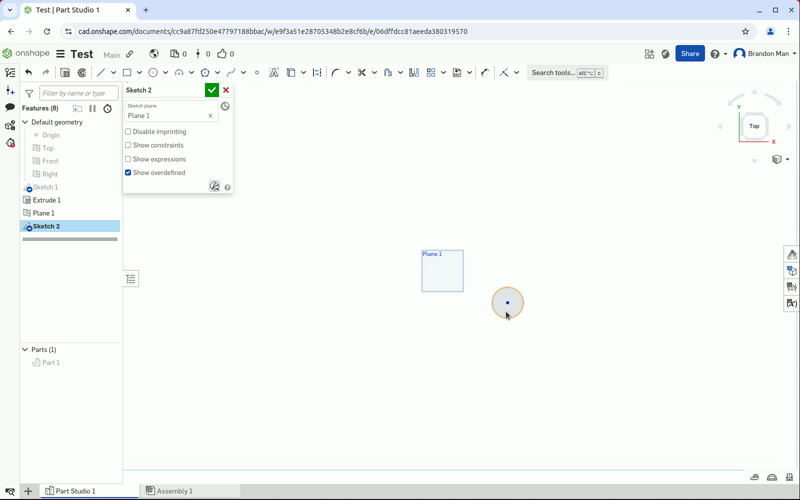
scroll(6)
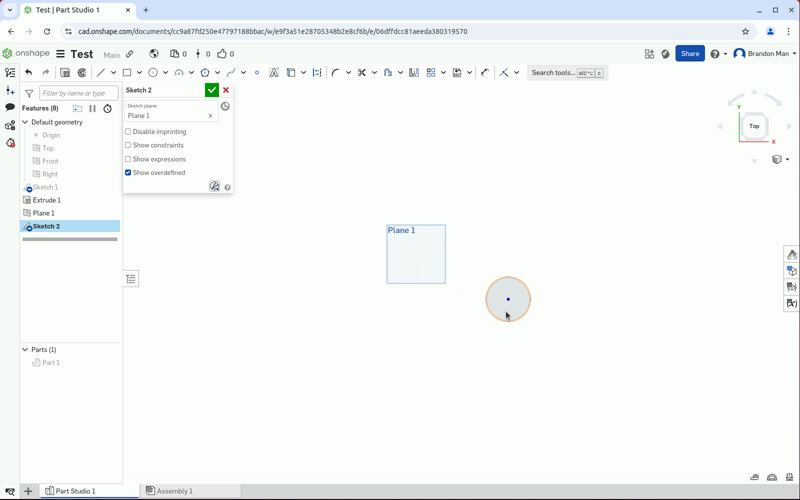
scroll(6)
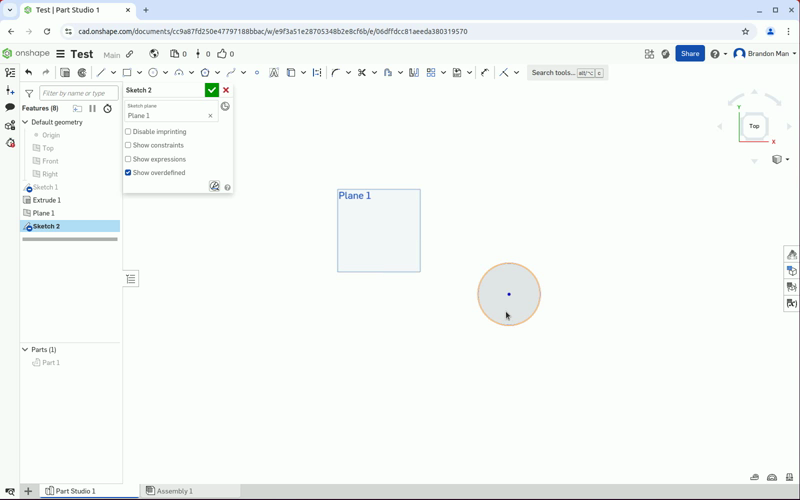
scroll(6)
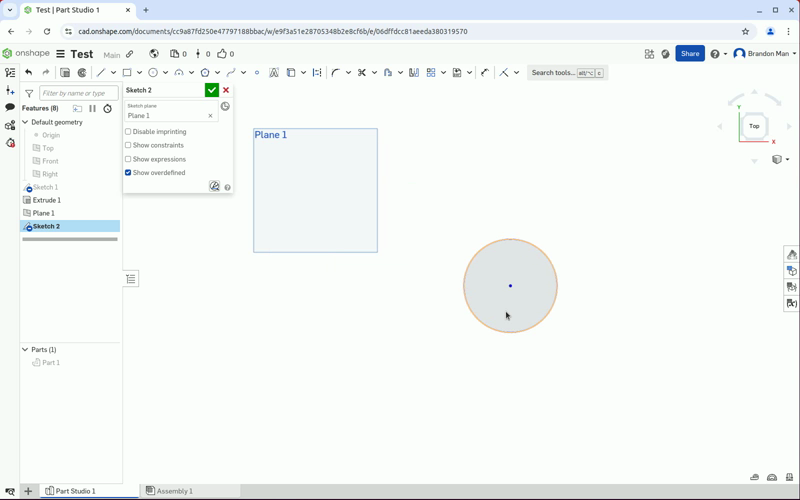
scroll(6)
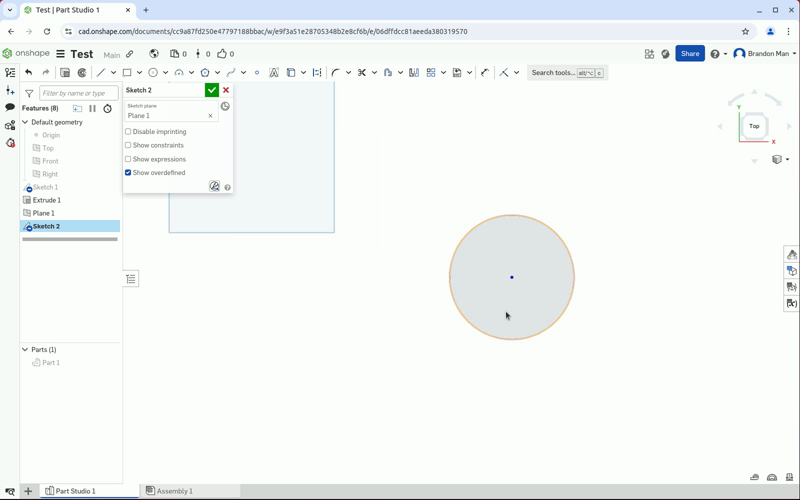
scroll(6)
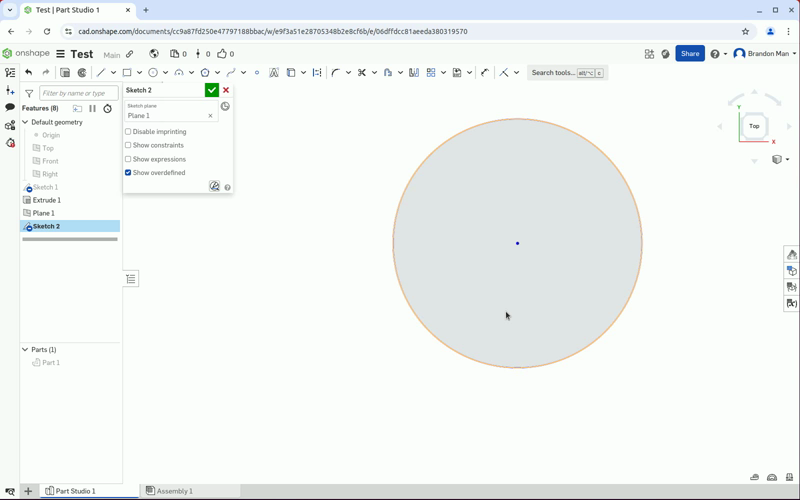
click(506, 311)
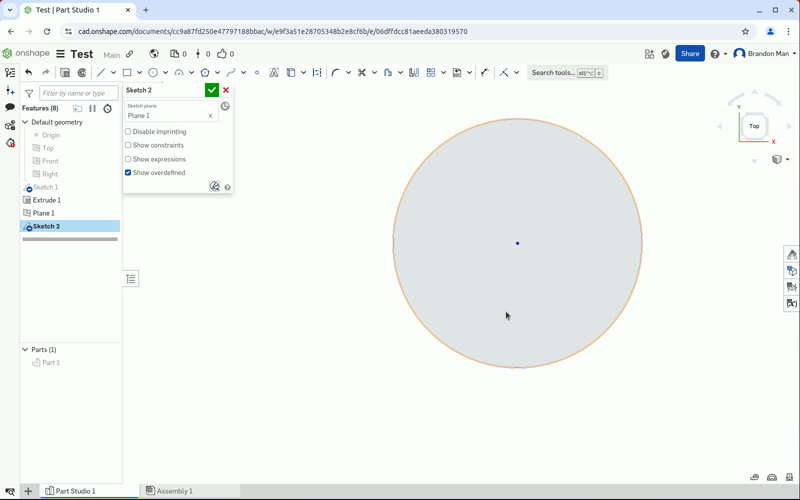
scroll(-6)
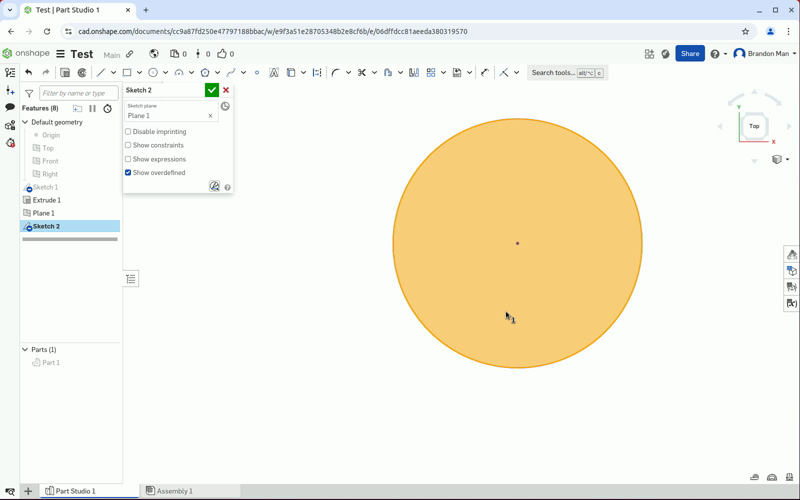
scroll(-6)
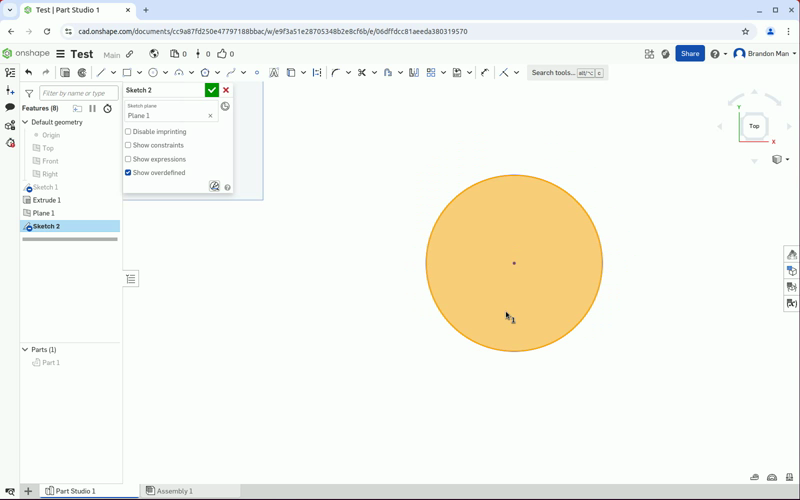
scroll(-6)
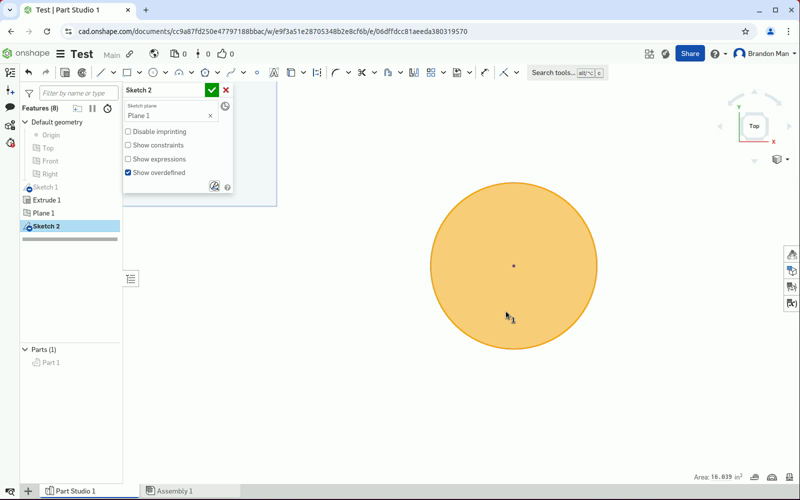
scroll(-6)
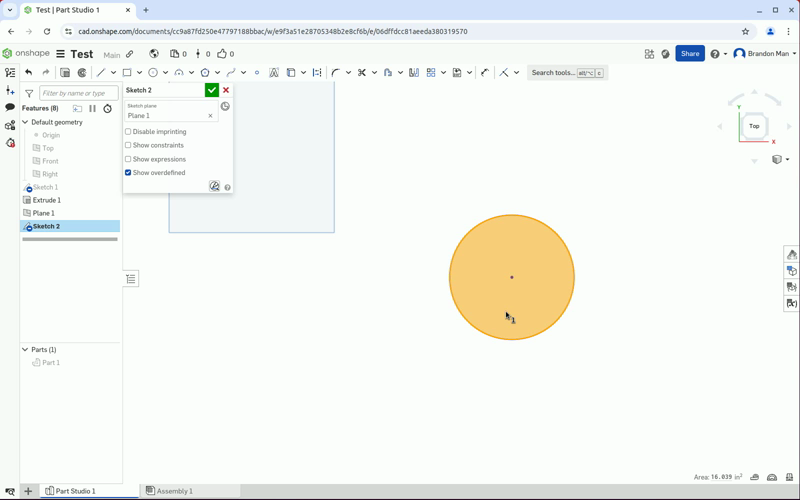
scroll(-6)
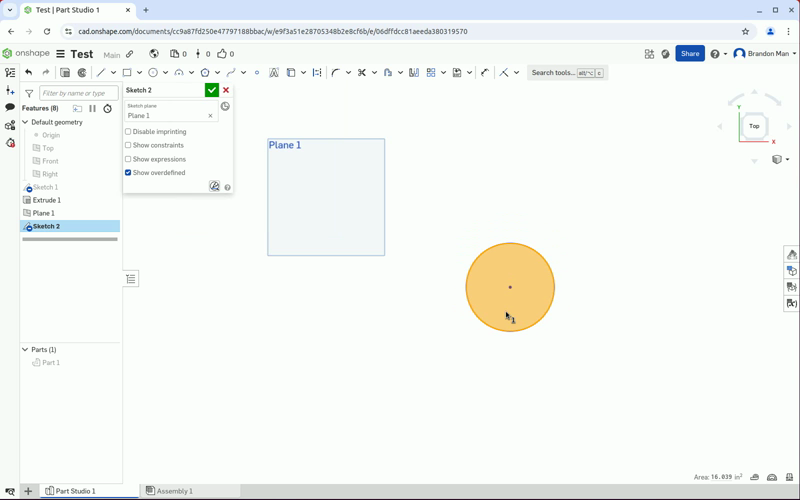
scroll(-6)
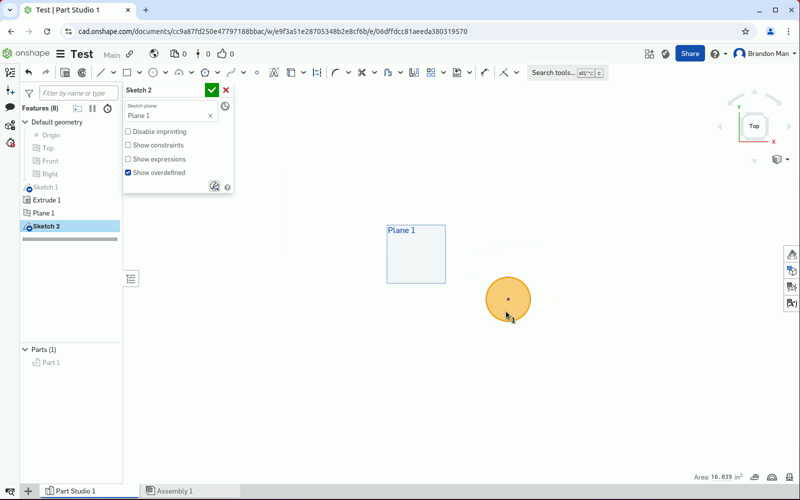
scroll(-6)
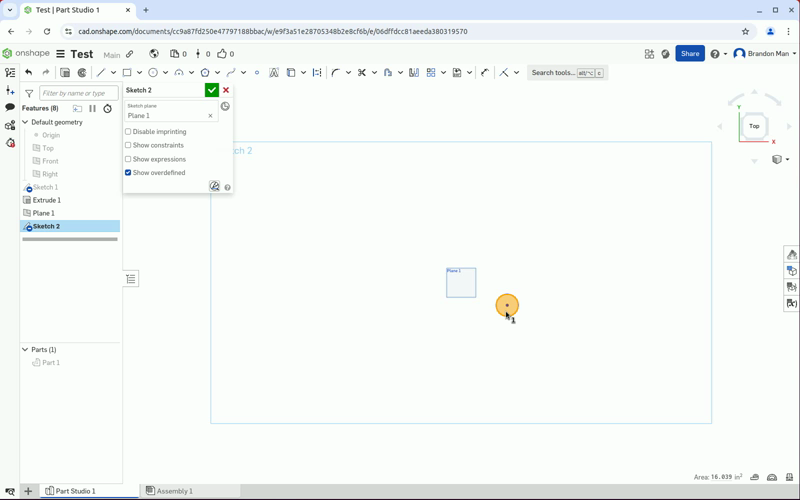
mouse_move(73, 352)
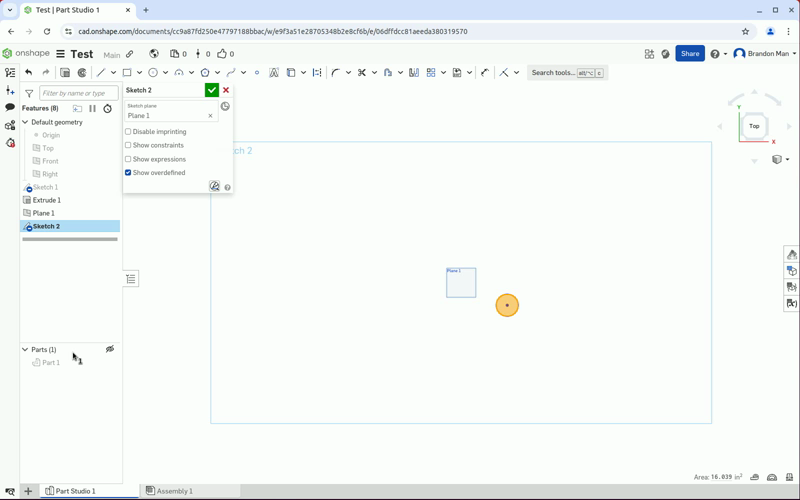
key(shift+y)
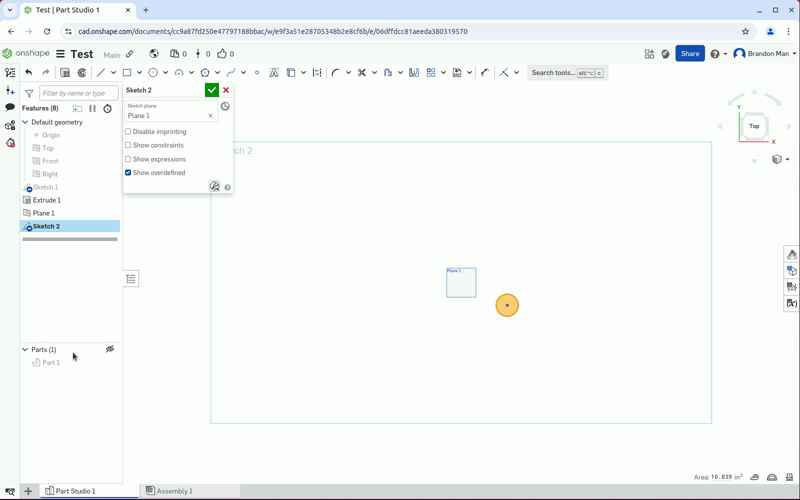
key(shift+e)
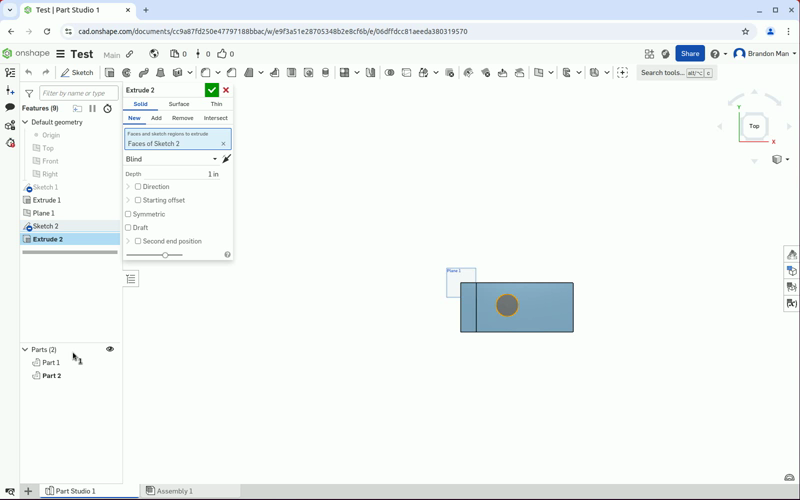
mouse_move(143, 106)
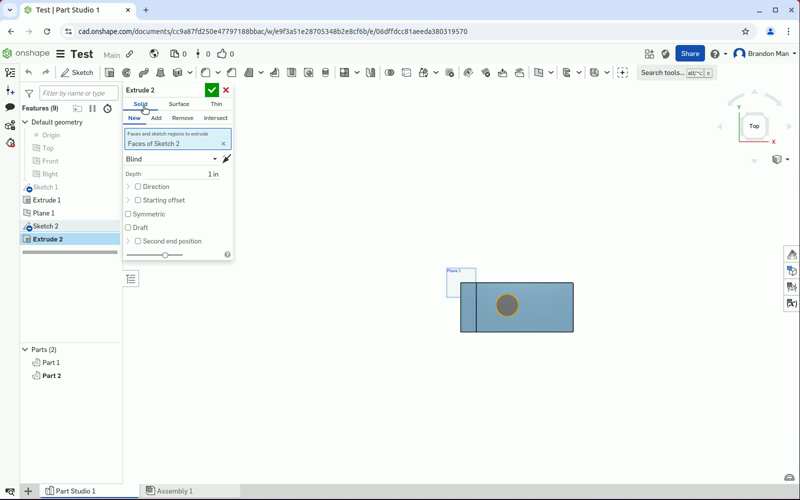
click(143, 106)
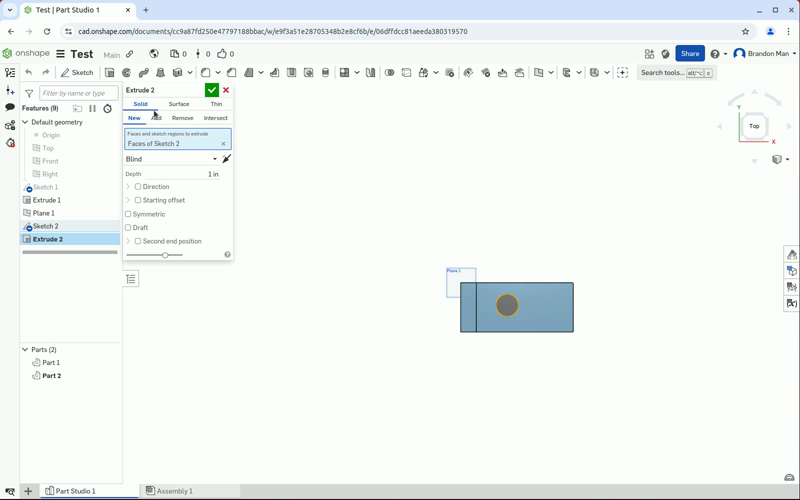
mouse_move(186, 120)
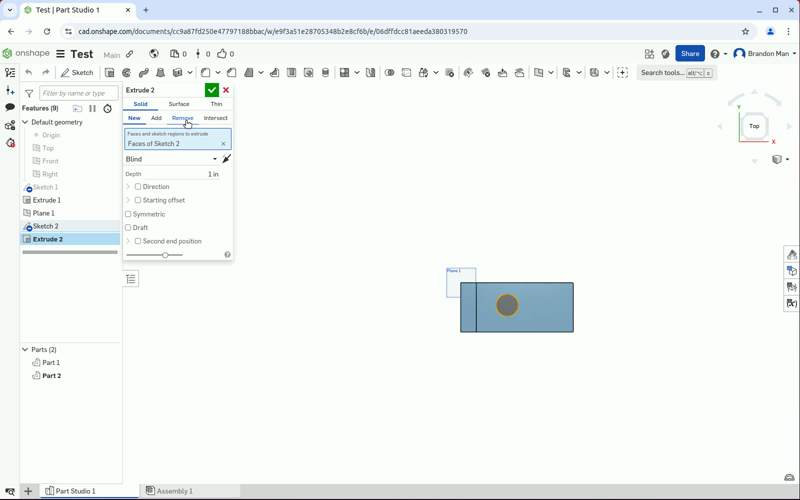
click(186, 120)
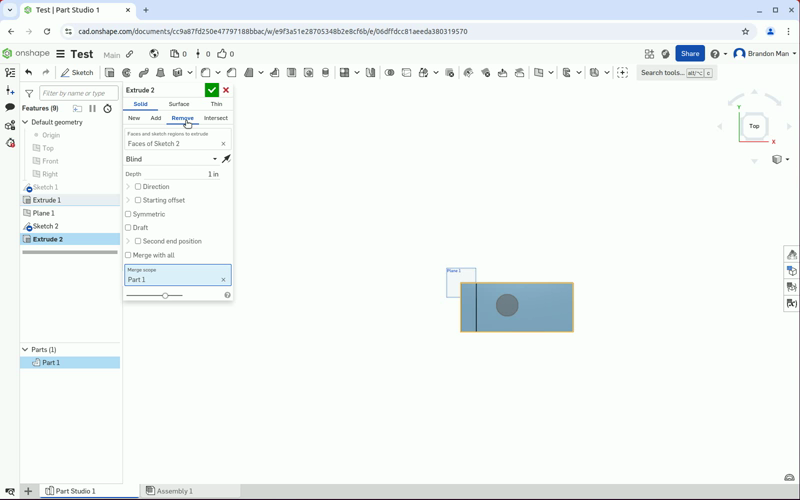
key(tab, 4)
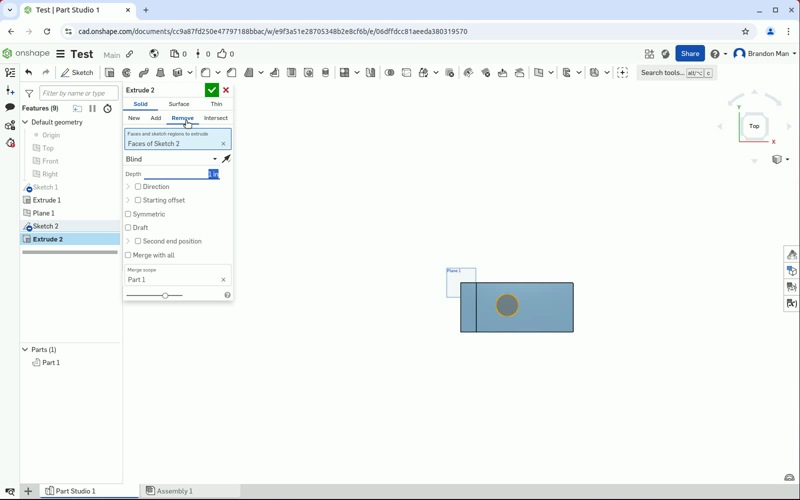
text(3.129)
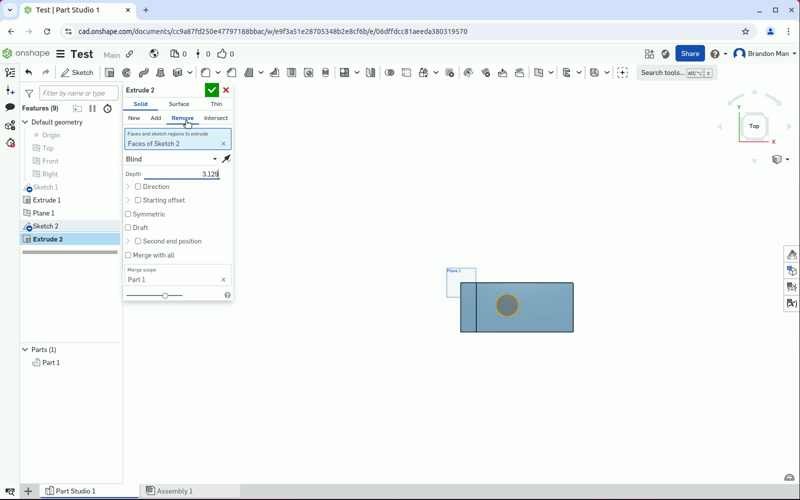
key(tab, 6)
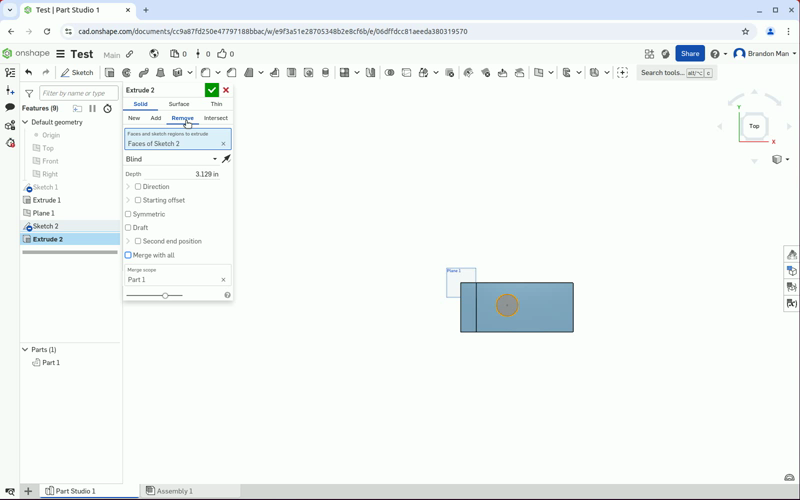
key(space)
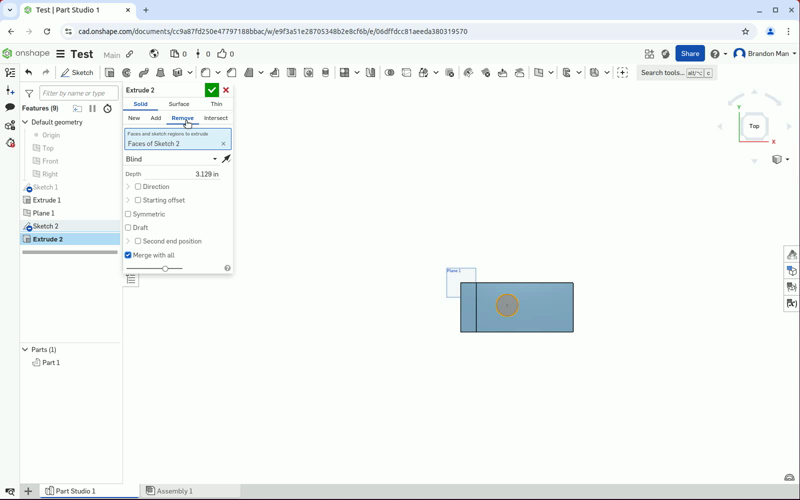
key(enter)
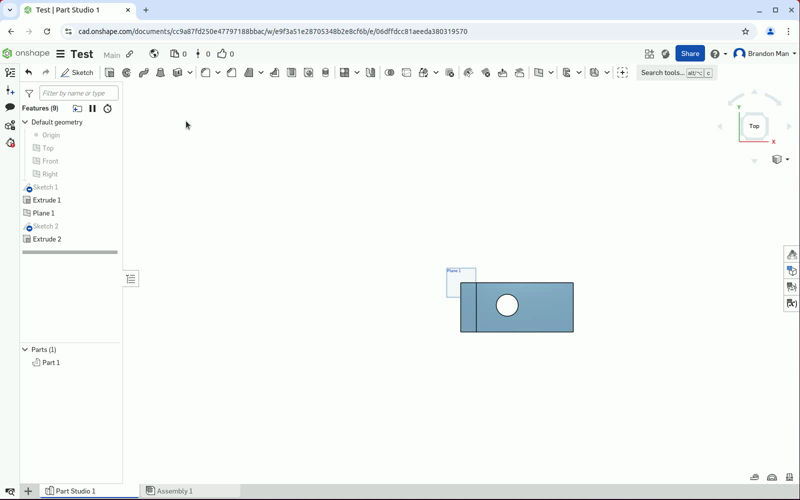
key(shift+h)
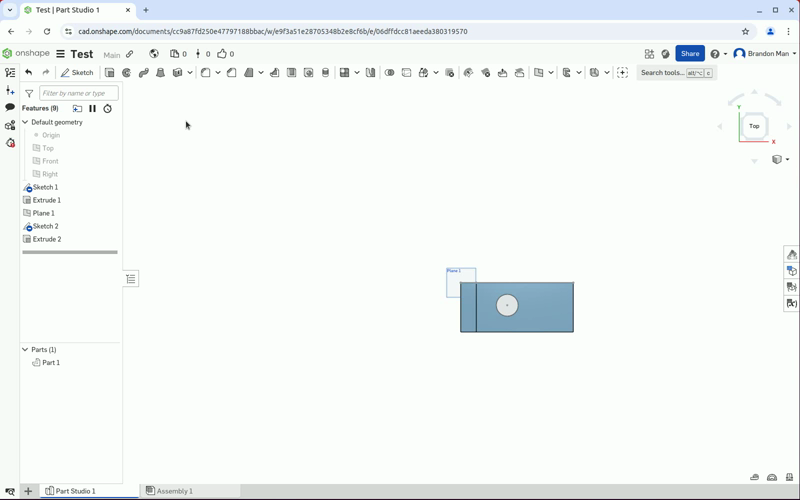
key(shift+h)
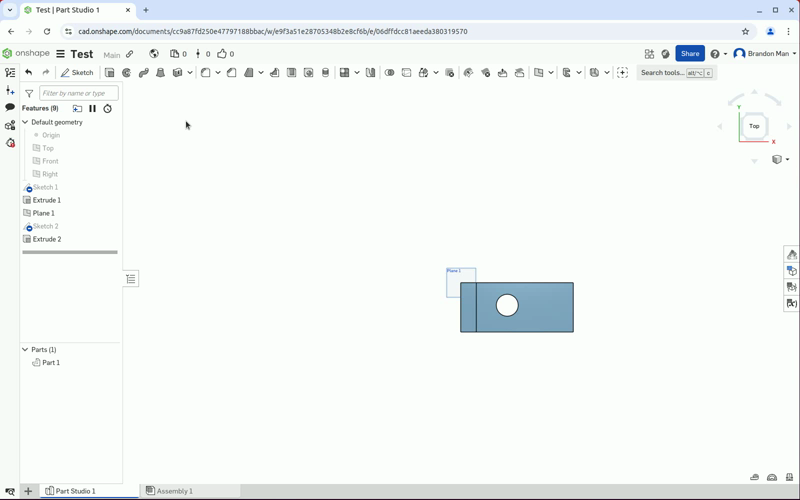
mouse_move(73, 189)
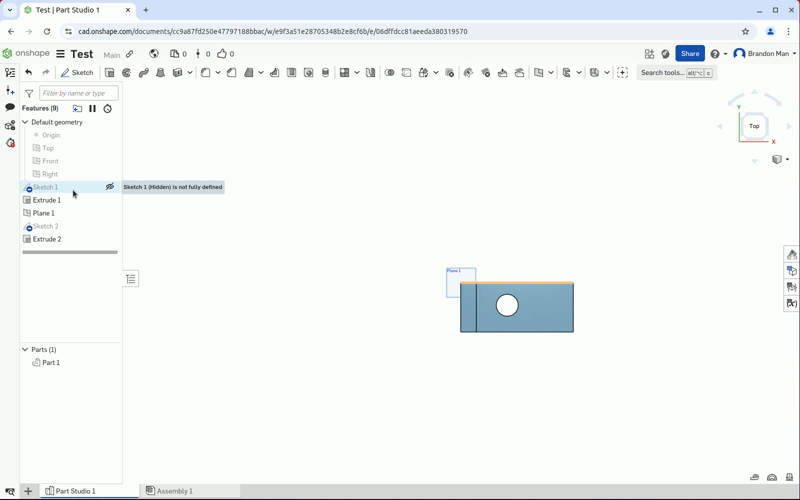
click(73, 189)
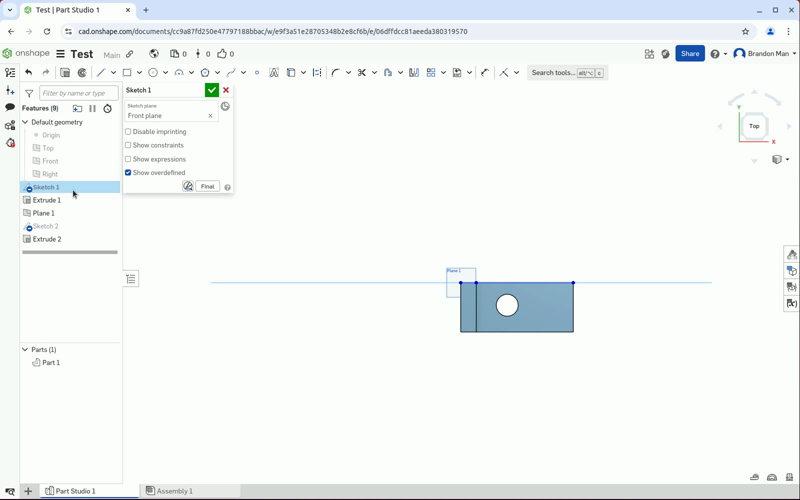
mouse_move(229, 92)
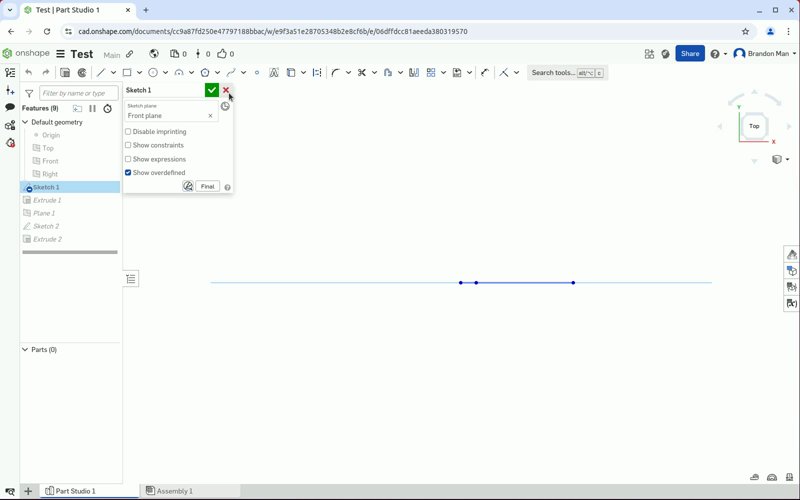
click(229, 92)
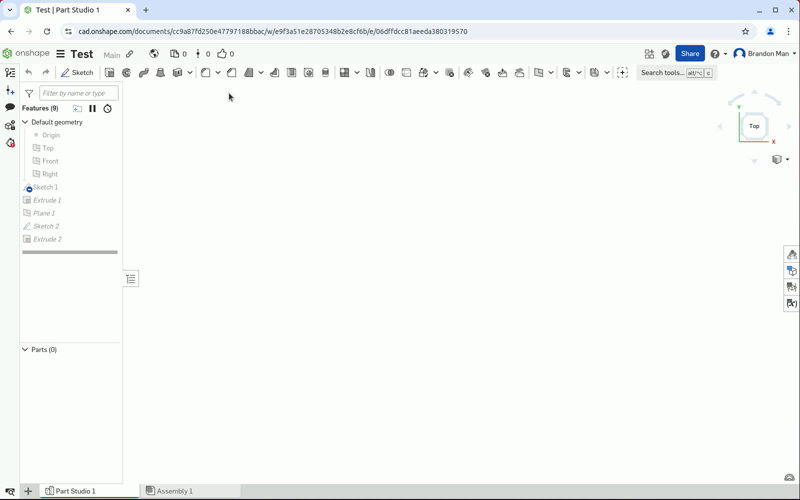
key(shift+s)
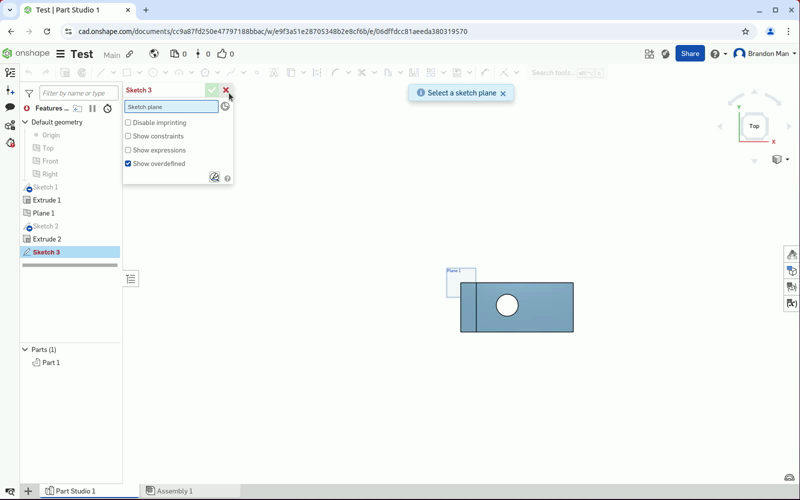
mouse_move(73, 215)
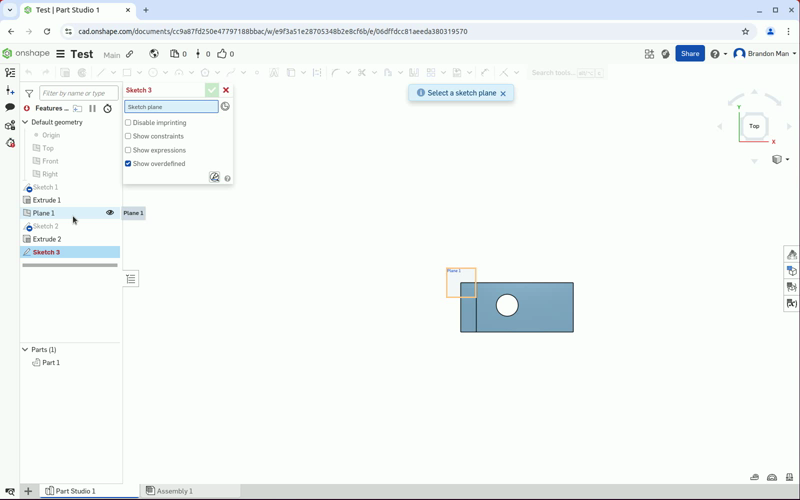
click(73, 215)
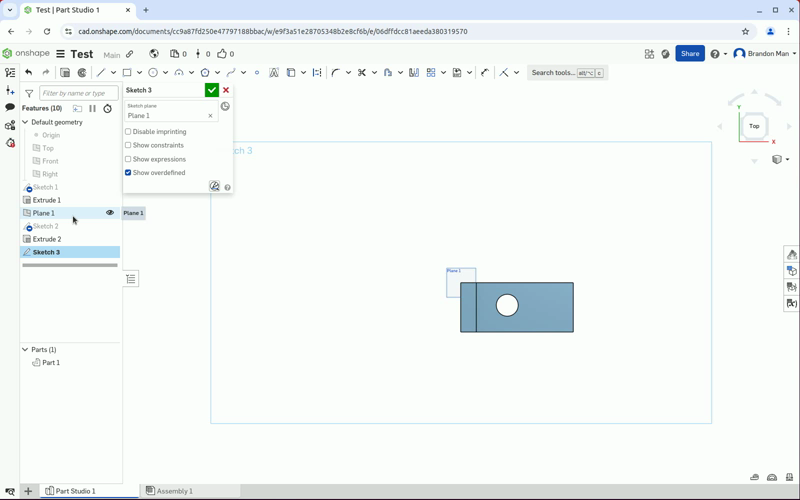
mouse_move(73, 352)
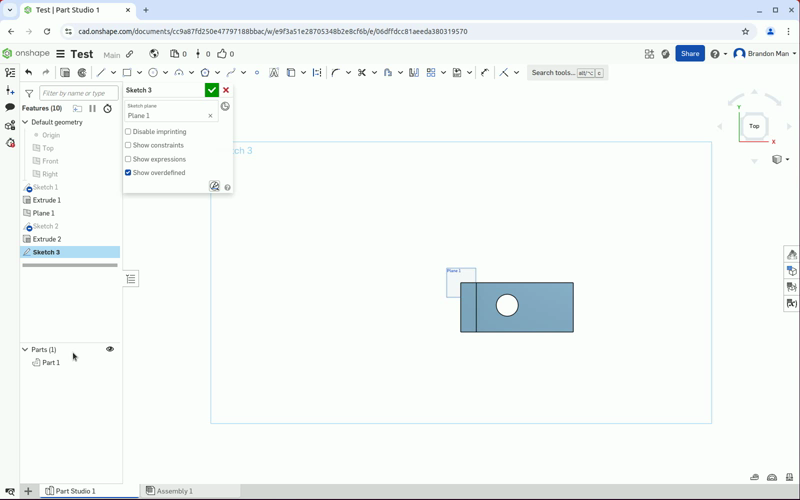
key(y)
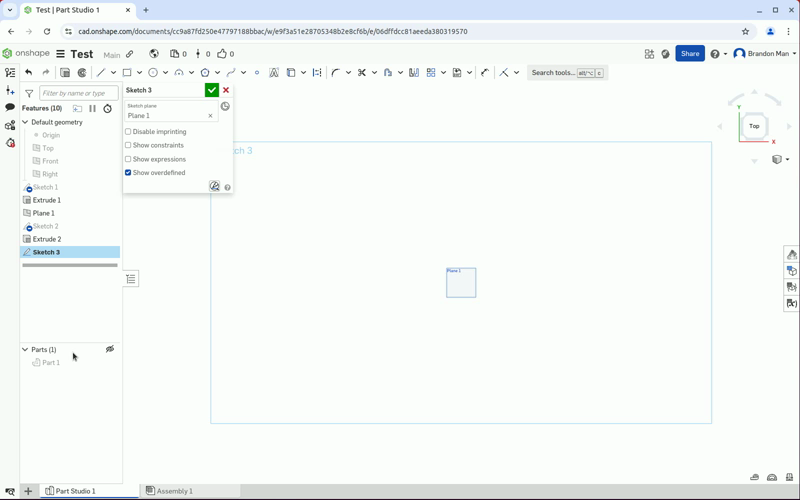
key(c)
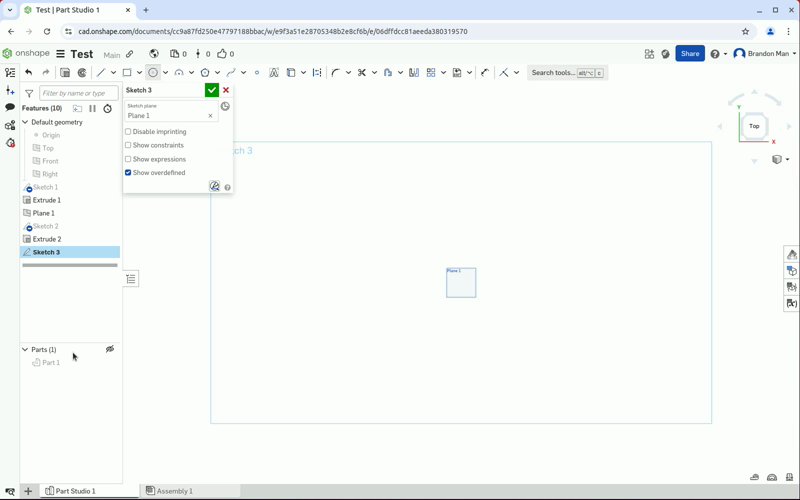
key_down(shift)
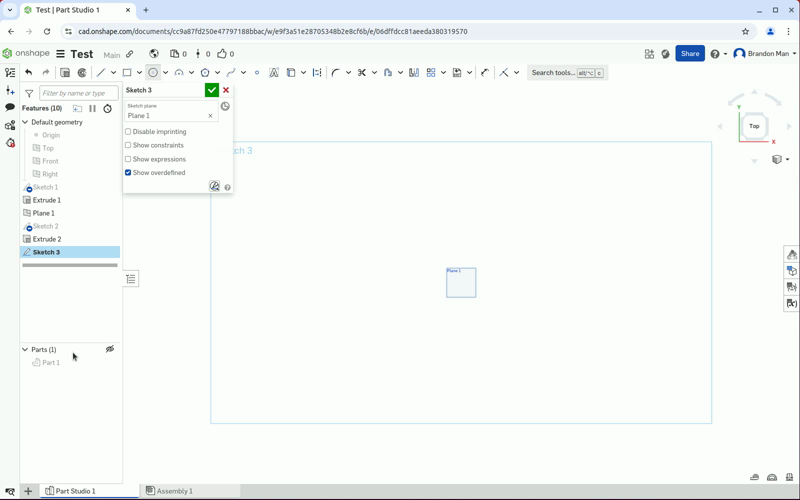
mouse_move(551, 305)
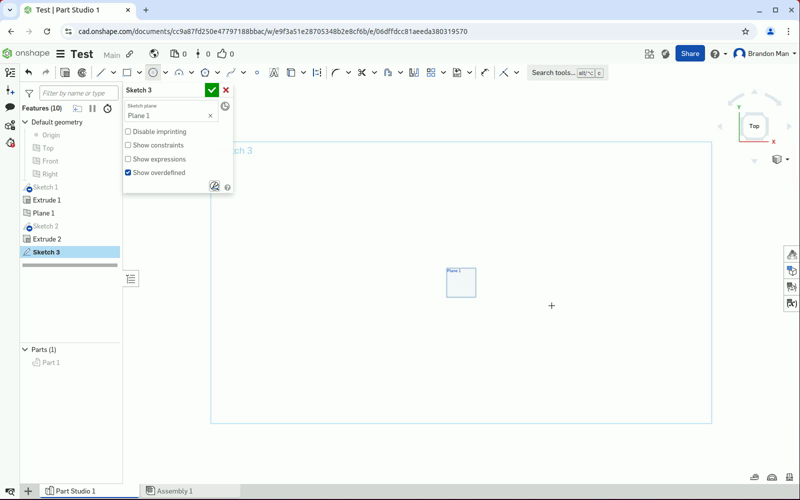
click(551, 305)
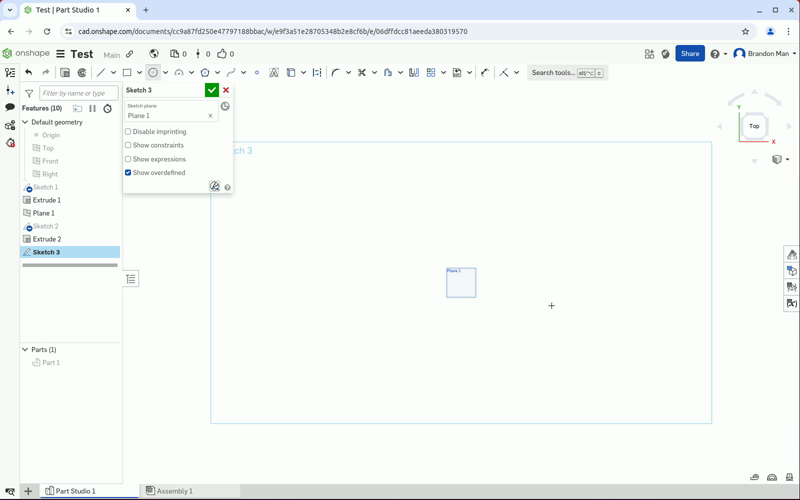
key_up(shift)
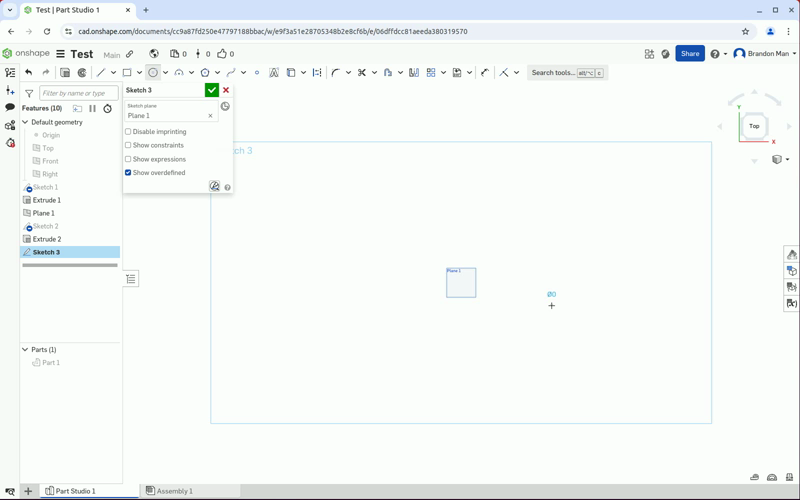
mouse_move(562, 305)
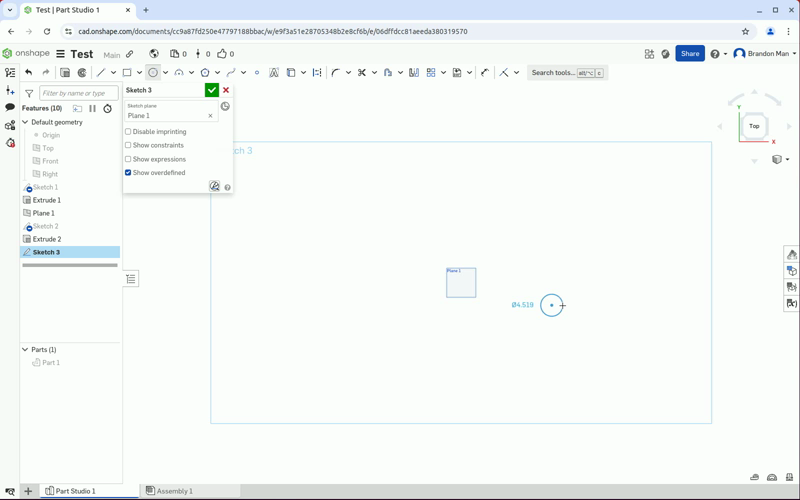
click(562, 305)
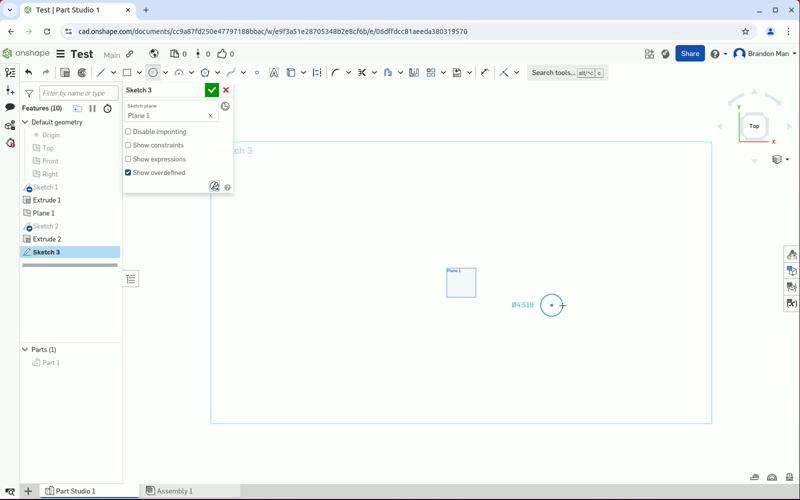
key(esc)
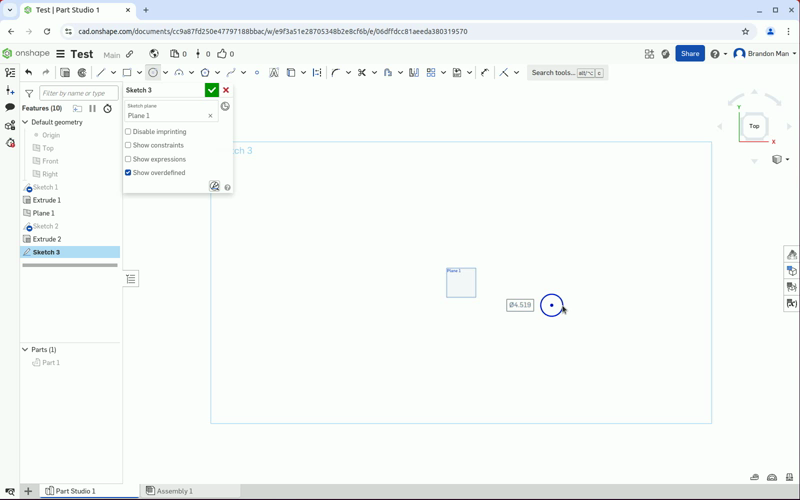
mouse_move(550, 298)
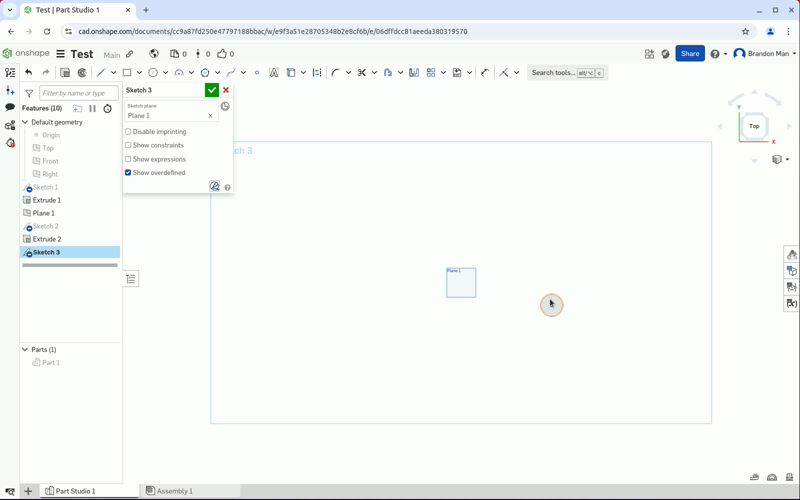
scroll(6)
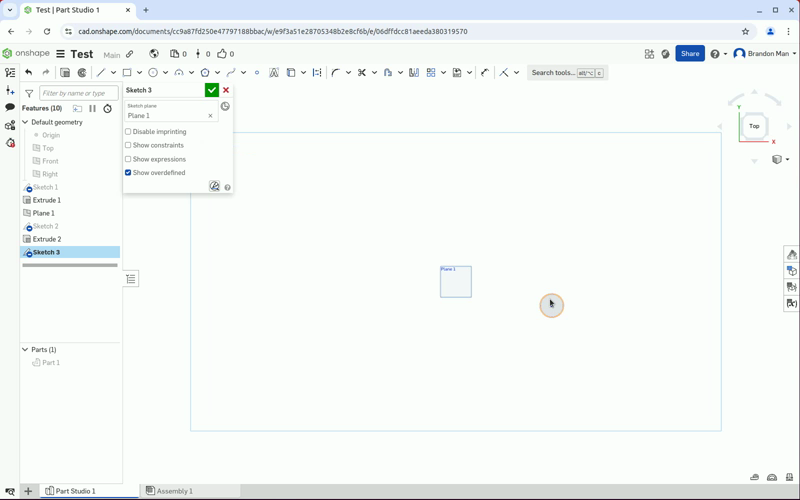
scroll(6)
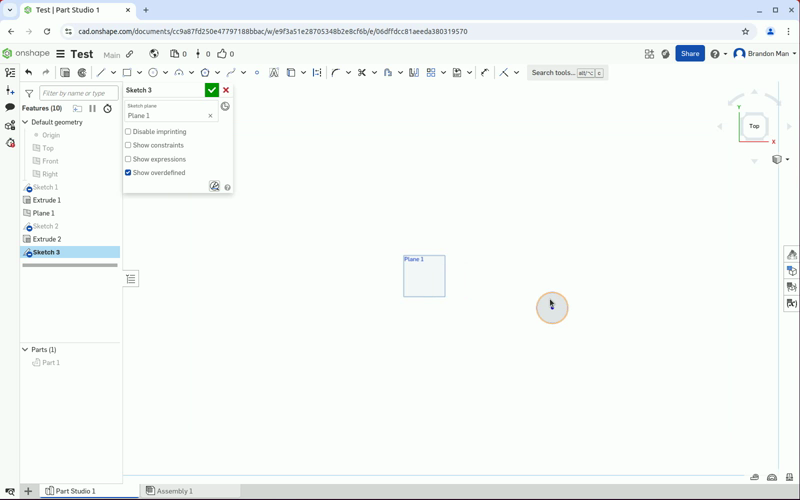
scroll(6)
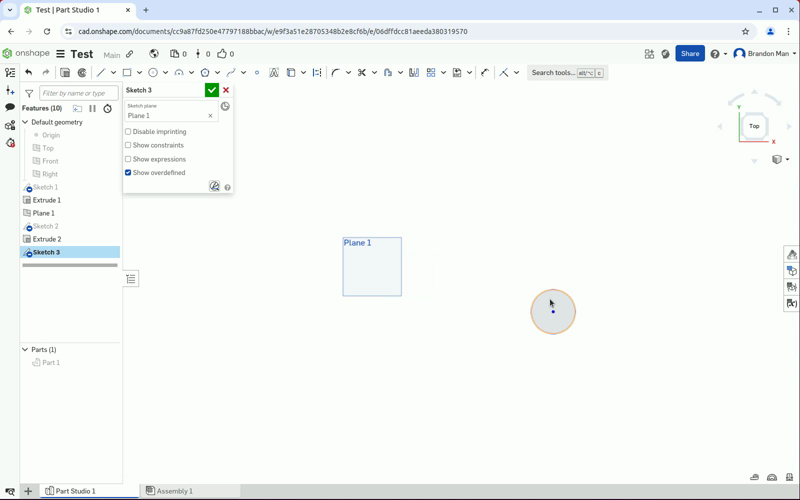
scroll(6)
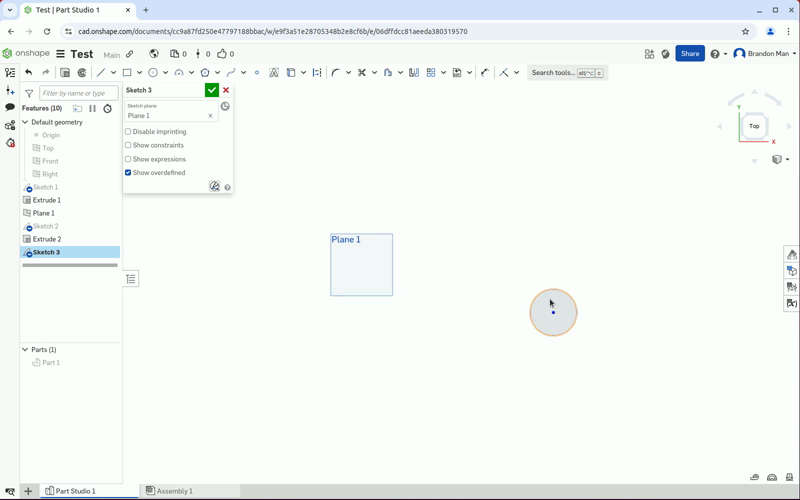
scroll(6)
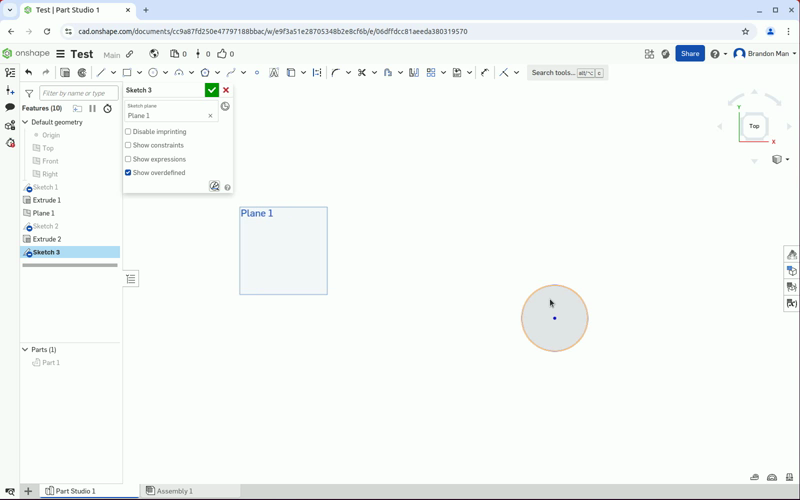
scroll(6)
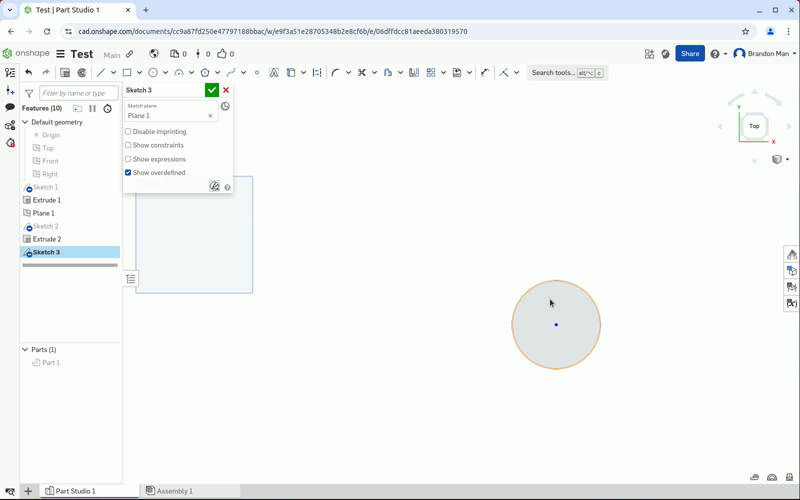
scroll(6)
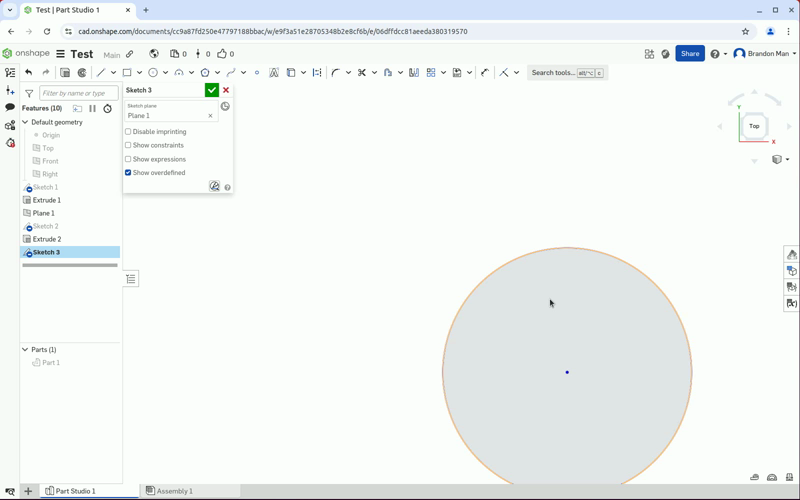
click(550, 298)
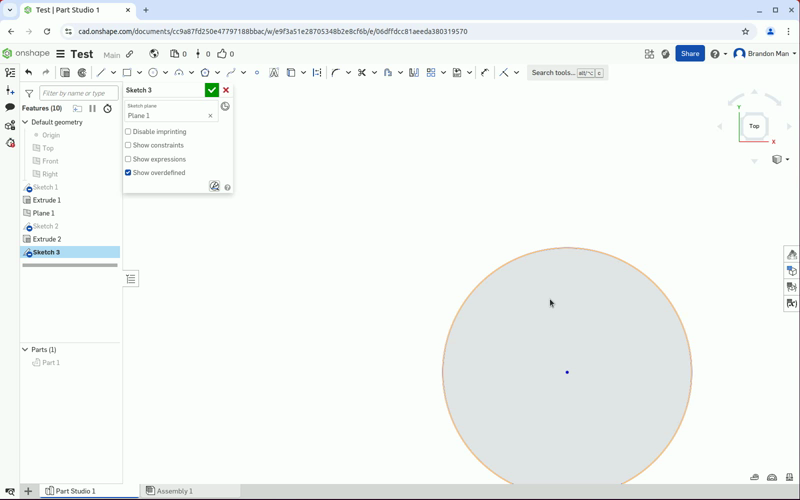
scroll(-6)
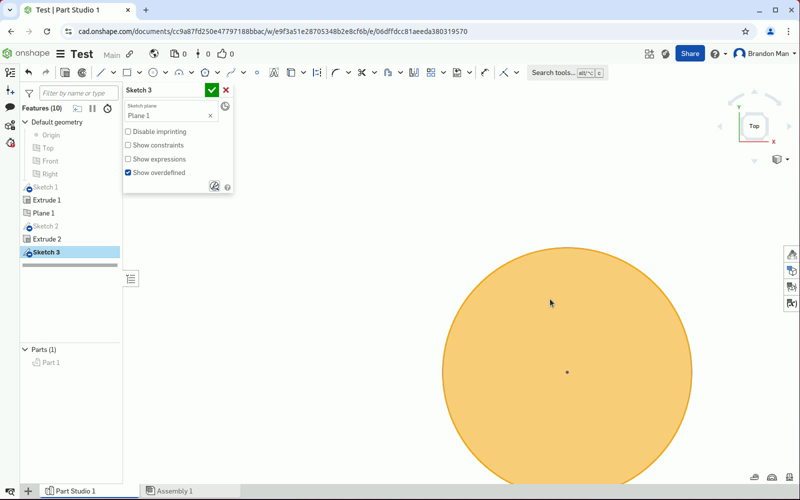
scroll(-6)
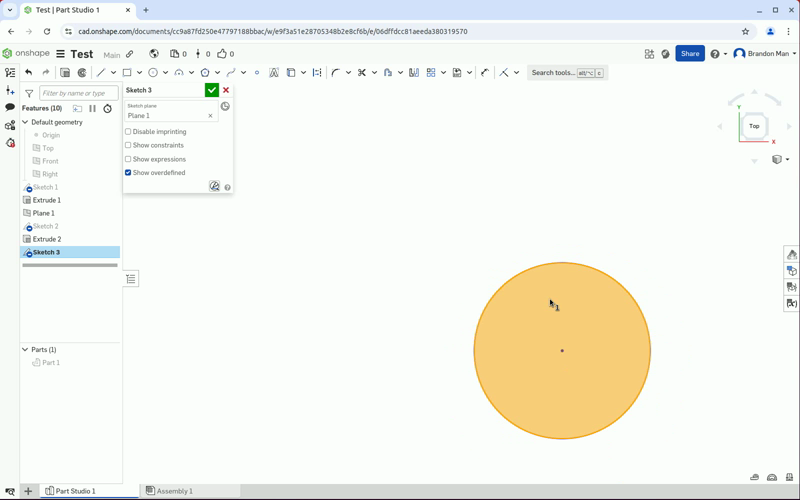
scroll(-6)
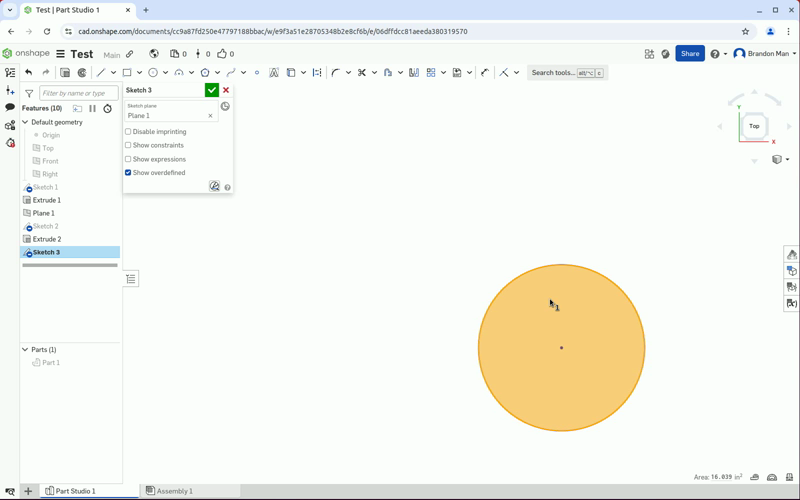
scroll(-6)
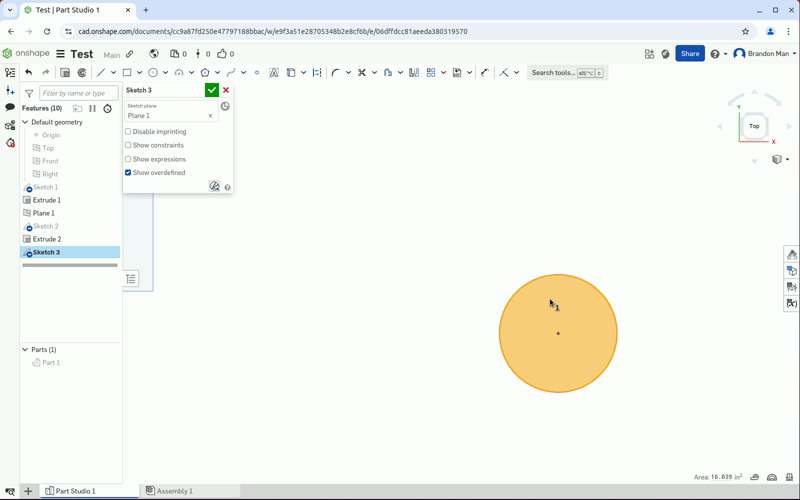
scroll(-6)
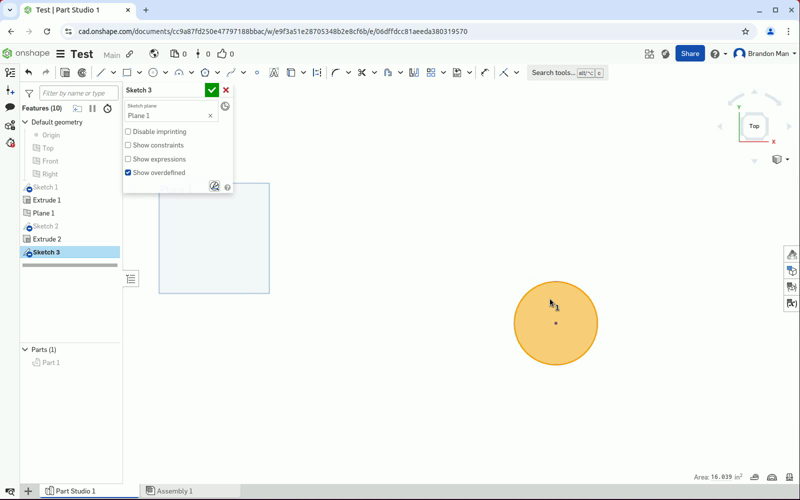
scroll(-6)
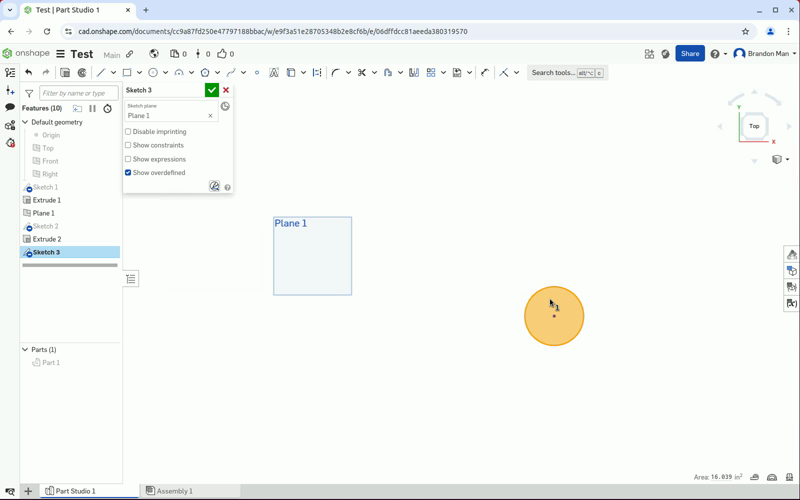
scroll(-6)
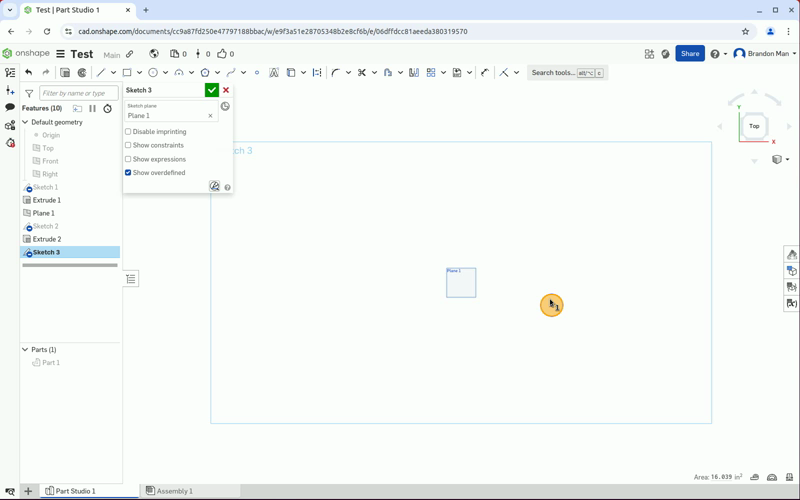
mouse_move(73, 352)
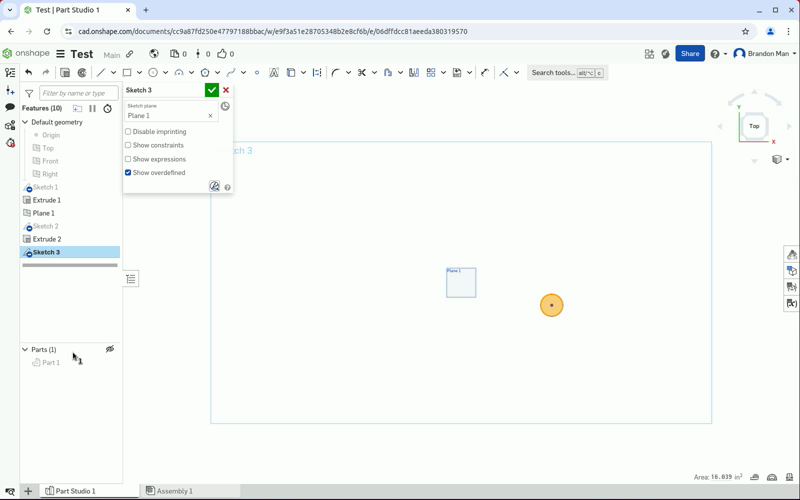
key(shift+y)
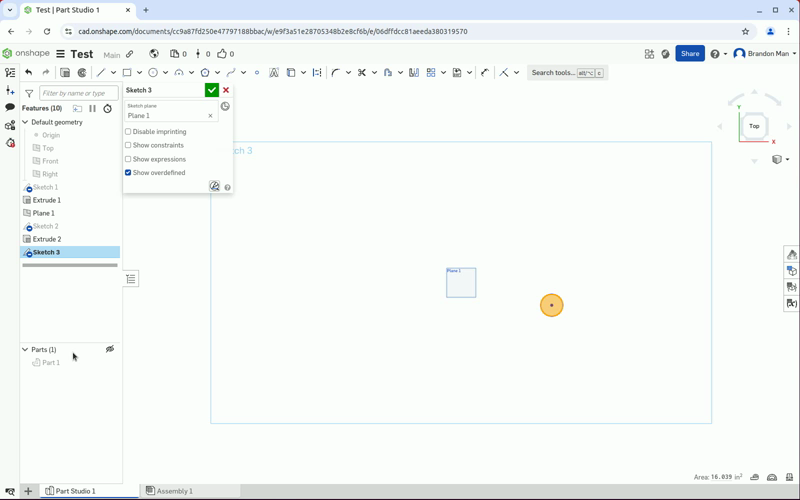
key(shift+e)
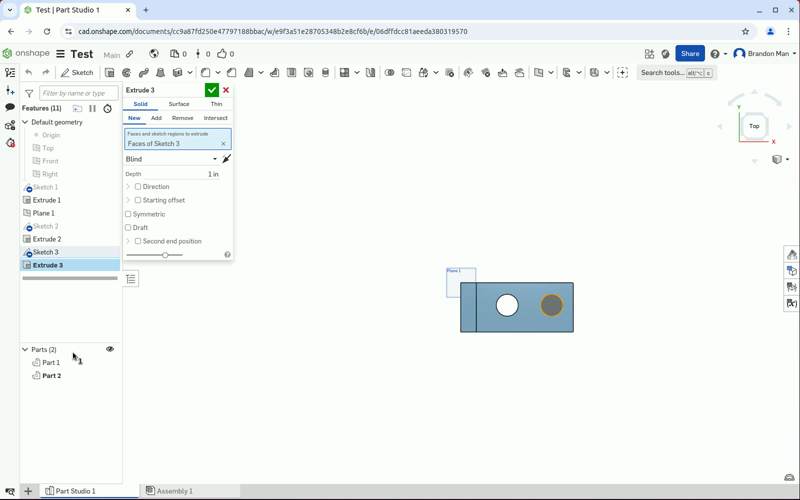
mouse_move(143, 106)
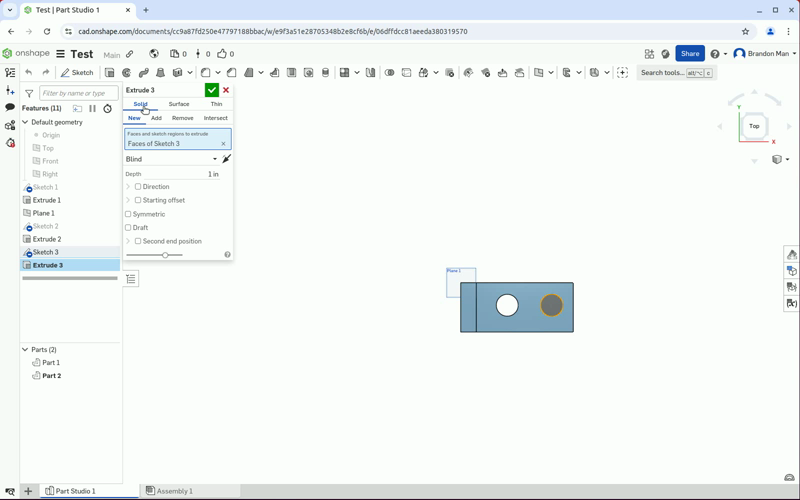
click(143, 106)
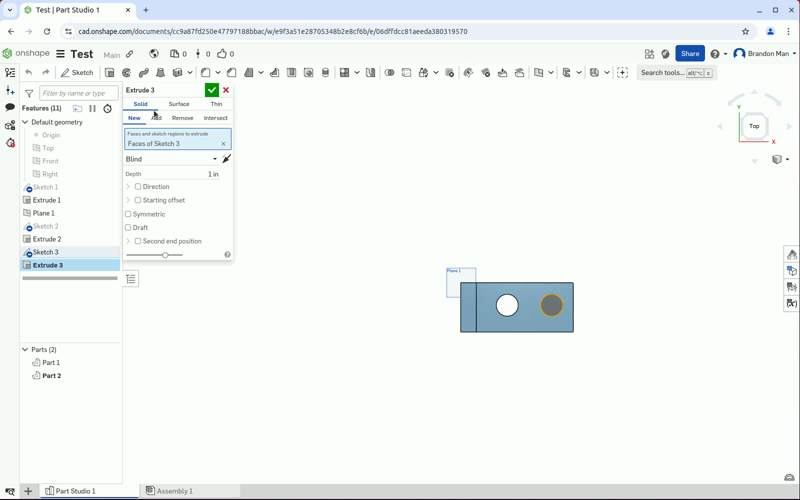
mouse_move(186, 120)
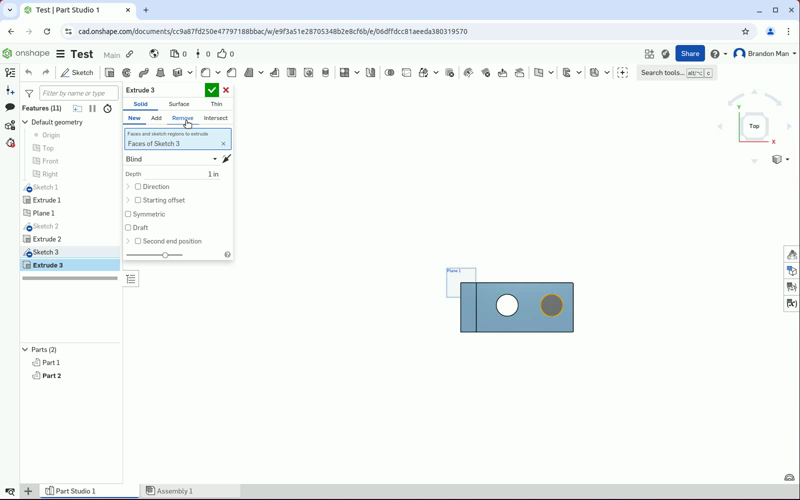
click(186, 120)
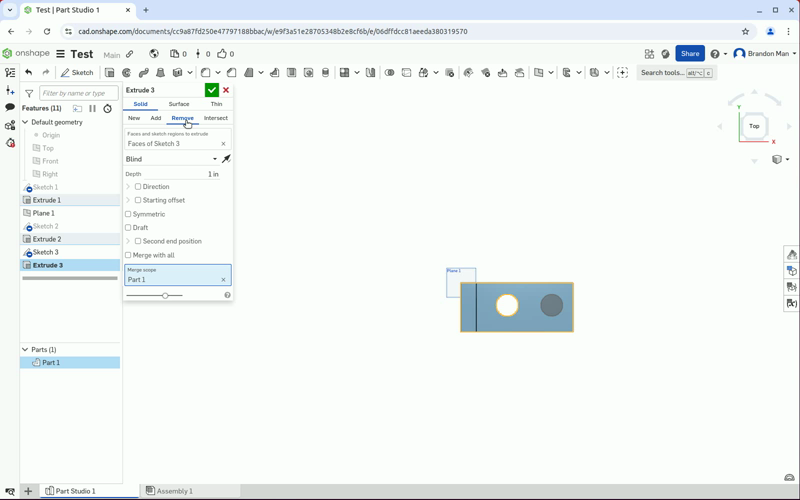
key(tab, 4)
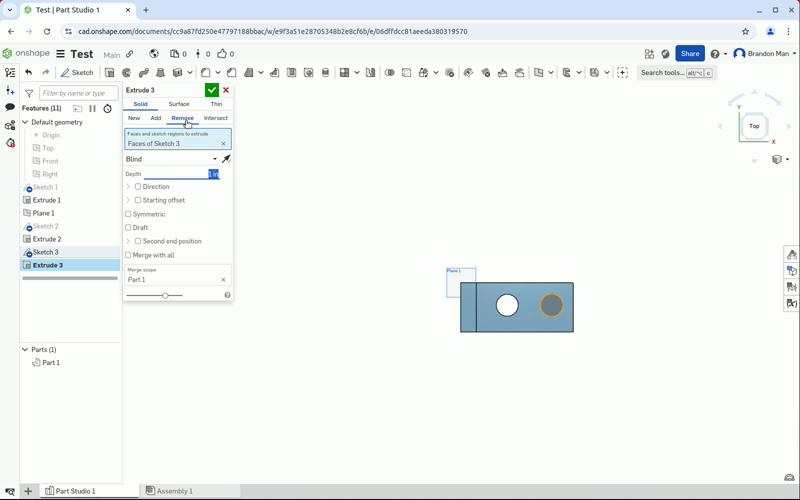
text(3.129)
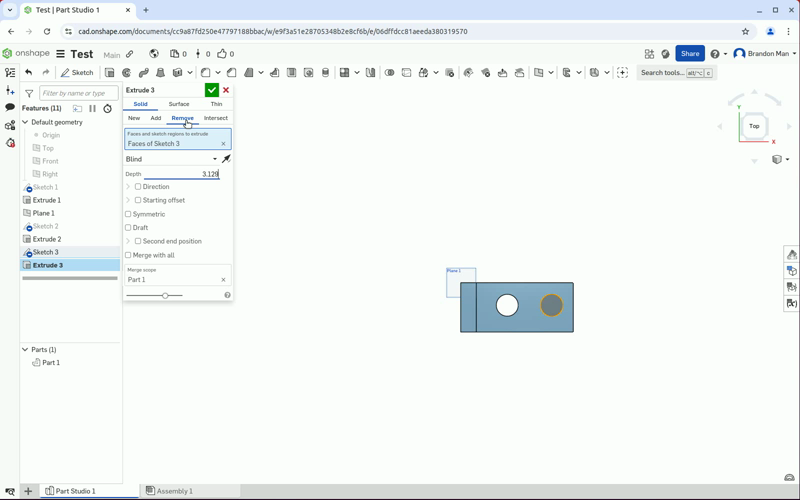
key(tab, 6)
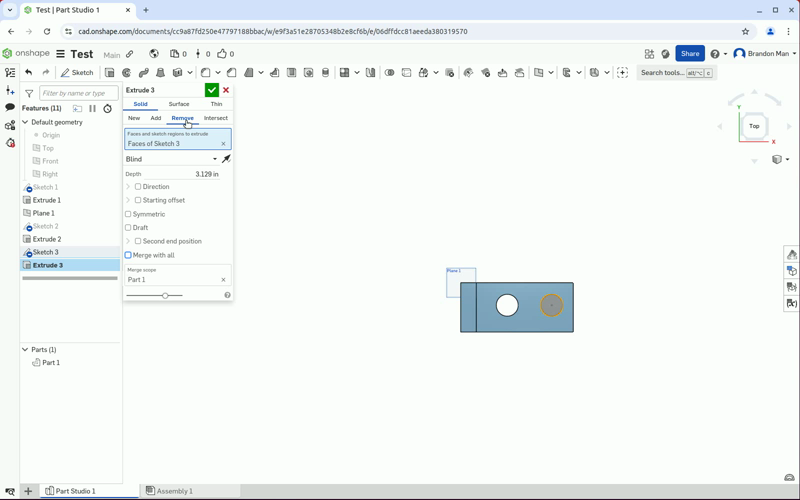
key(space)
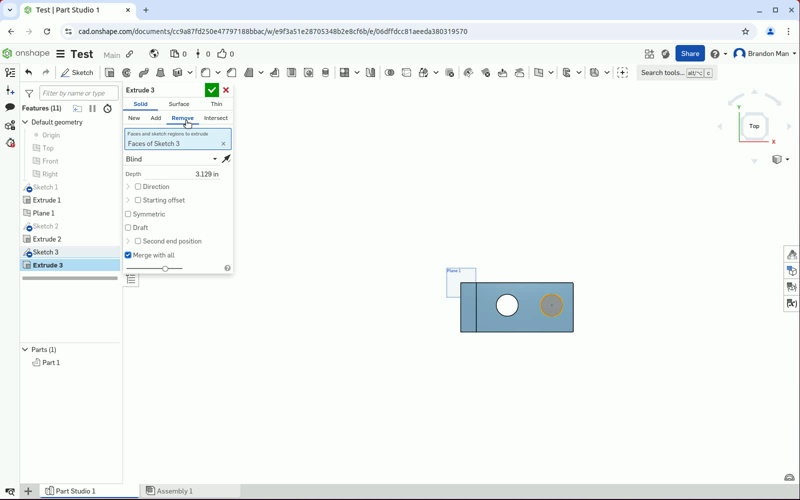
key(enter)
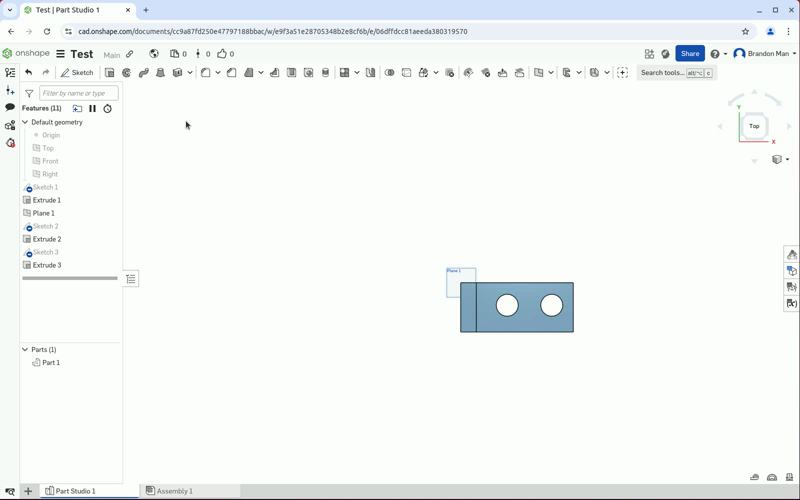
key(shift+h)
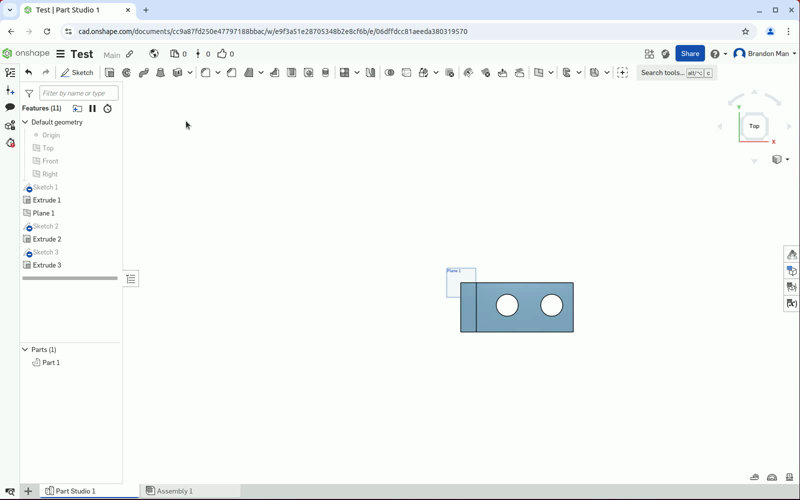
key(shift+h)
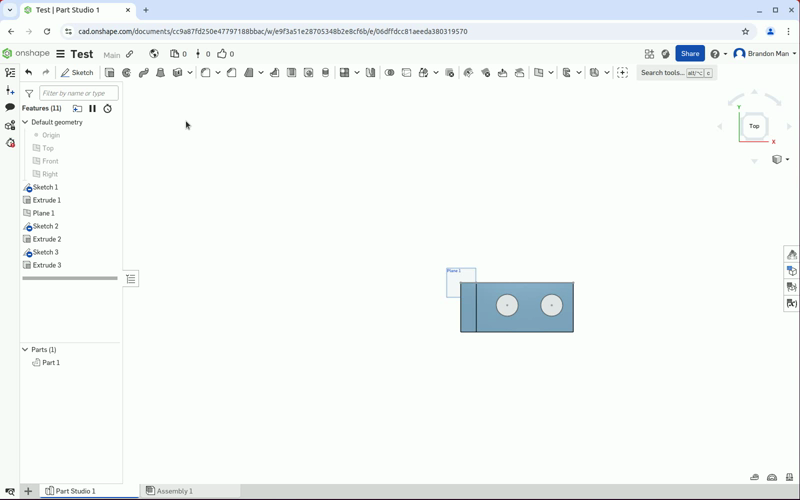
key(shift+7)
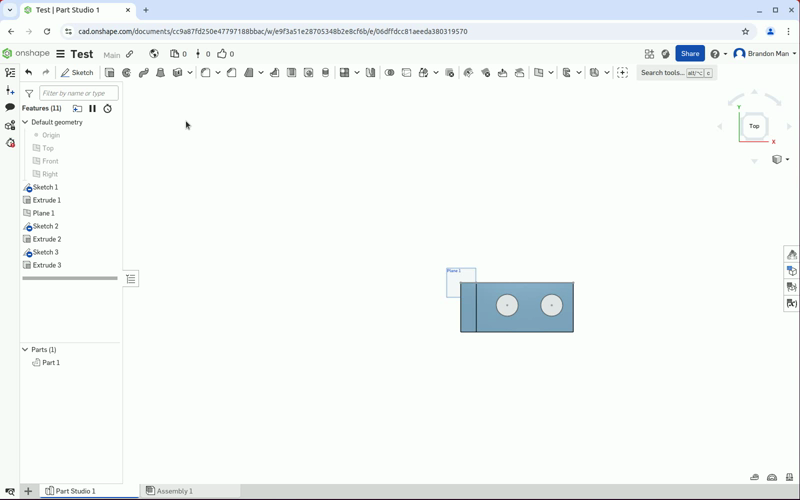
key(up, 3)
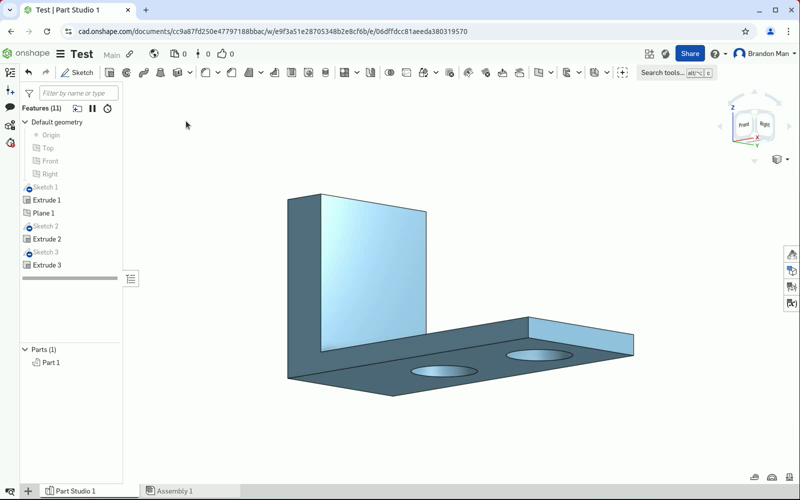
key(left, 3)
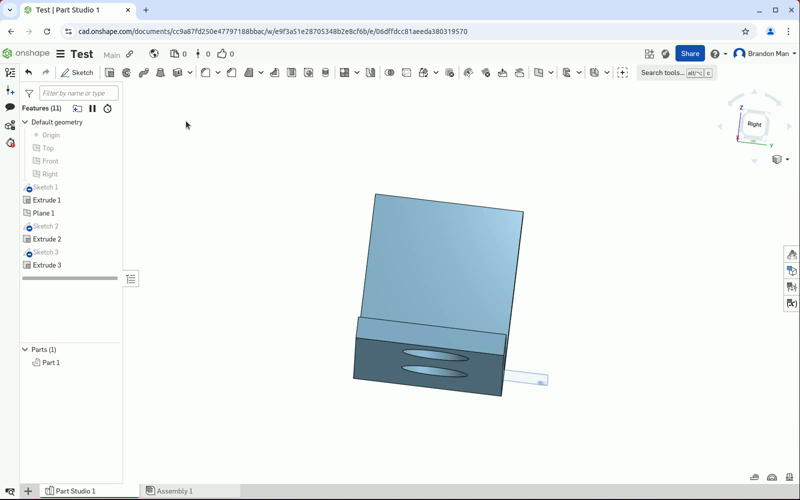
key(right, 3)
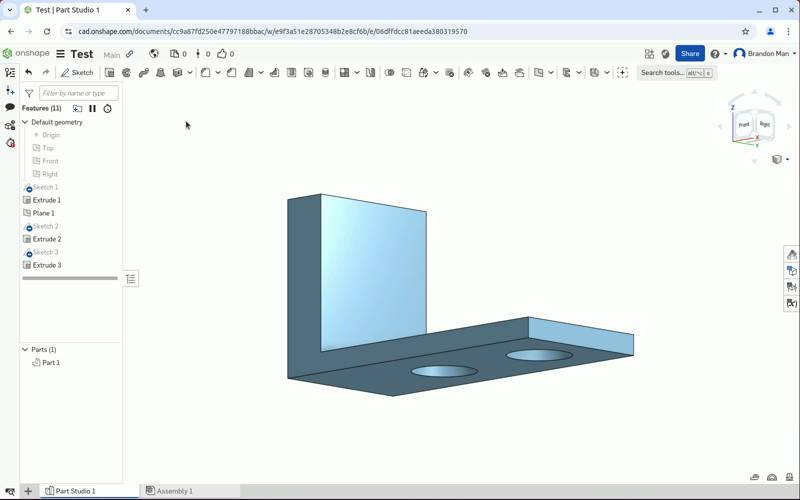
key(down, 3)
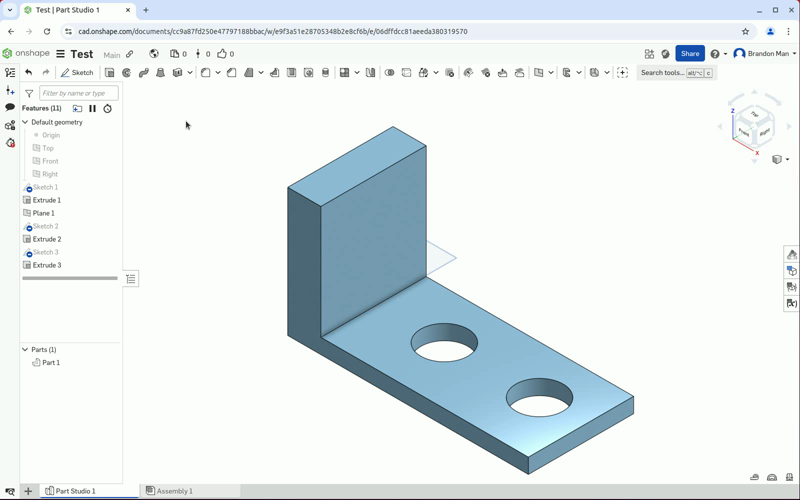
mouse_move(73, 189)
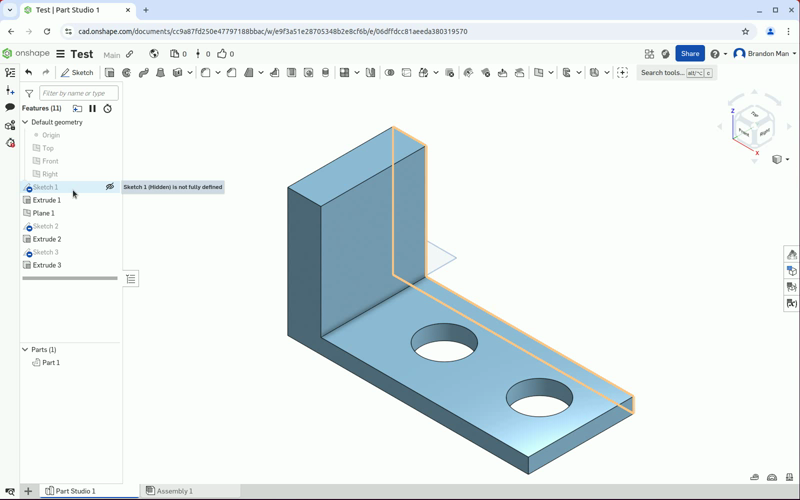
click(73, 189)